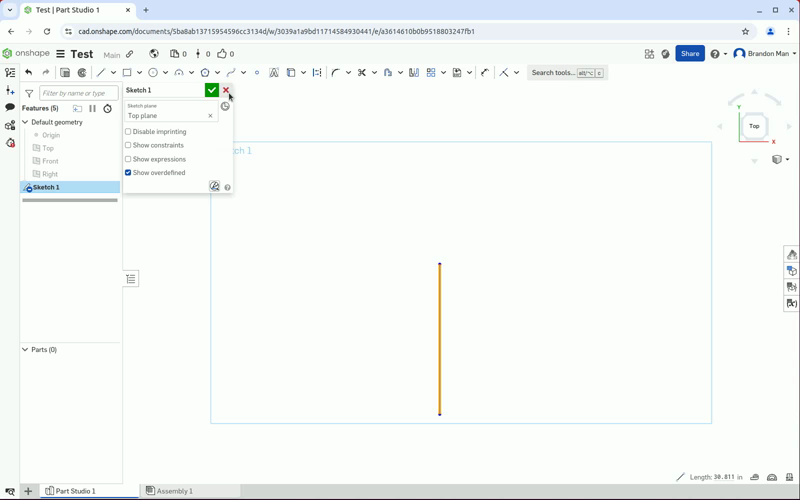
key(shift+h)
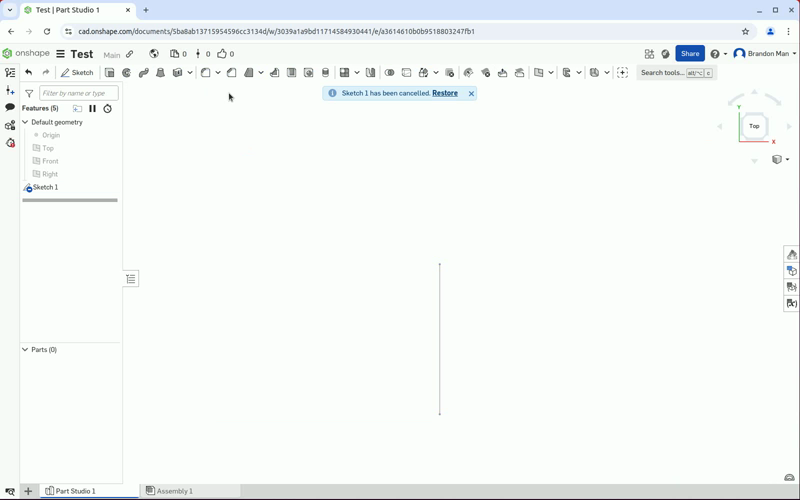
key(shift+s)
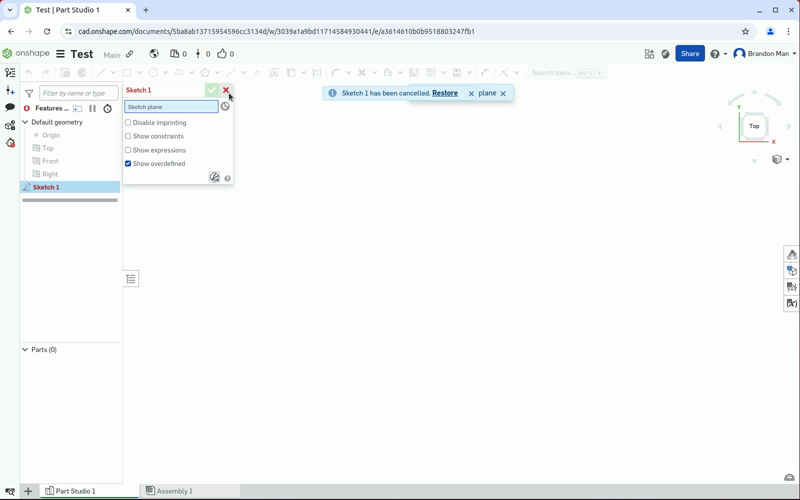
mouse_move(73, 150)
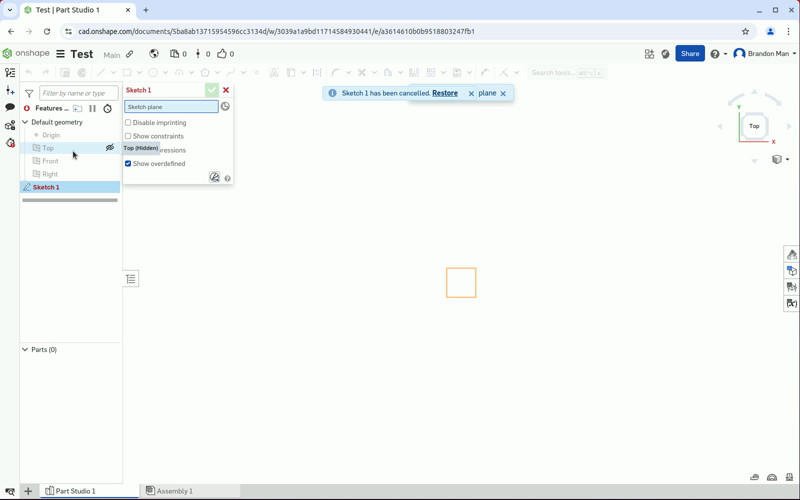
click(73, 150)
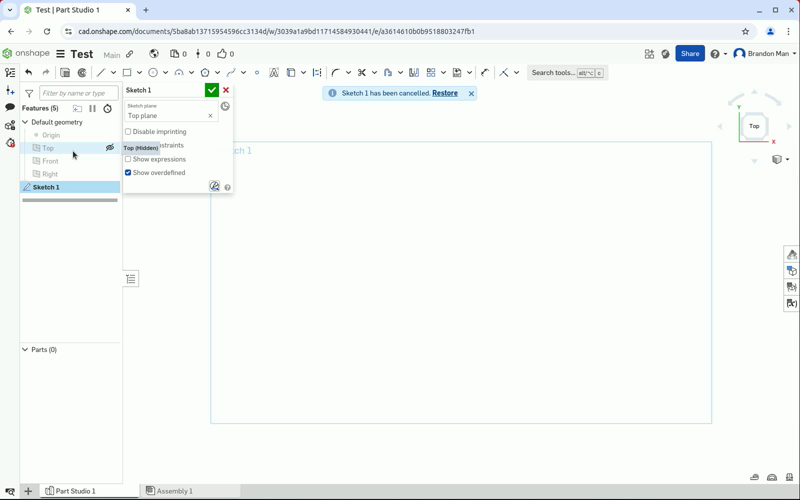
mouse_move(73, 352)
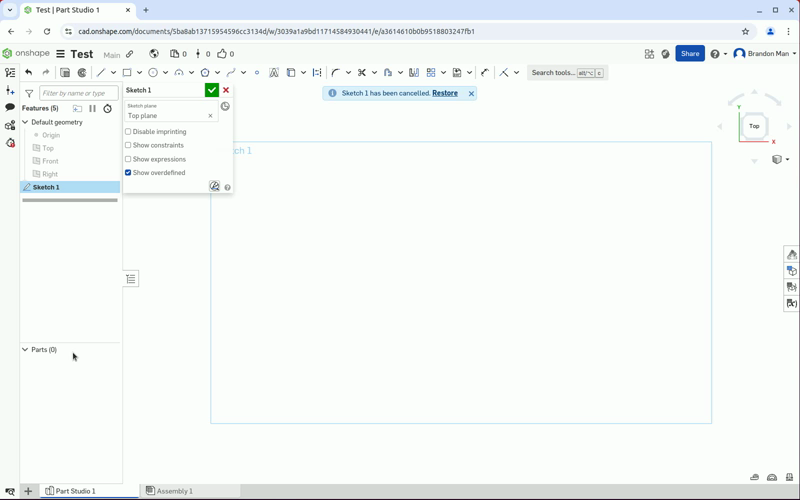
key(y)
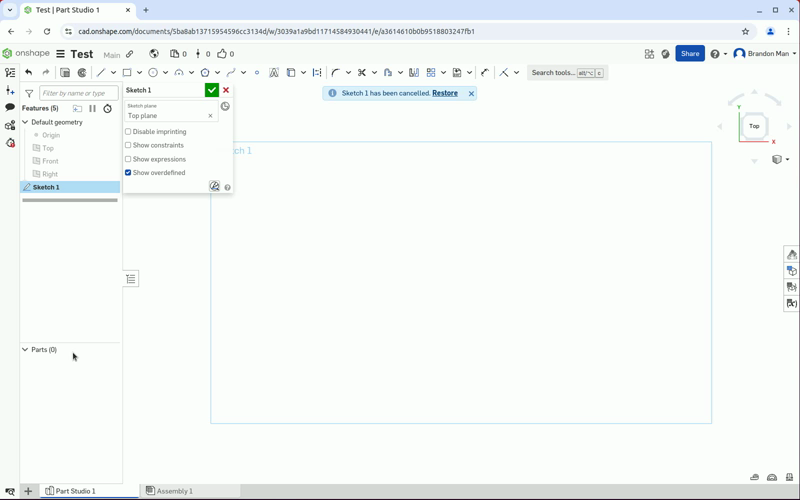
key(l)
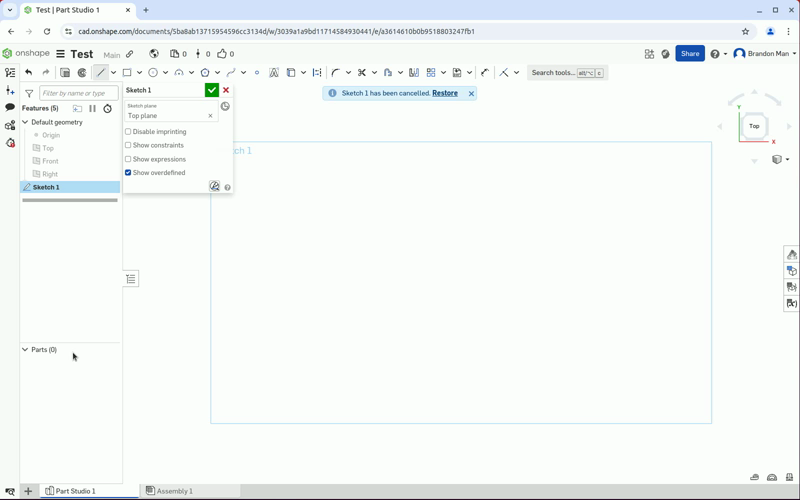
key_down(shift)
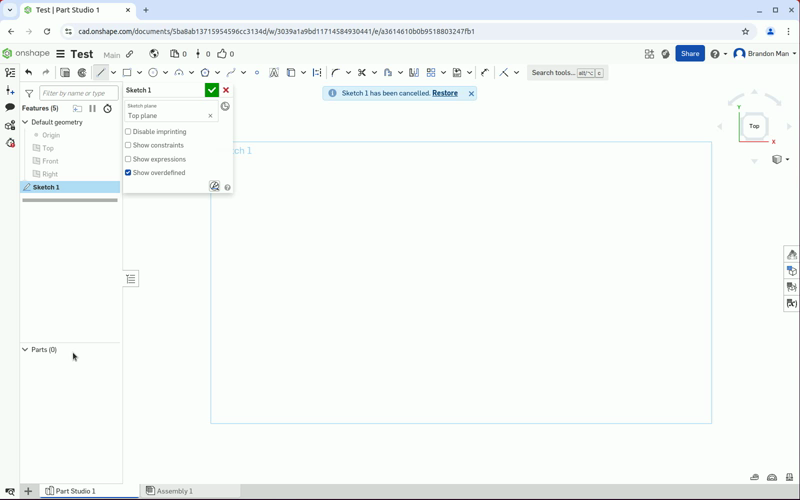
mouse_move(348, 316)
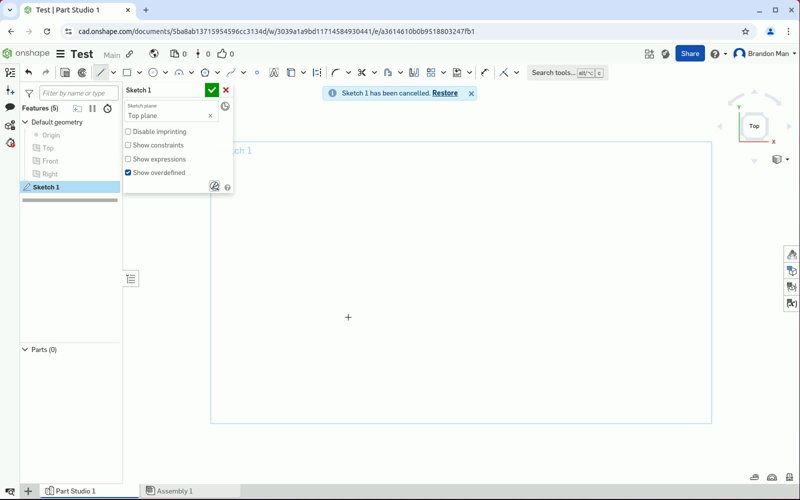
click(348, 316)
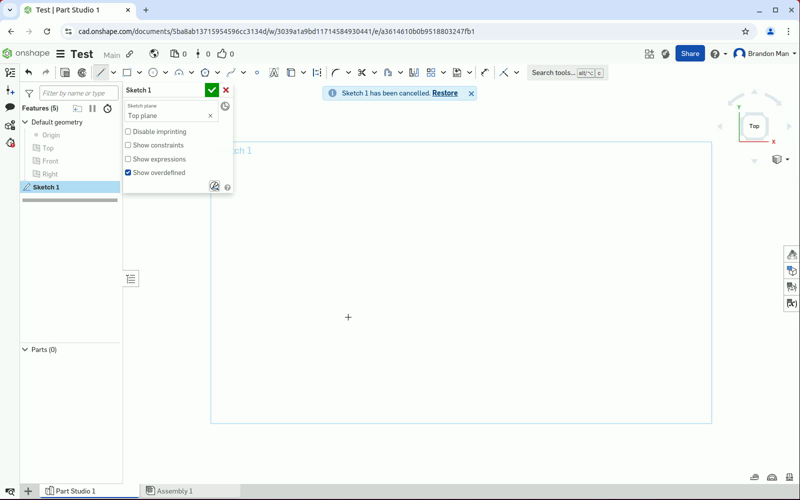
key_up(shift)
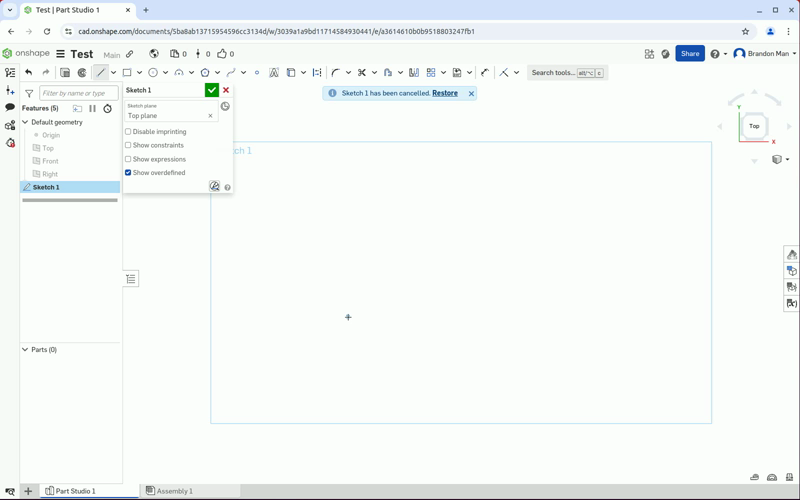
key_down(shift)
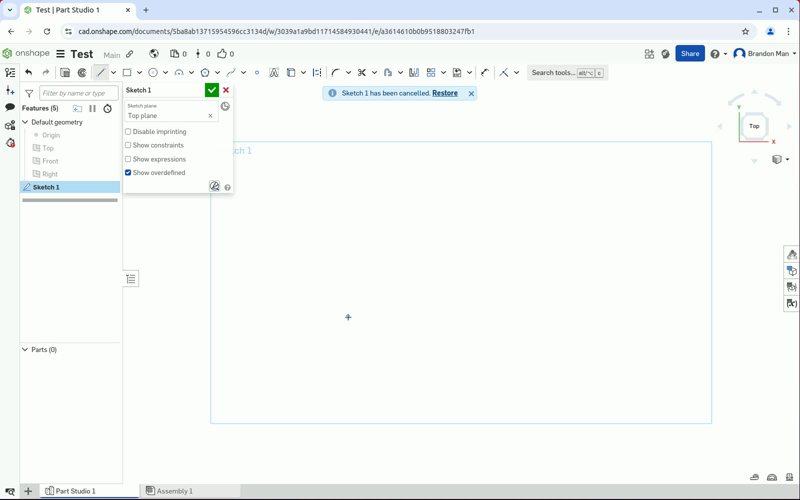
mouse_move(507, 316)
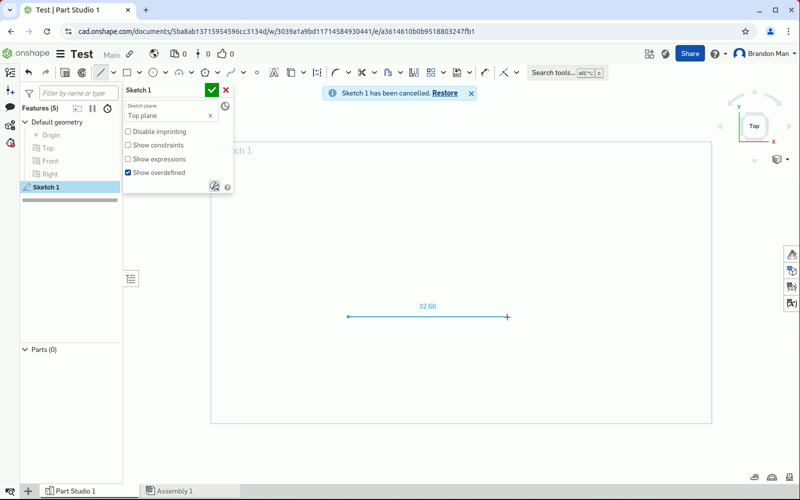
click(507, 316)
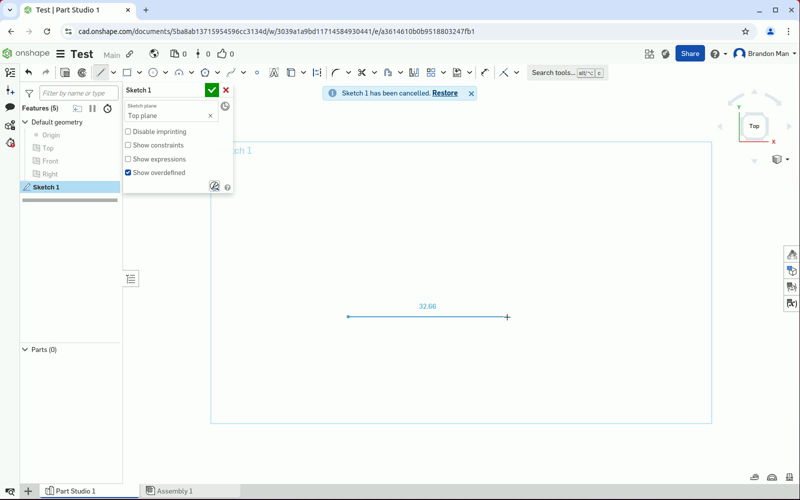
key_up(shift)
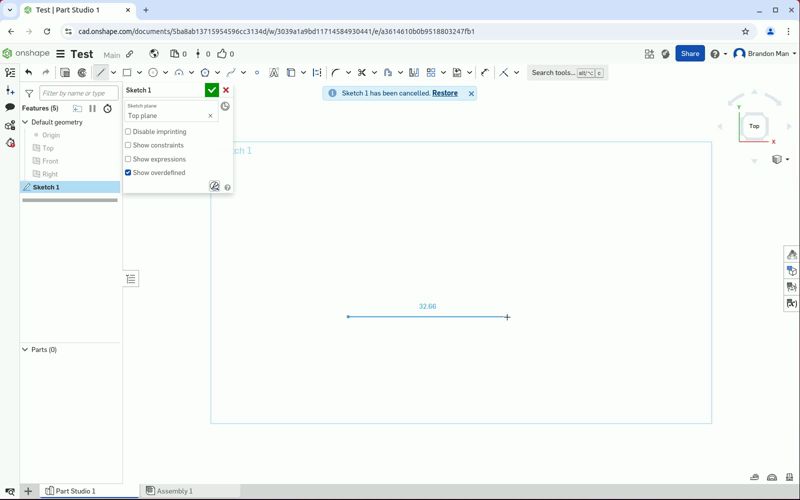
key_down(shift)
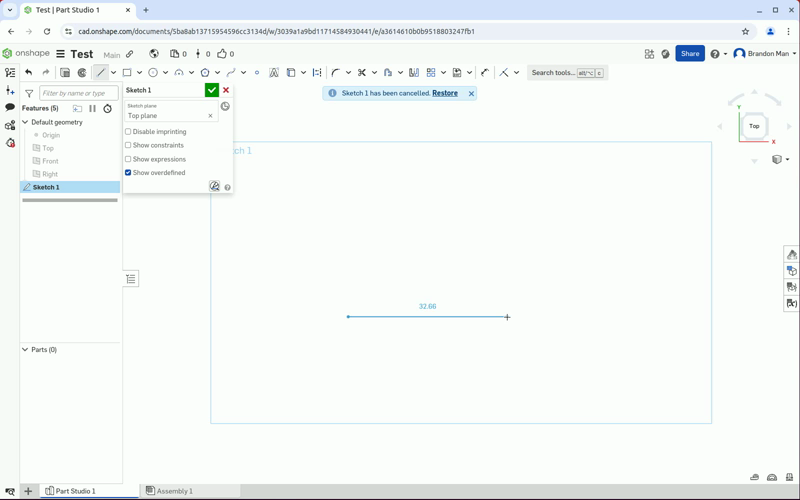
mouse_move(507, 248)
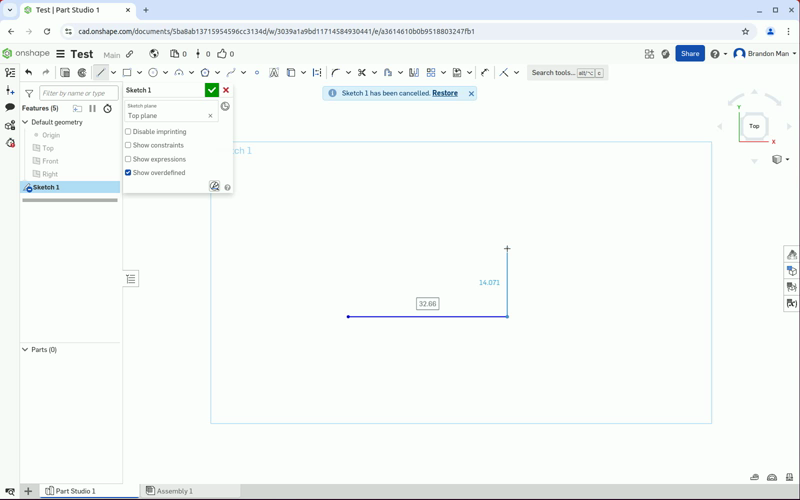
click(507, 248)
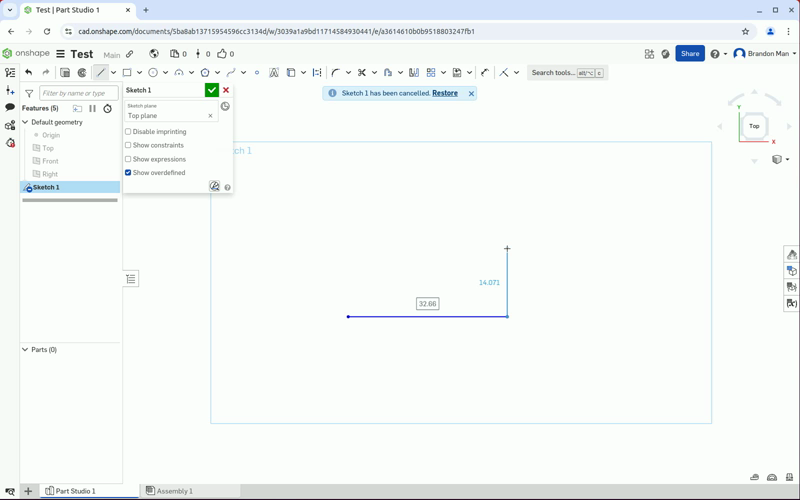
key_up(shift)
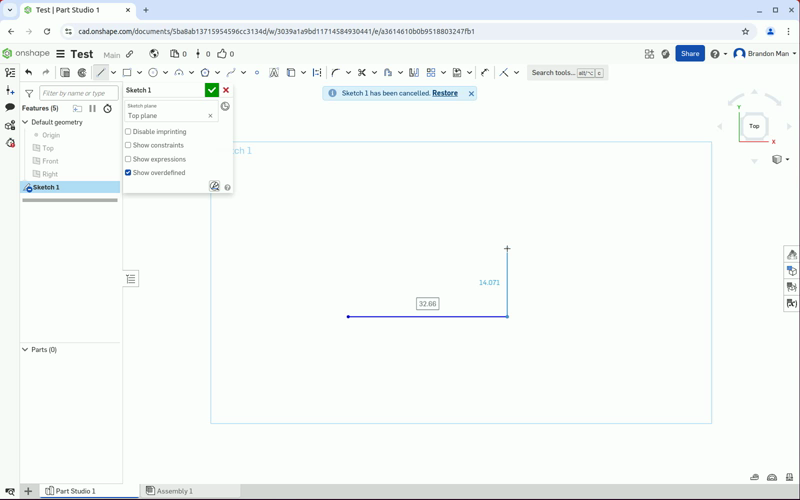
key_down(shift)
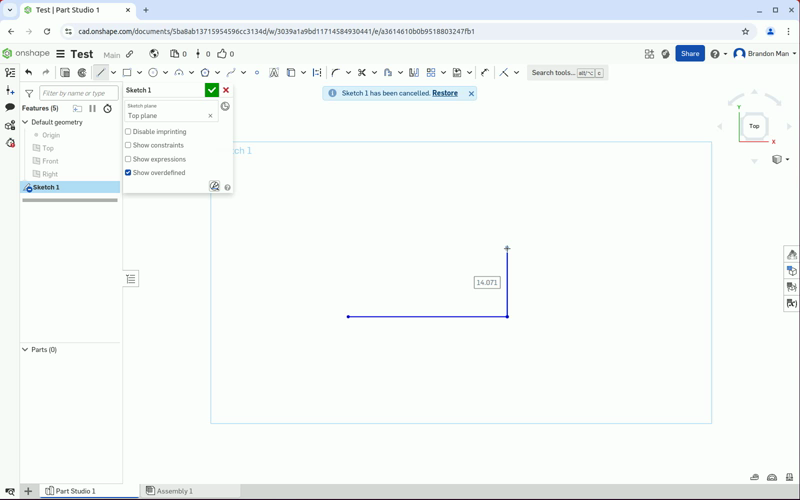
mouse_move(348, 248)
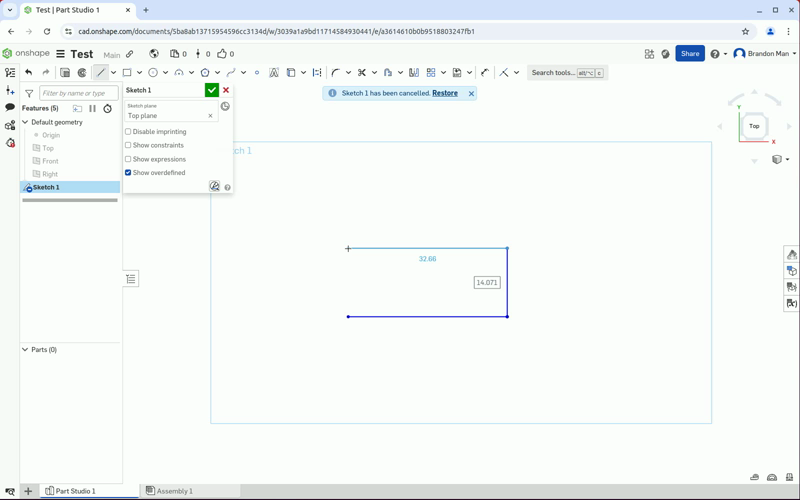
click(348, 248)
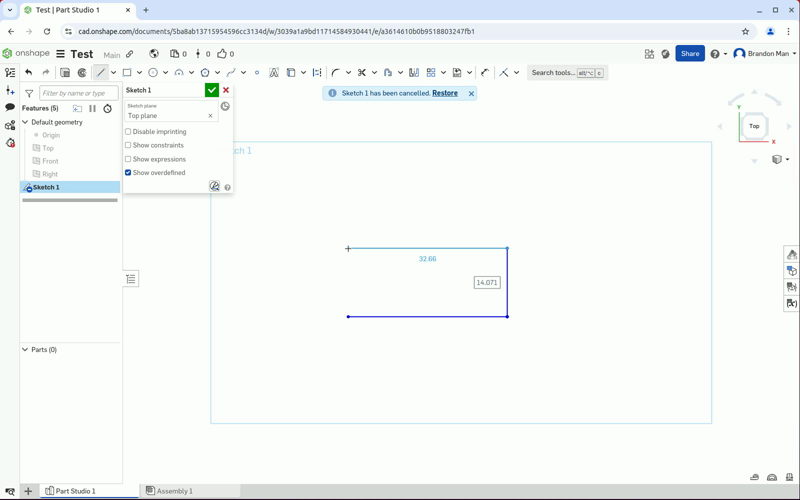
key_up(shift)
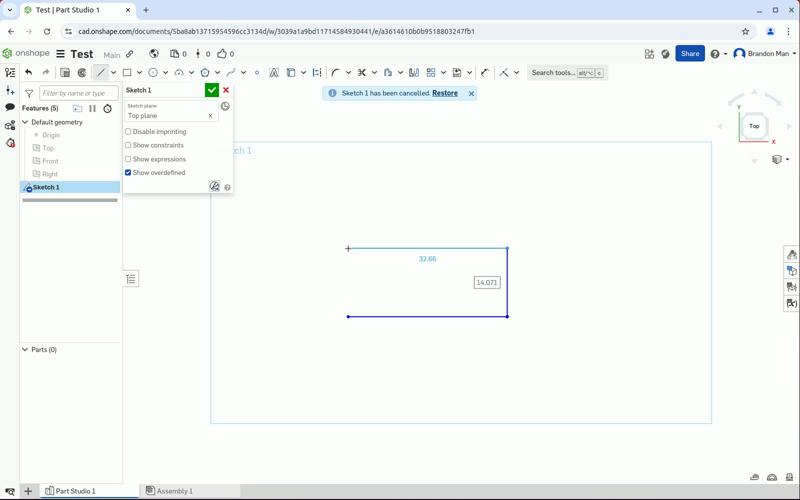
key_down(shift)
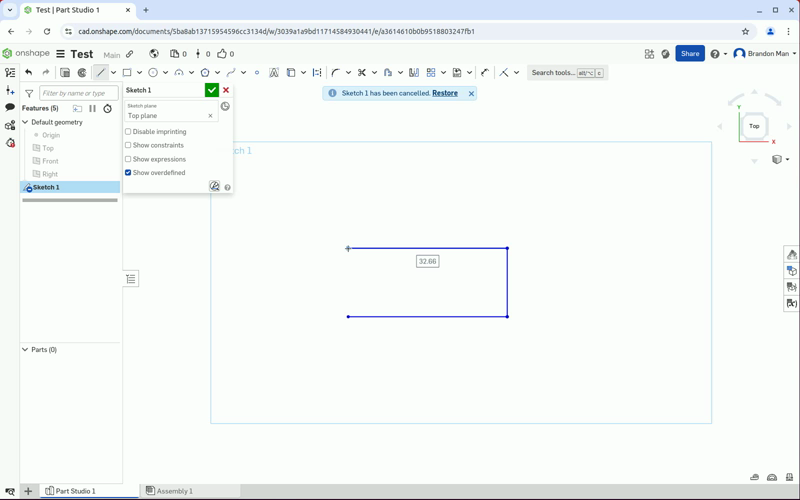
mouse_move(348, 316)
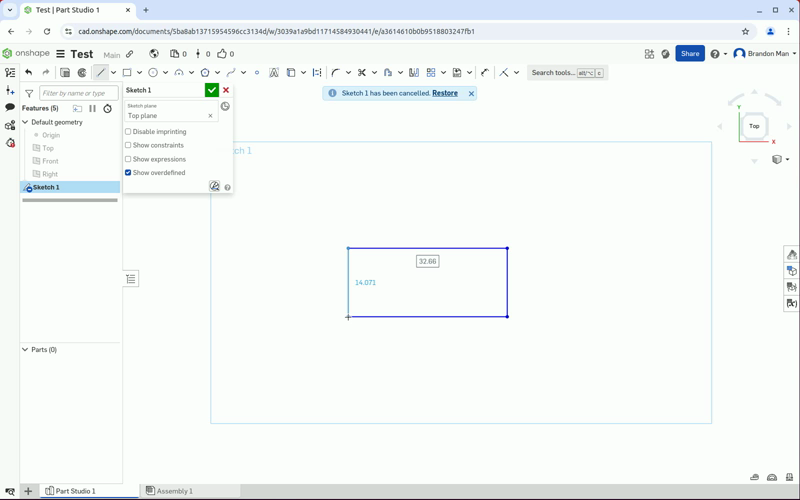
key_up(shift)
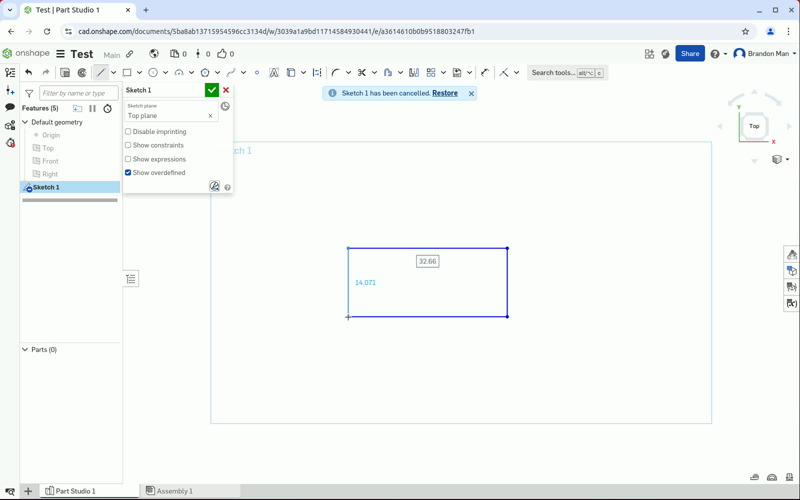
click(348, 316)
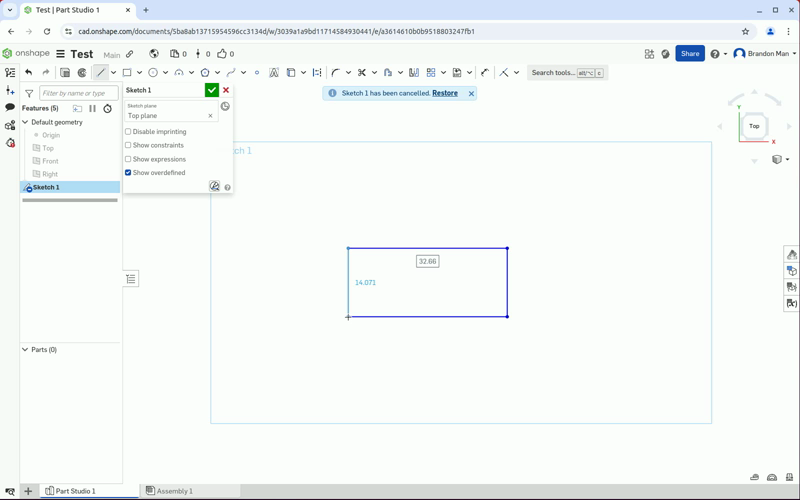
key(esc)
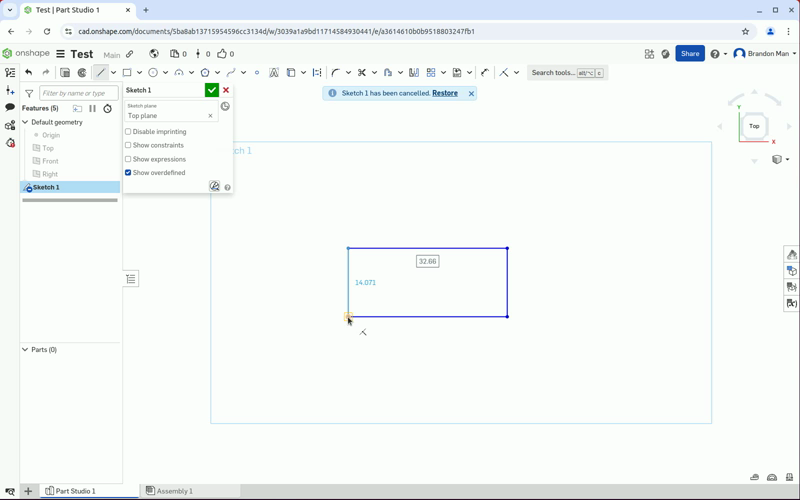
key(c)
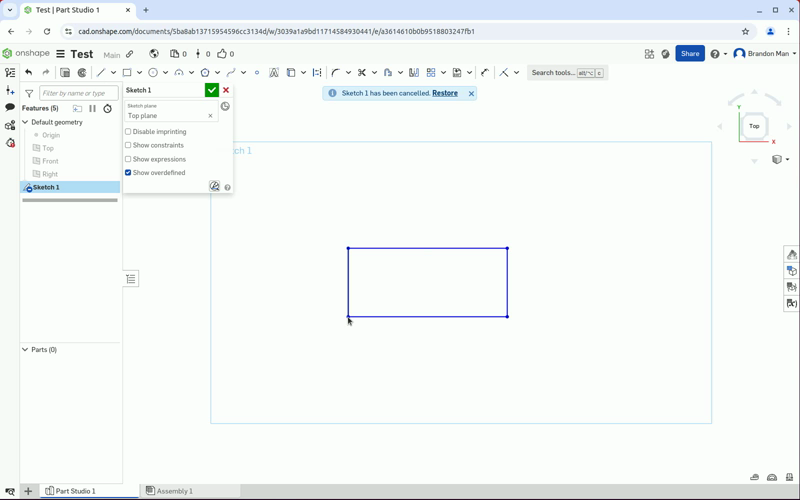
key_down(shift)
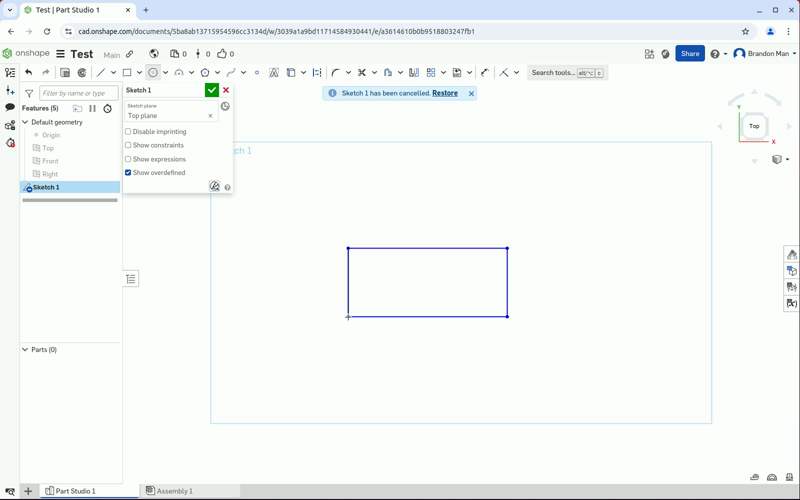
mouse_move(374, 281)
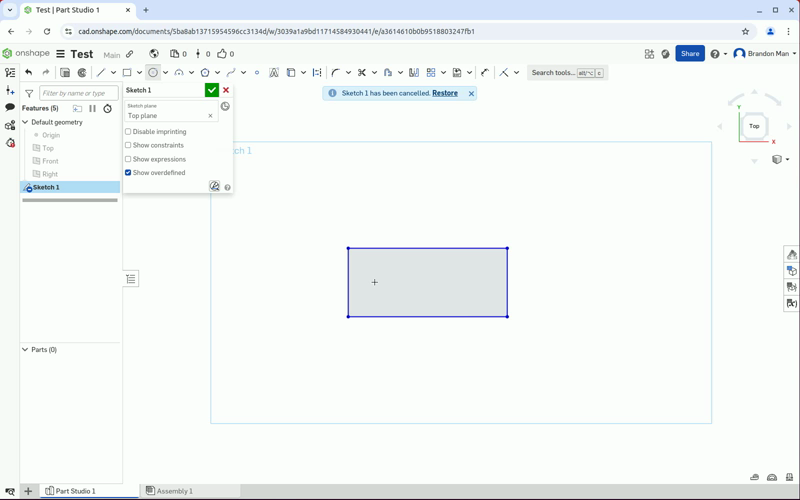
click(374, 281)
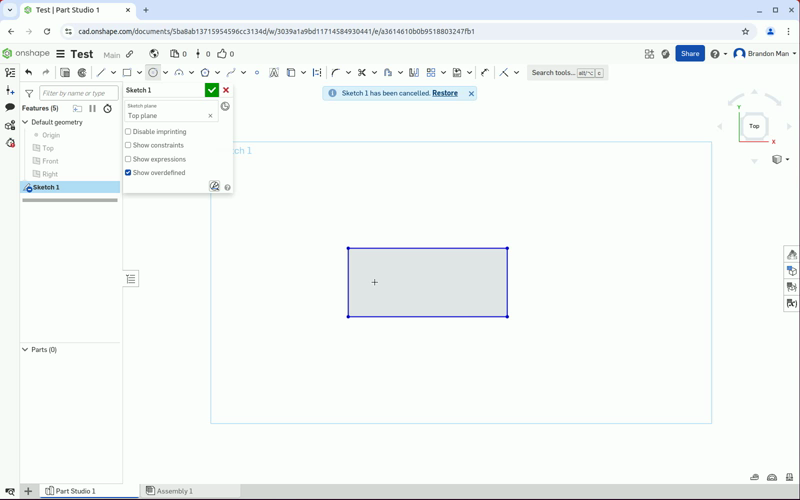
key_up(shift)
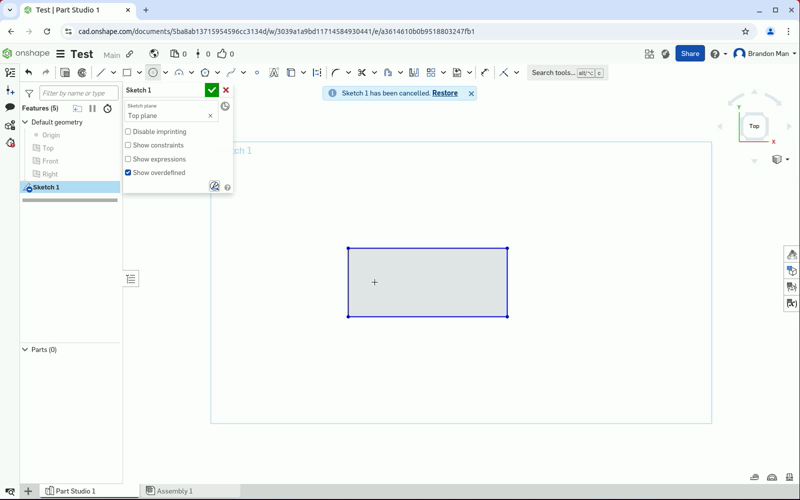
mouse_move(388, 281)
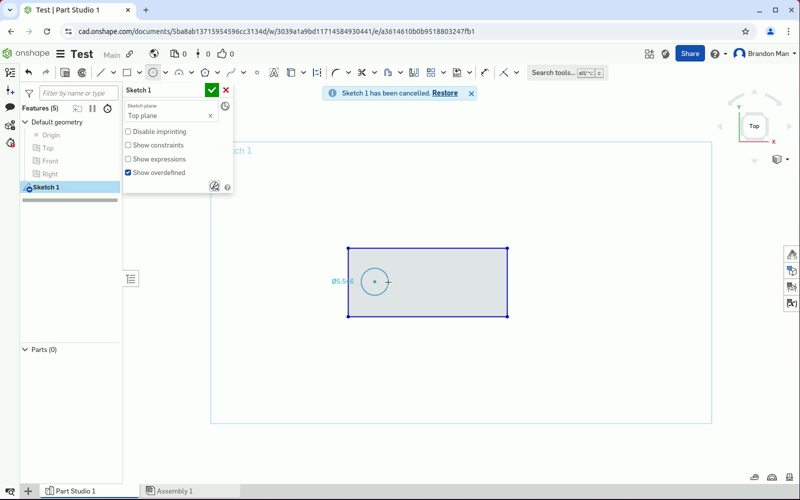
click(388, 281)
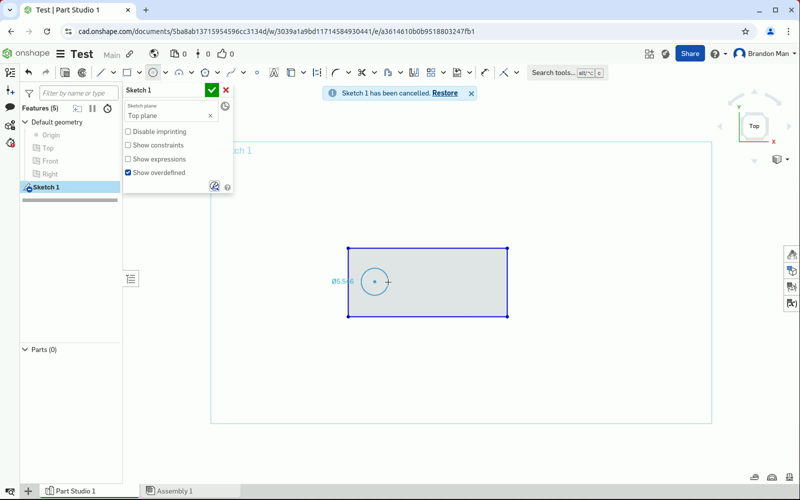
key(esc)
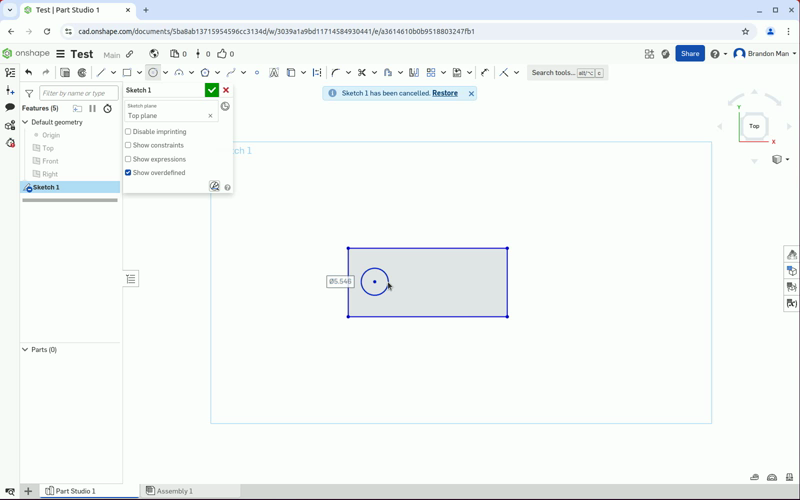
key(l)
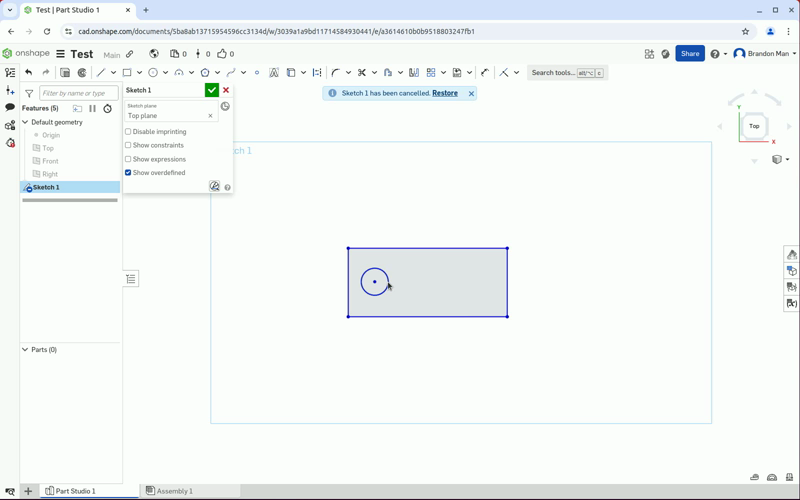
key_down(shift)
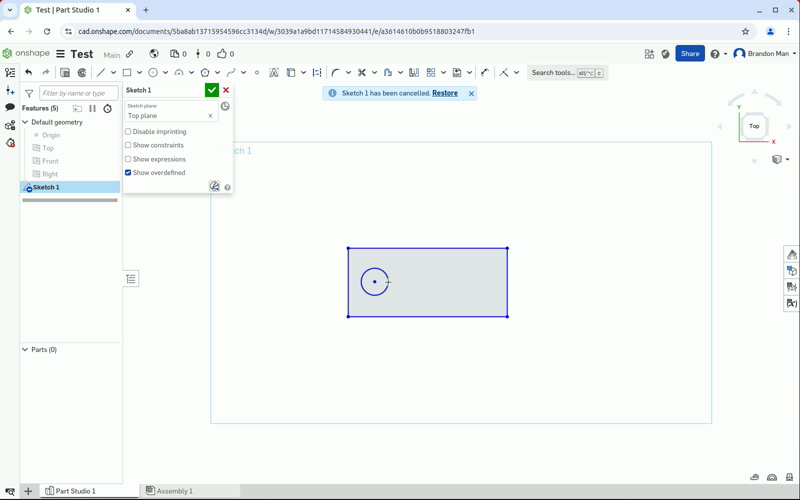
mouse_move(418, 291)
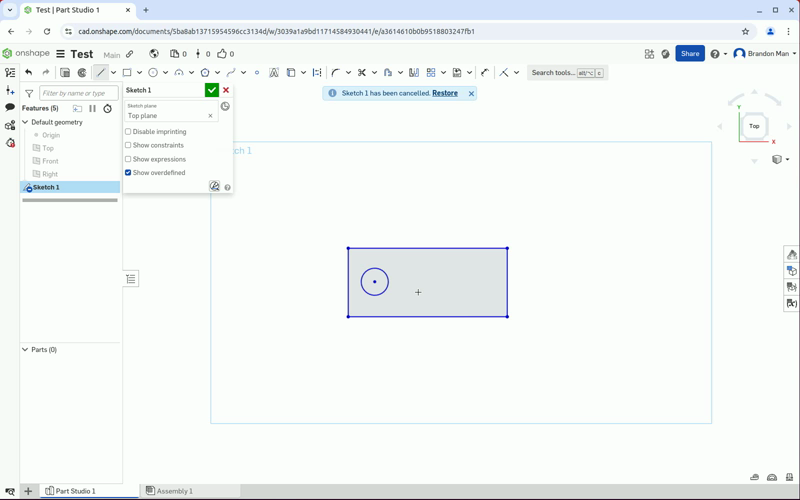
click(418, 291)
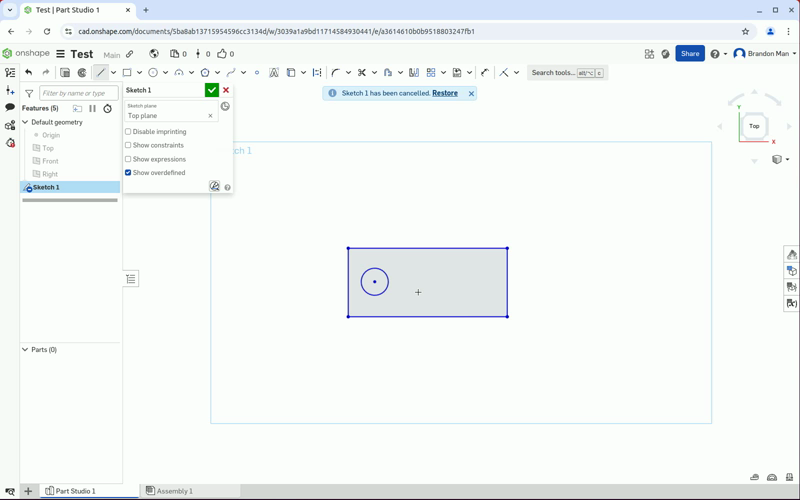
key_up(shift)
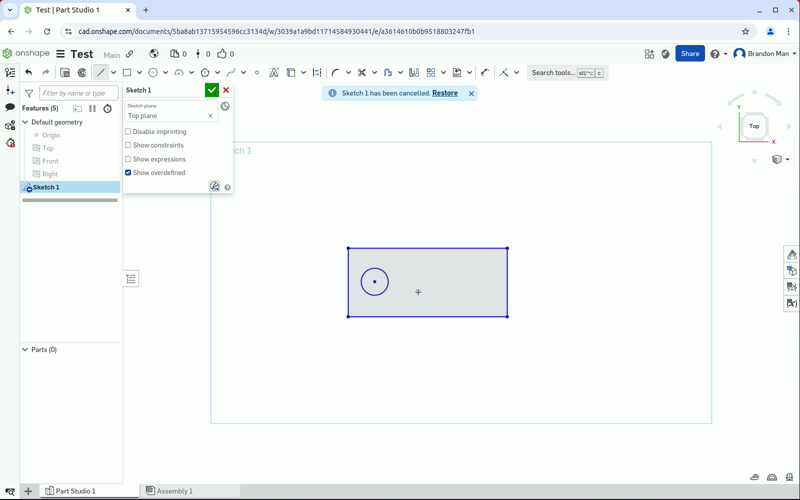
key_down(shift)
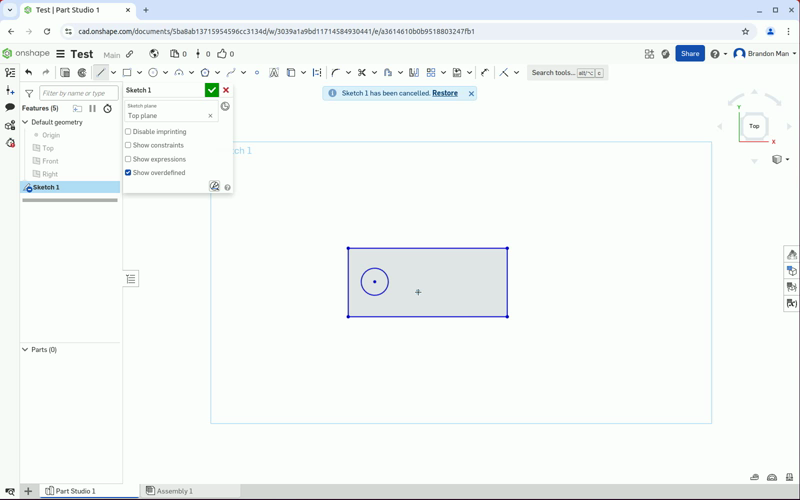
mouse_move(448, 291)
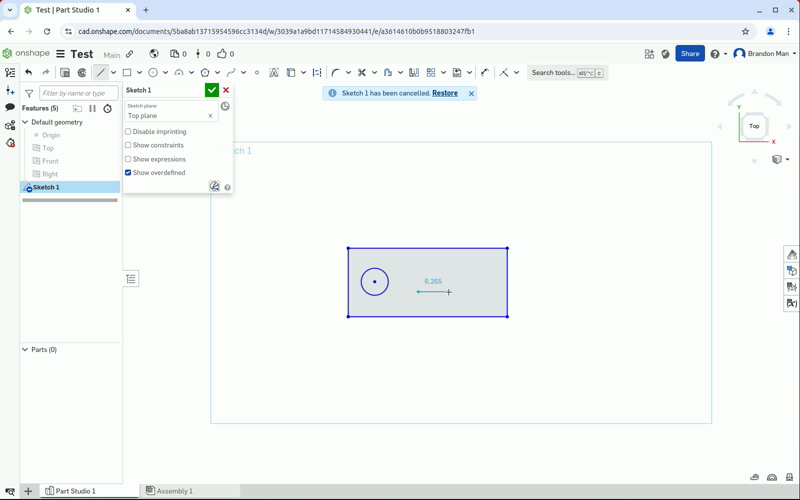
mouse_move(436, 291)
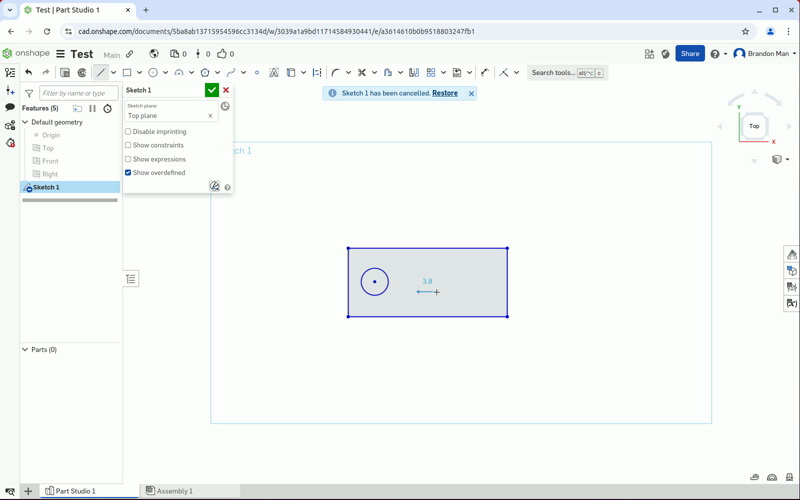
click(436, 291)
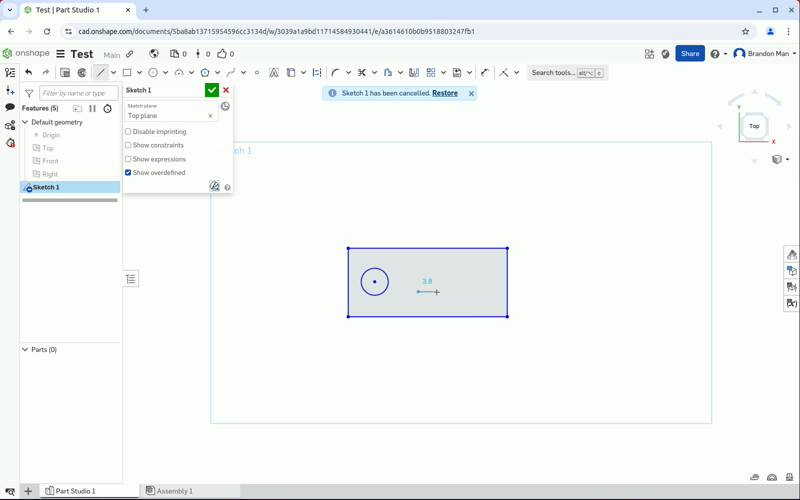
key_up(shift)
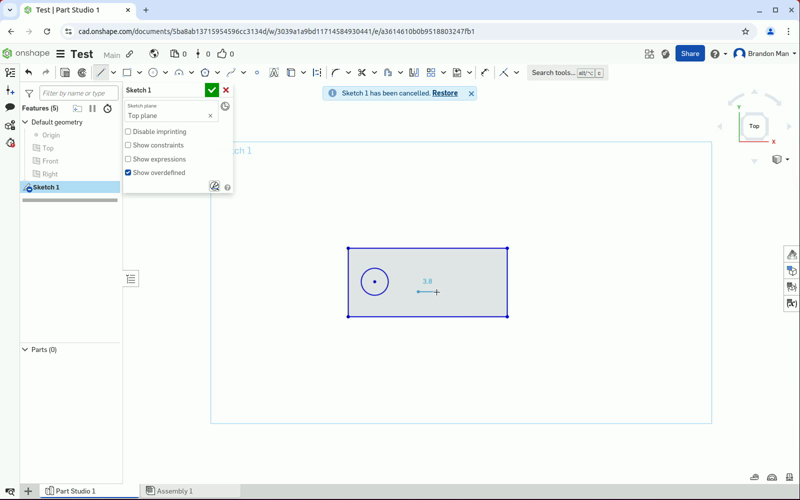
key_down(shift)
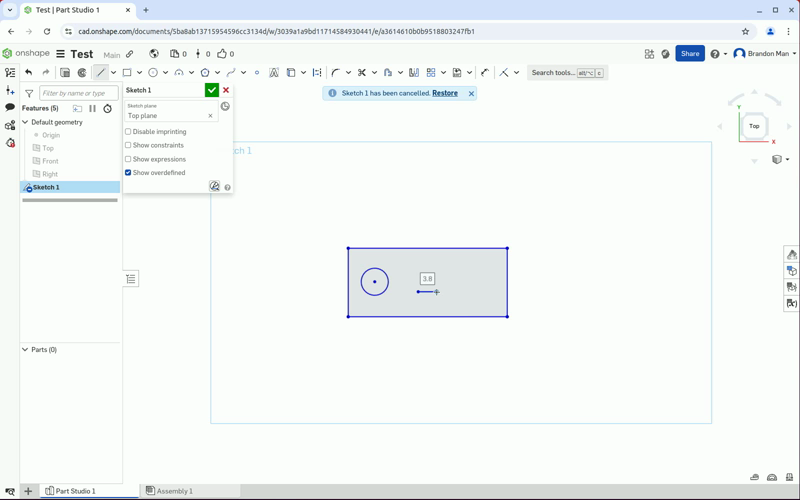
mouse_move(466, 291)
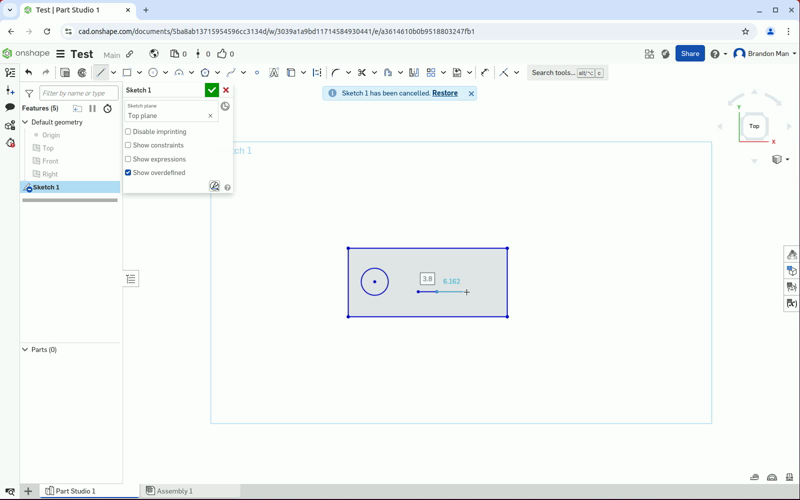
mouse_move(436, 281)
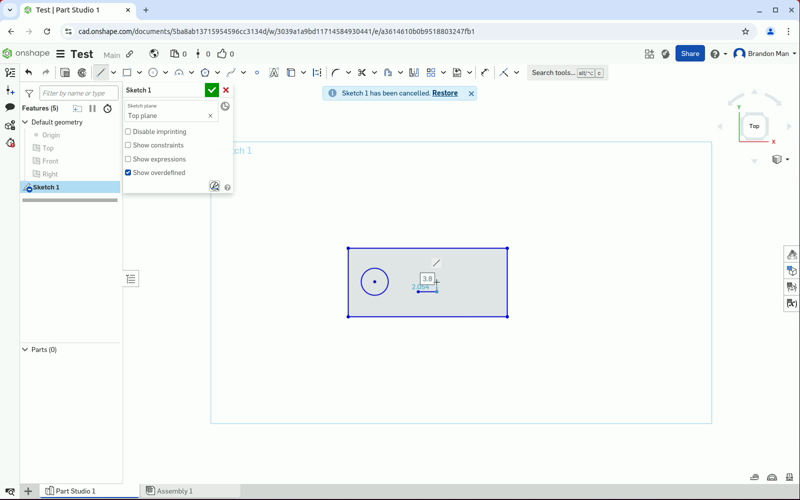
click(436, 281)
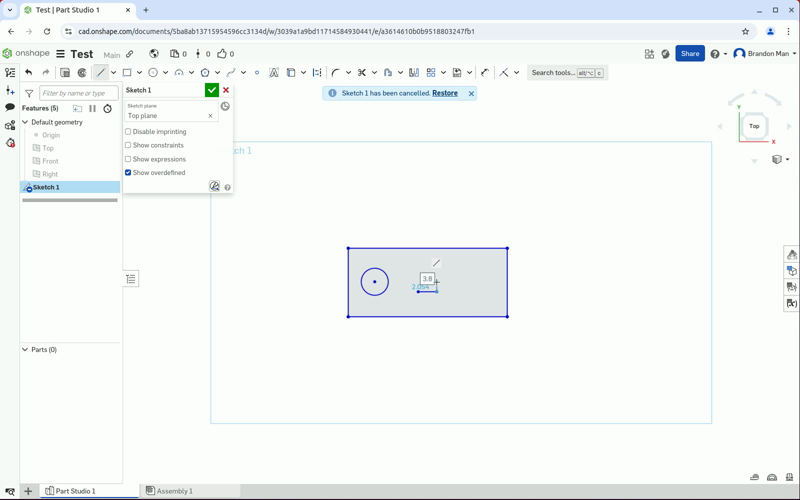
key_up(shift)
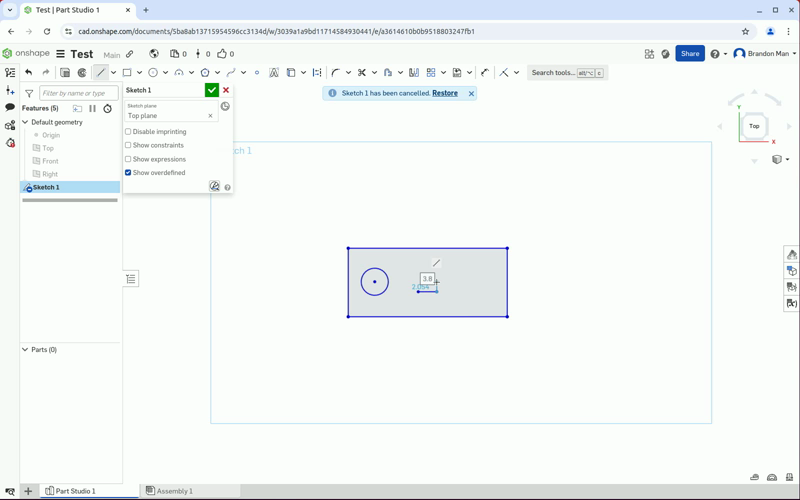
key_down(shift)
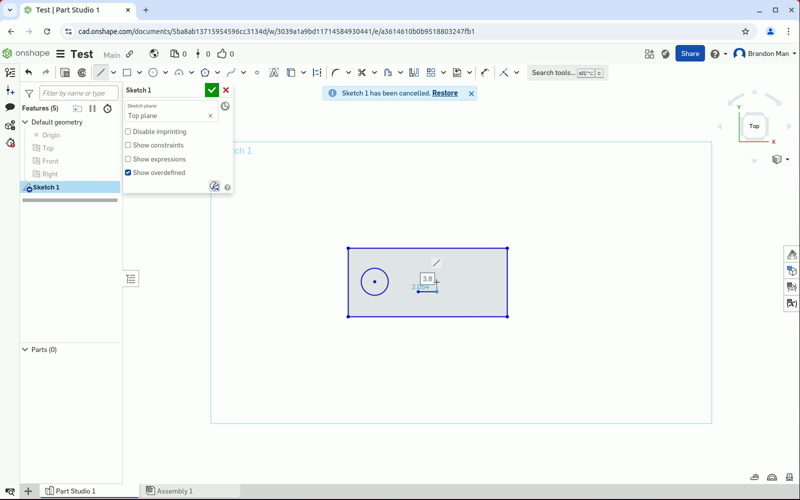
mouse_move(466, 281)
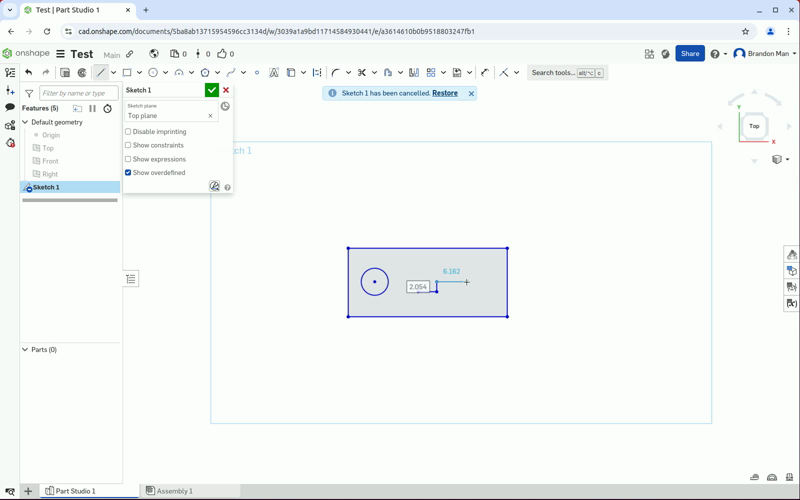
mouse_move(436, 271)
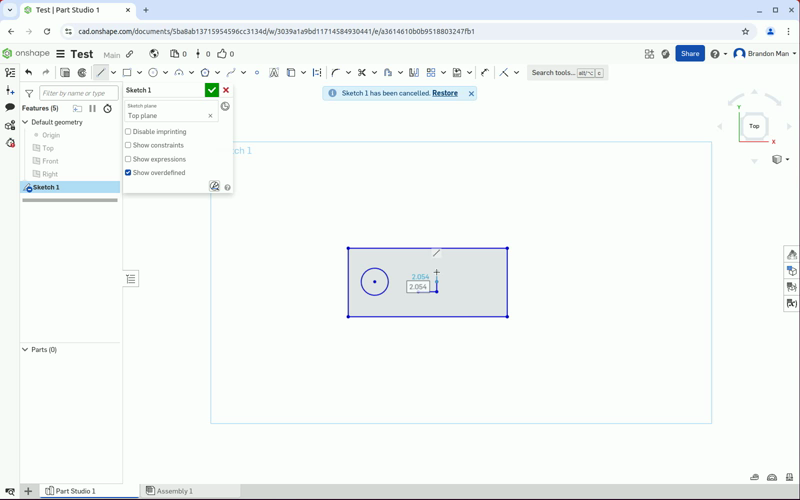
click(436, 271)
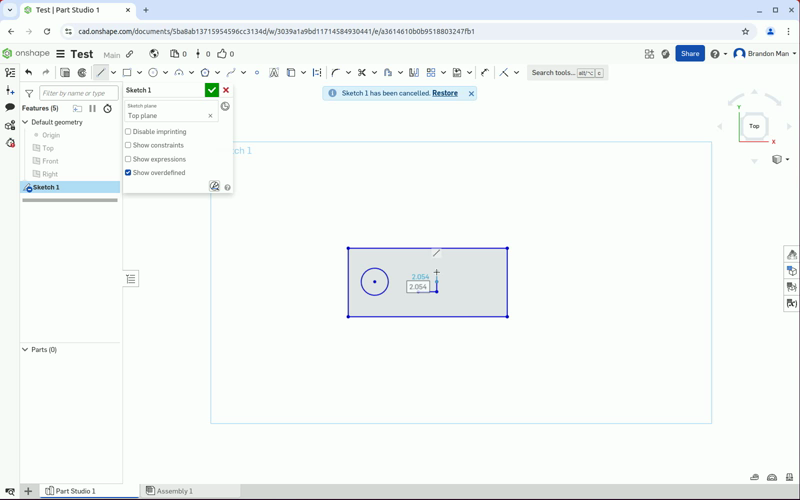
key_up(shift)
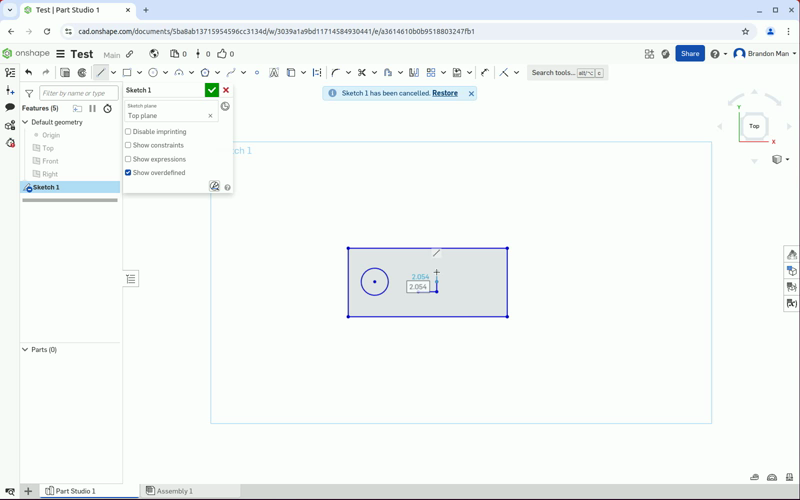
key_down(shift)
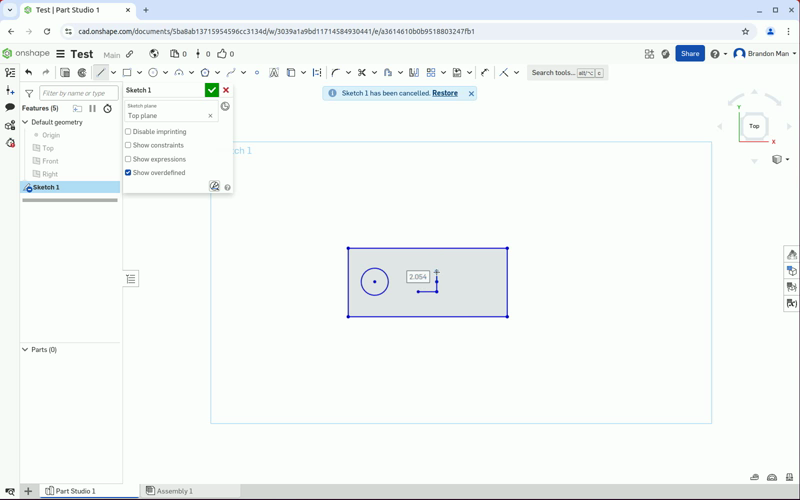
mouse_move(466, 271)
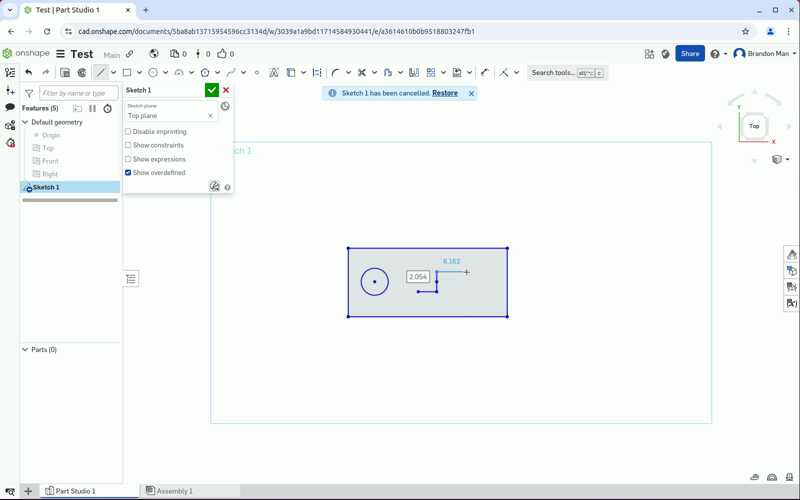
mouse_move(418, 271)
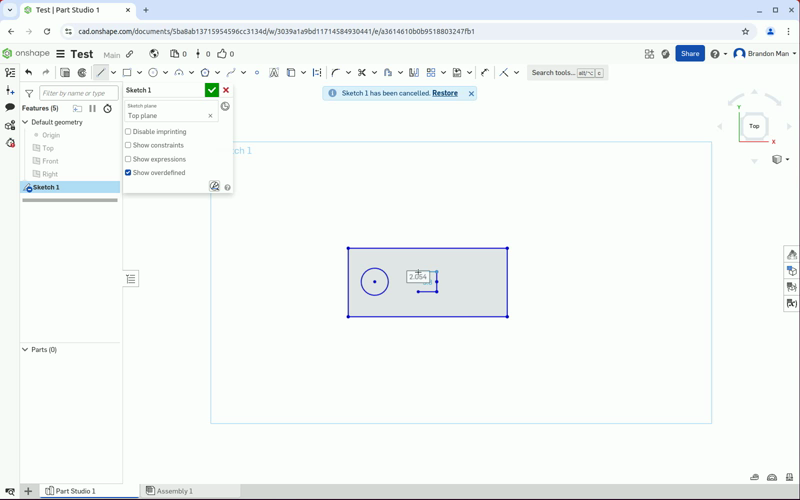
click(418, 271)
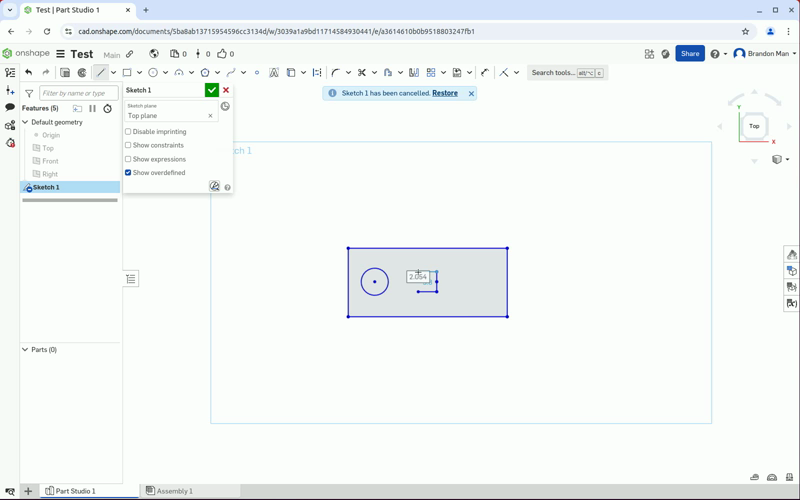
key_up(shift)
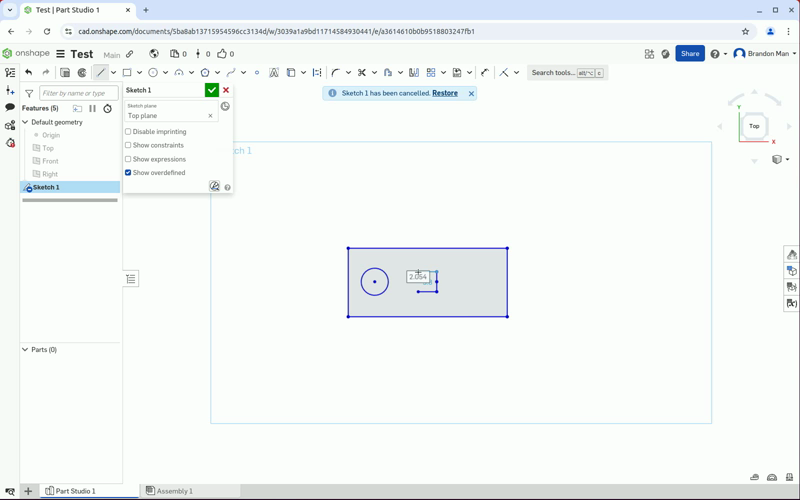
key_down(shift)
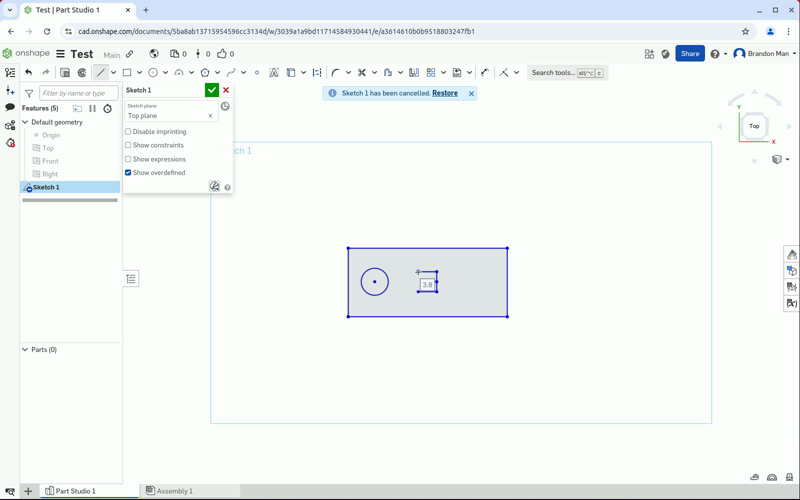
mouse_move(448, 271)
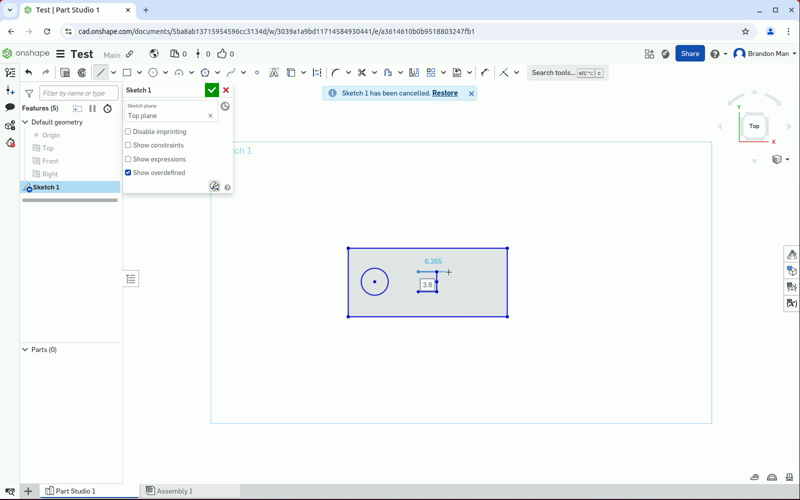
mouse_move(418, 281)
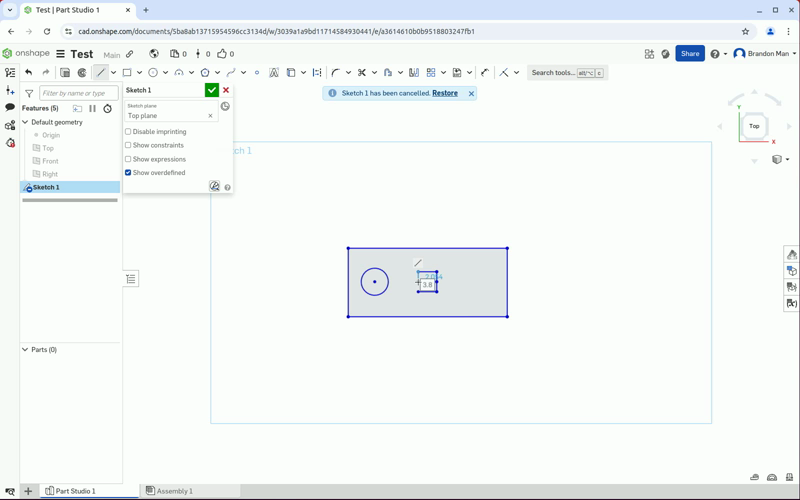
click(418, 281)
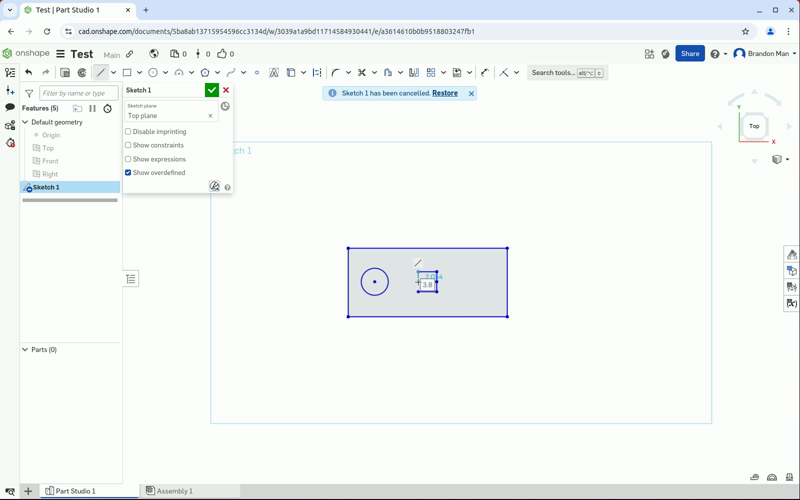
key_up(shift)
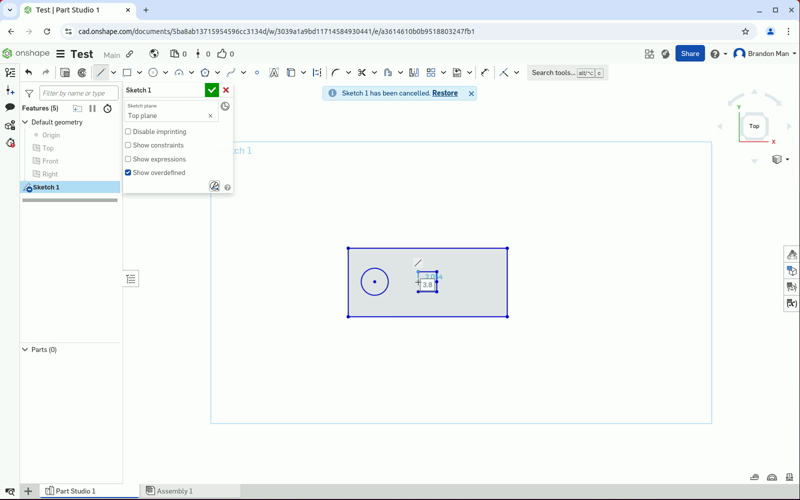
mouse_move(448, 281)
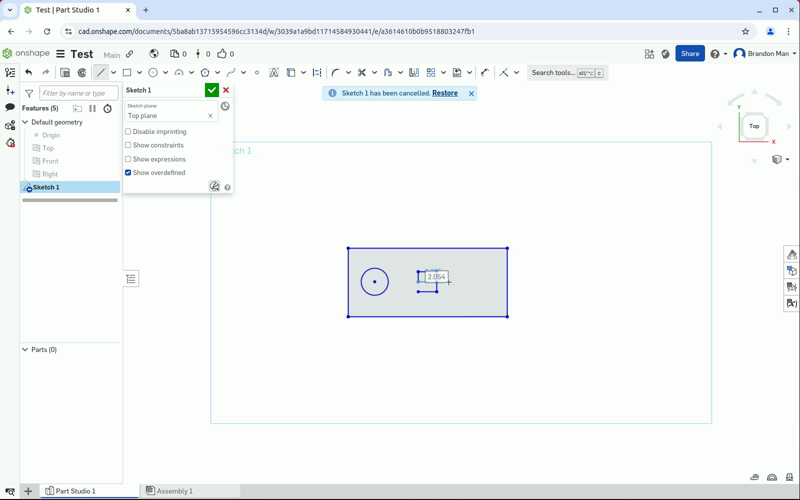
key_down(shift)
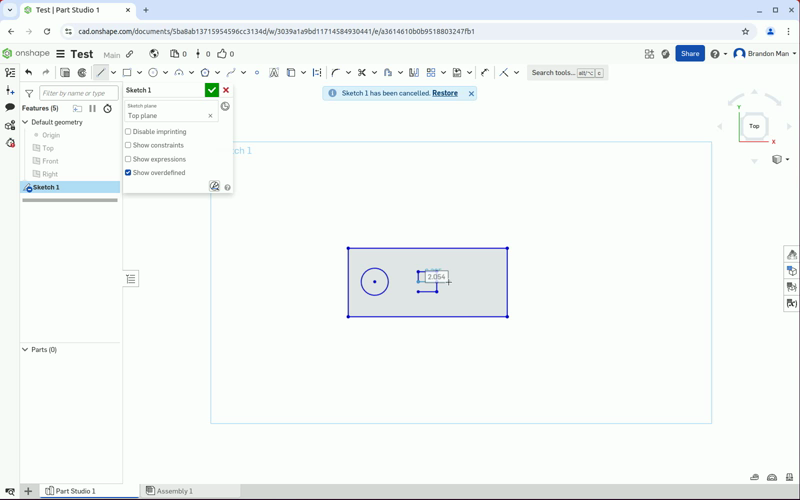
mouse_move(418, 291)
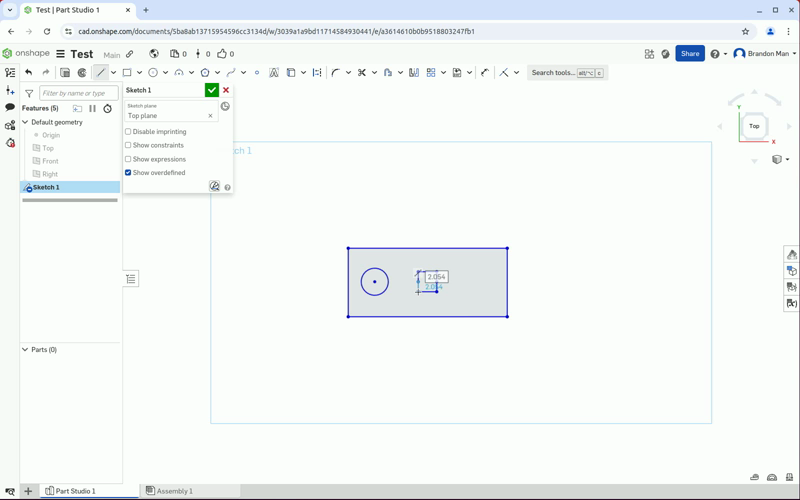
key_up(shift)
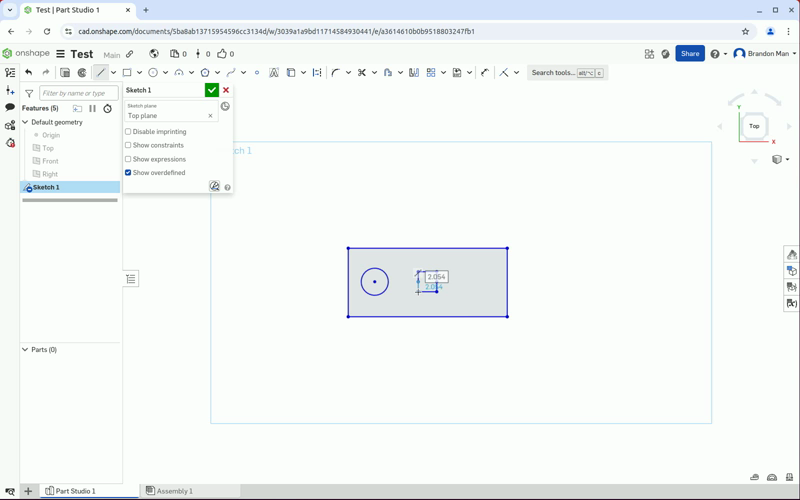
click(418, 291)
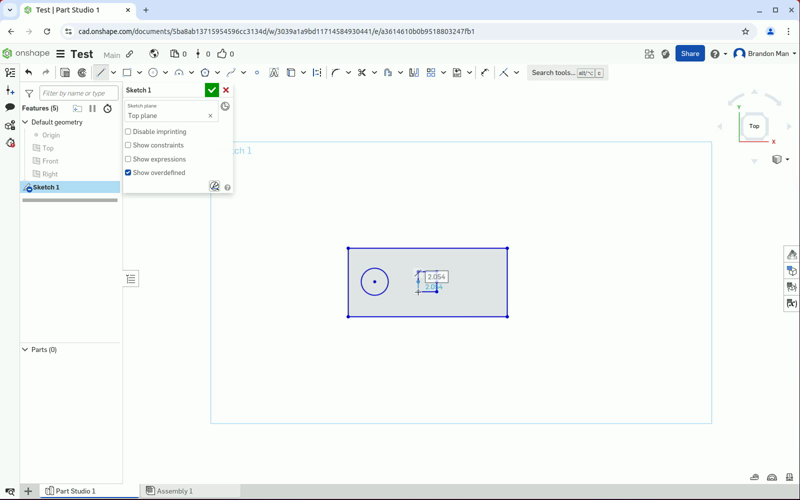
key(esc)
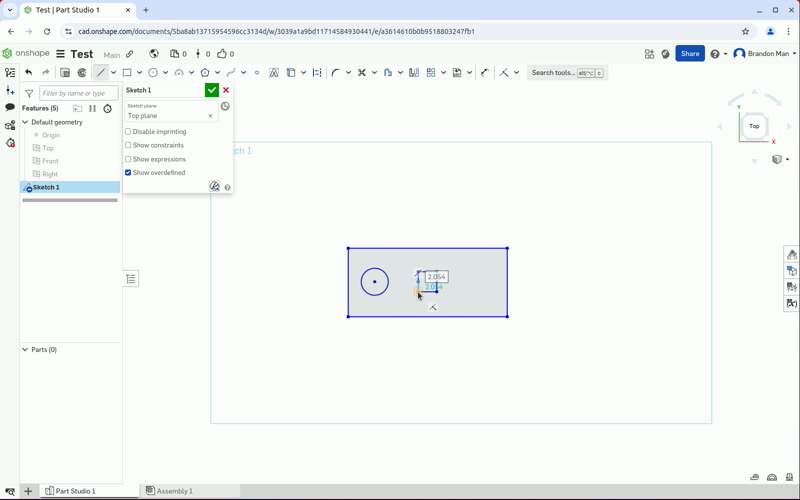
key(l)
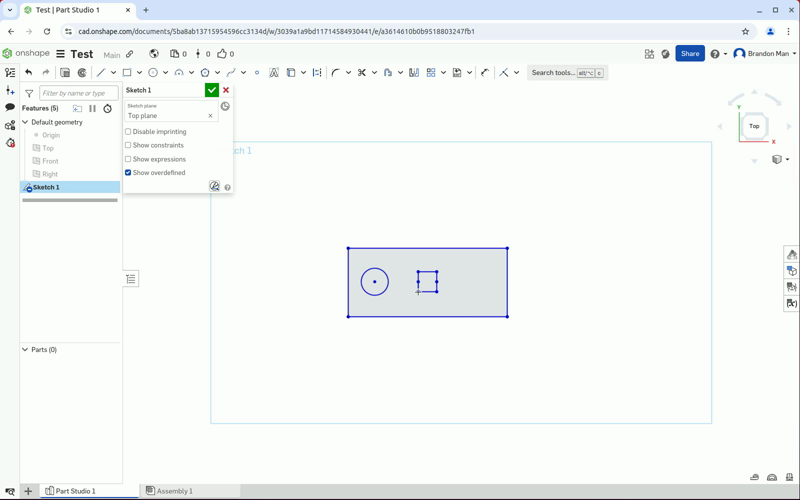
key_down(shift)
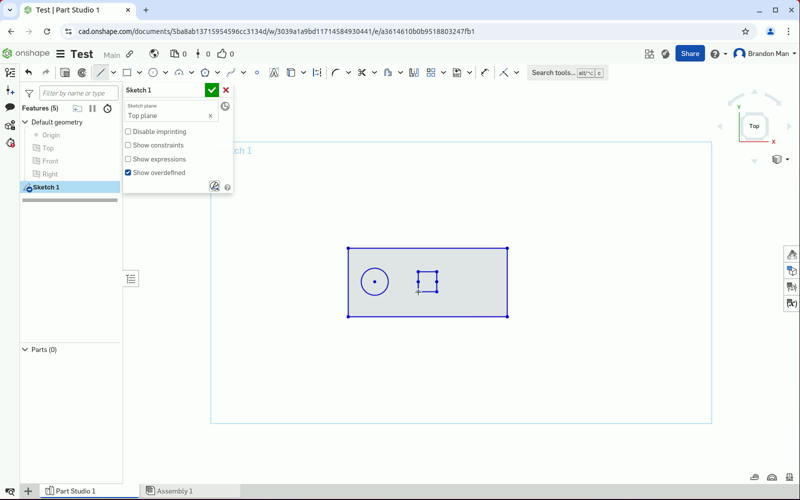
mouse_move(453, 305)
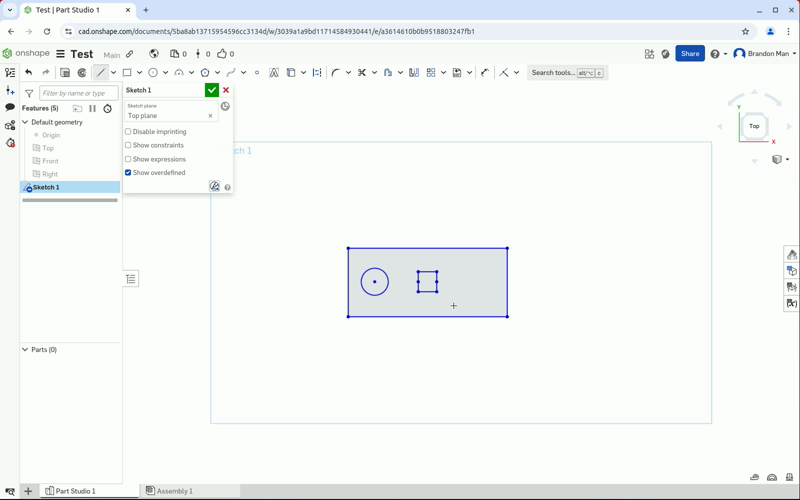
click(453, 305)
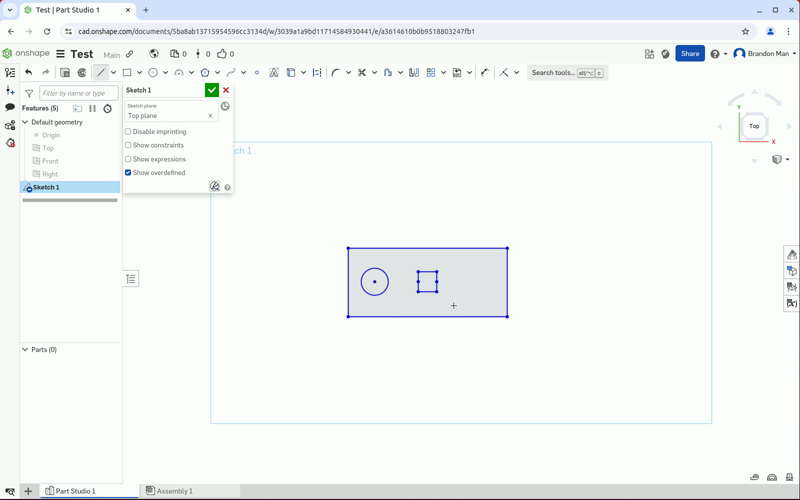
key_up(shift)
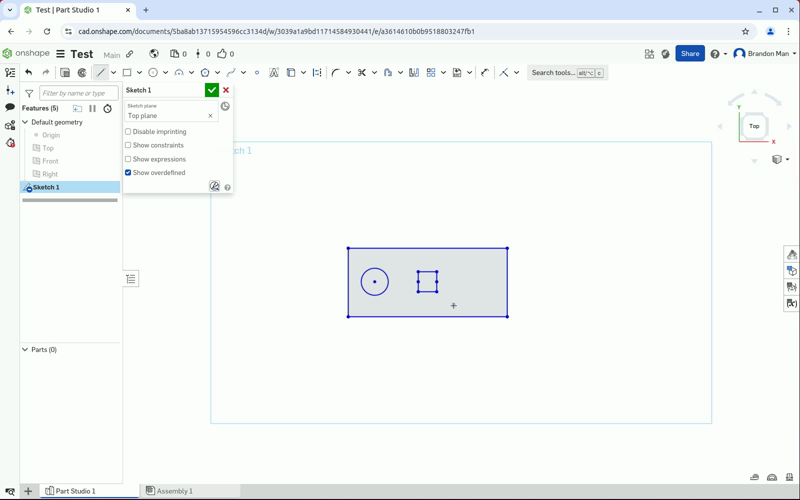
key_down(shift)
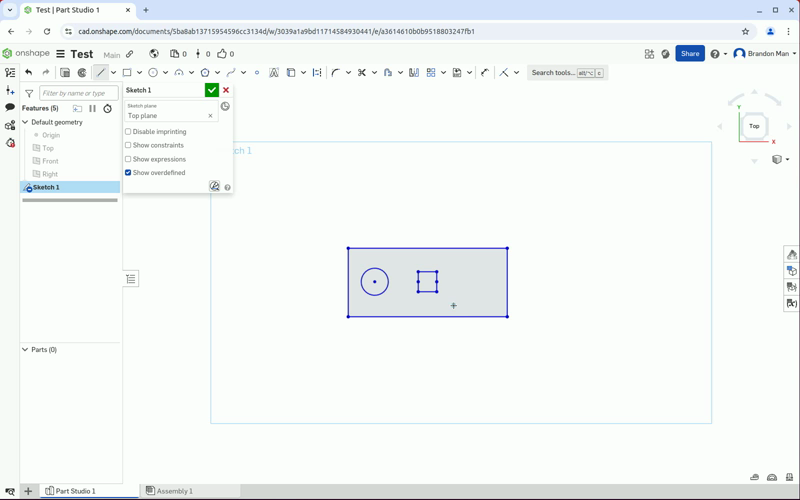
mouse_move(483, 305)
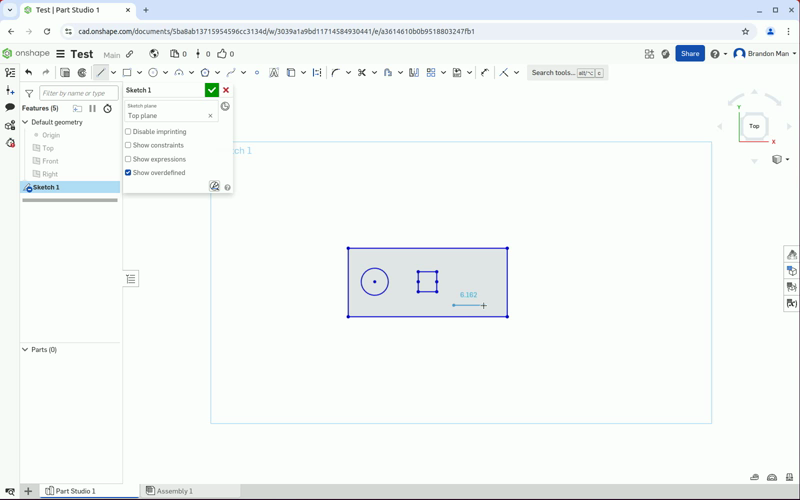
mouse_move(480, 305)
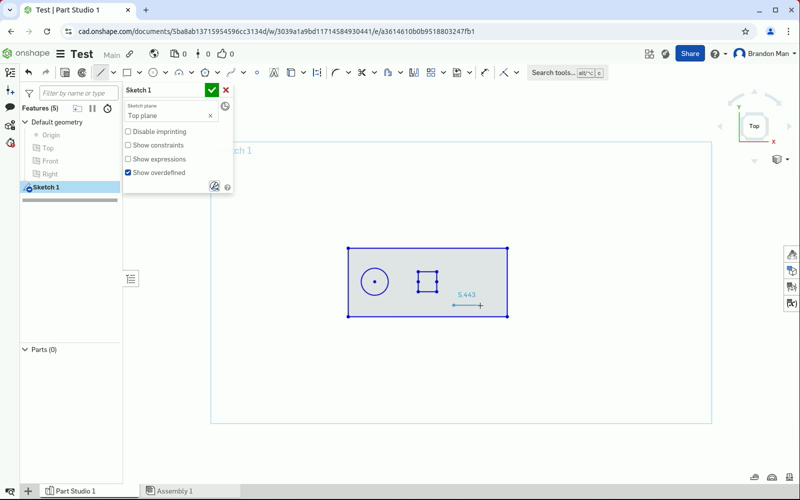
click(480, 305)
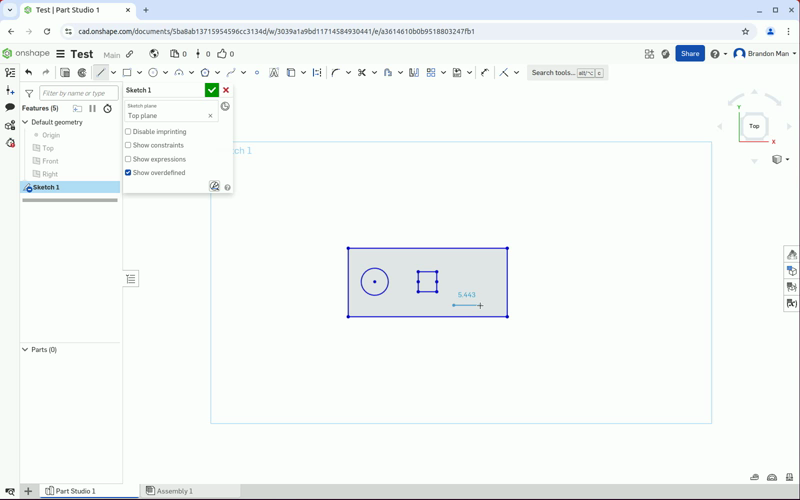
key_up(shift)
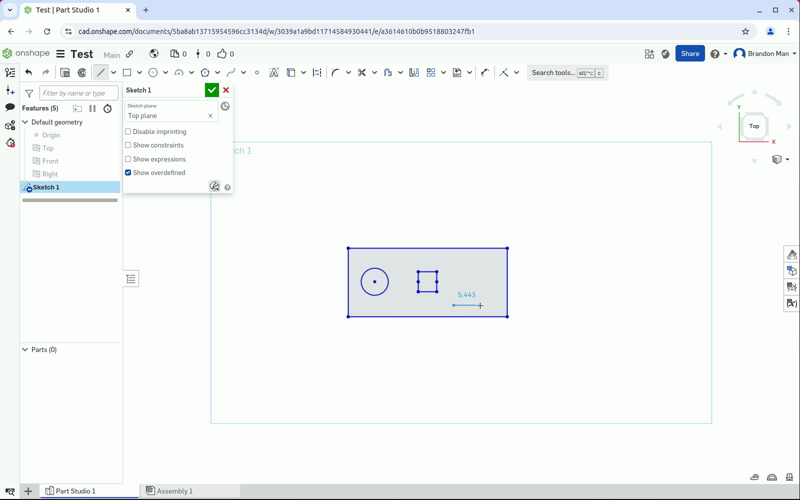
key_down(shift)
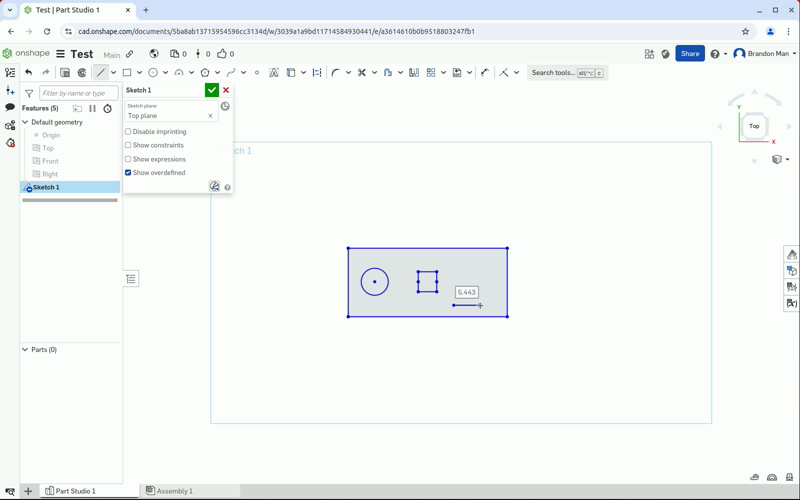
mouse_move(510, 305)
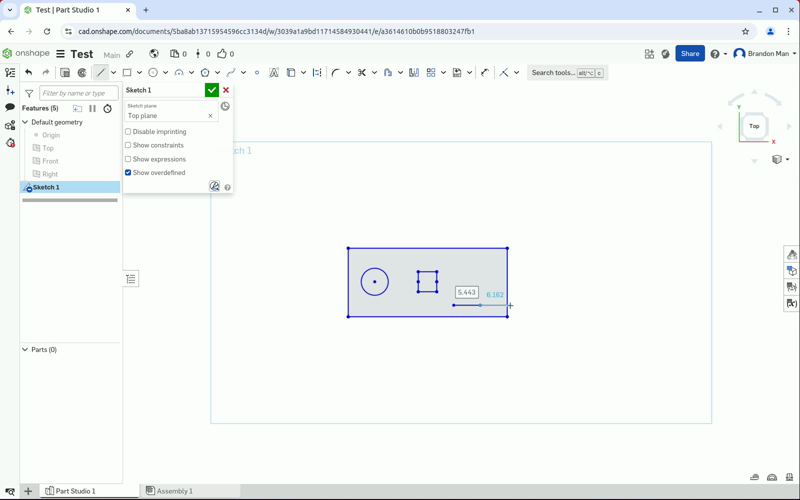
mouse_move(467, 281)
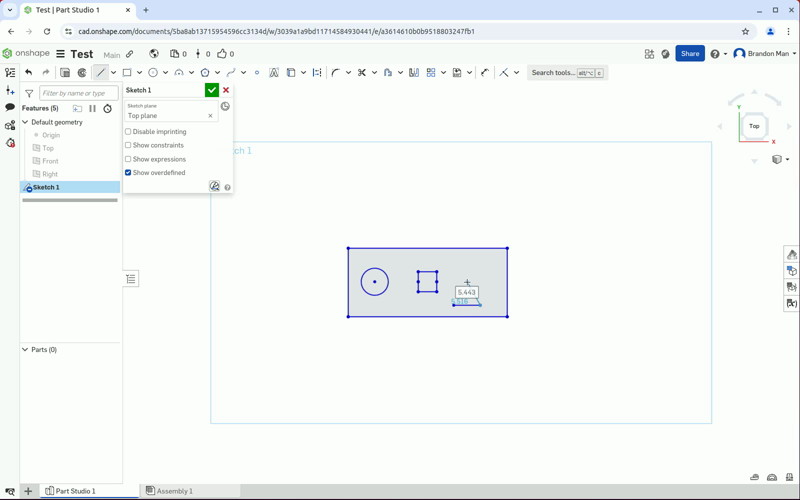
click(467, 281)
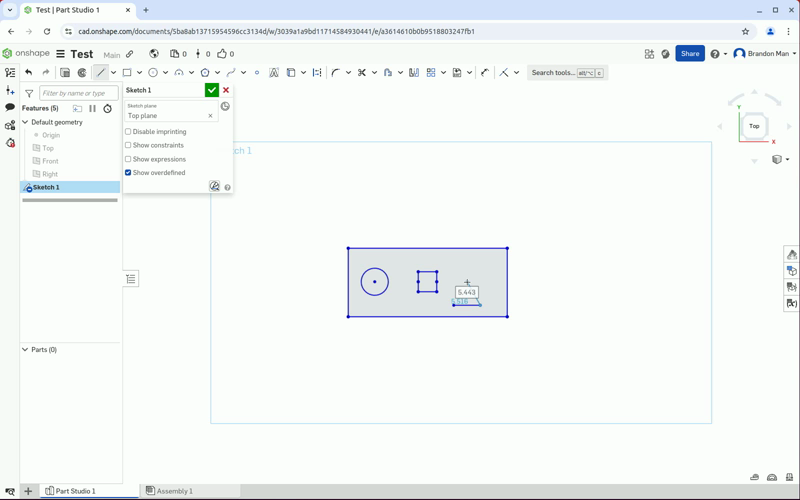
key_up(shift)
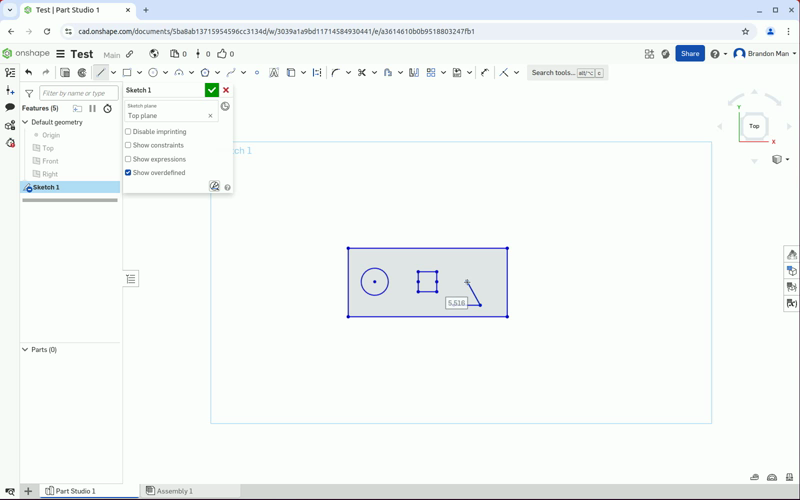
mouse_move(497, 281)
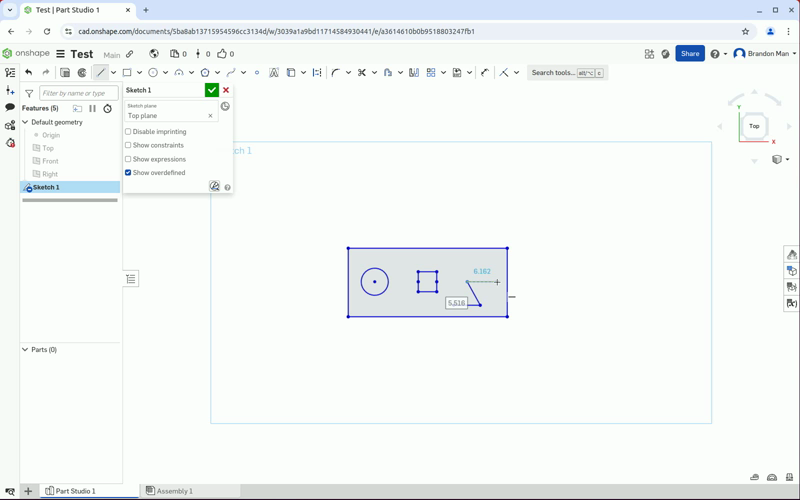
key_down(shift)
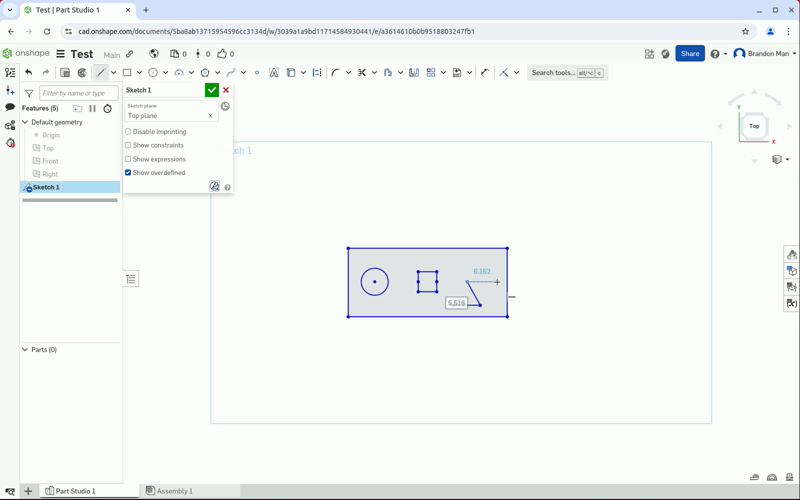
mouse_move(453, 305)
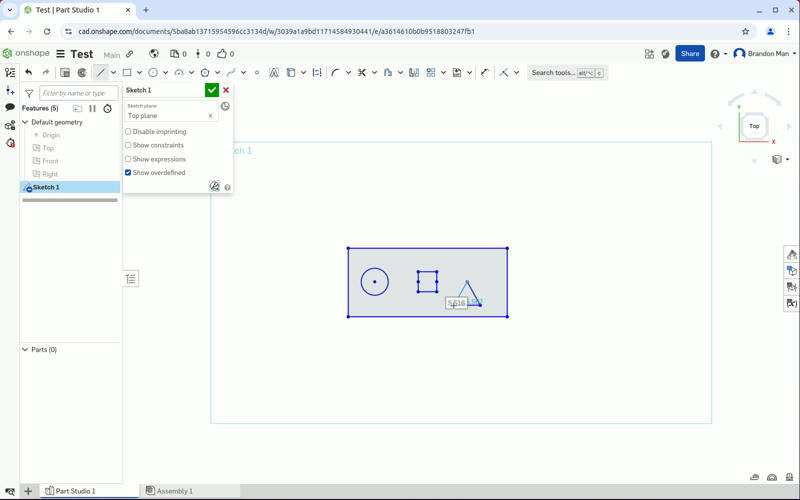
key_up(shift)
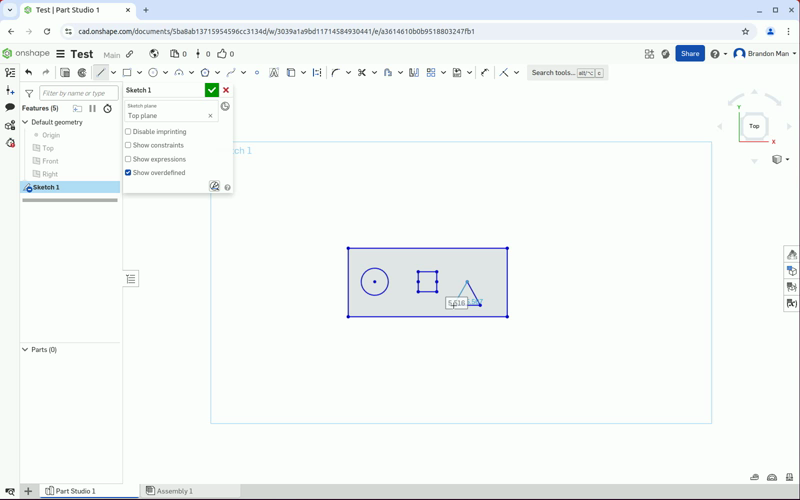
click(453, 305)
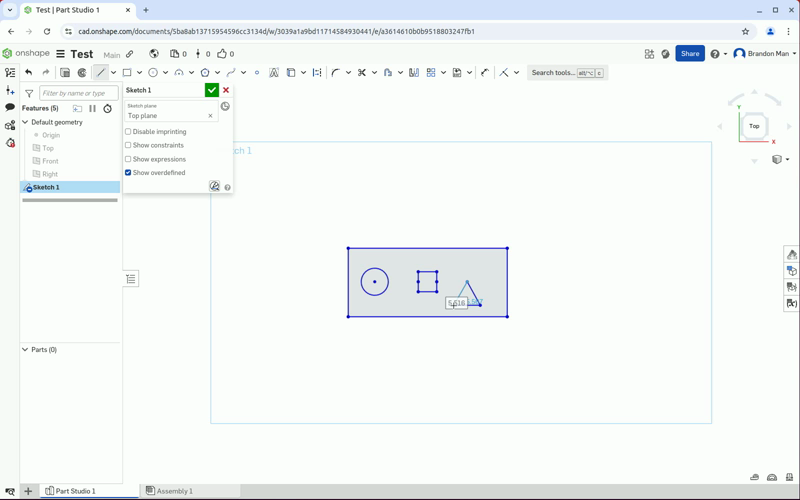
key(esc)
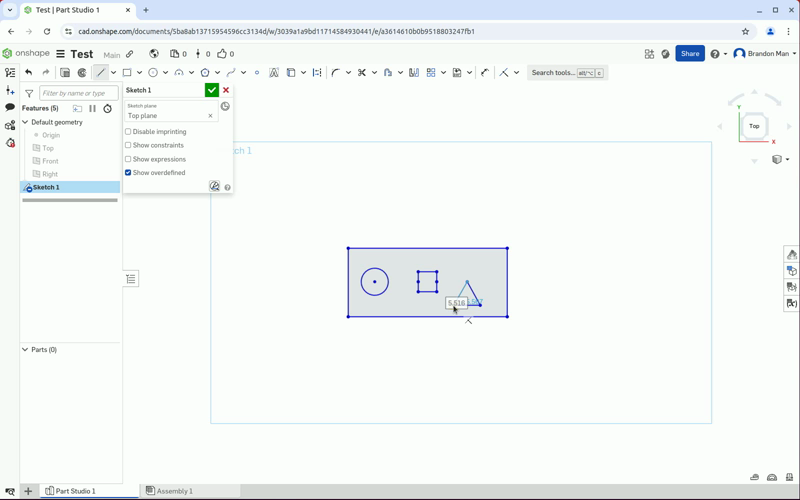
mouse_move(407, 282)
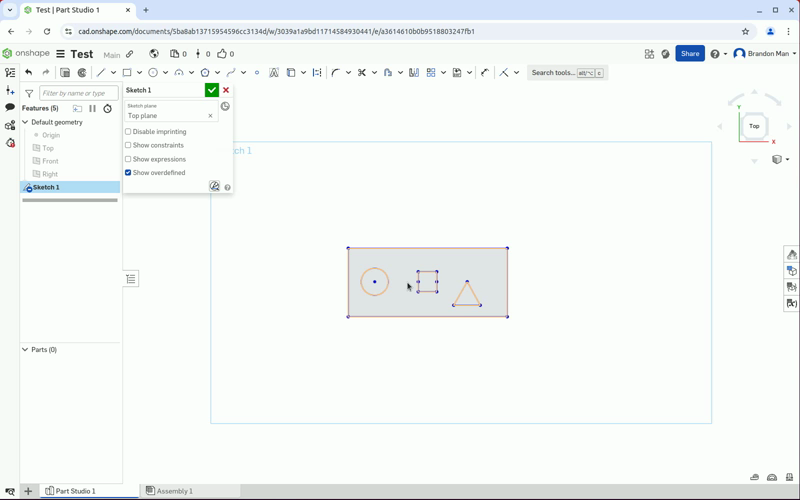
click(407, 282)
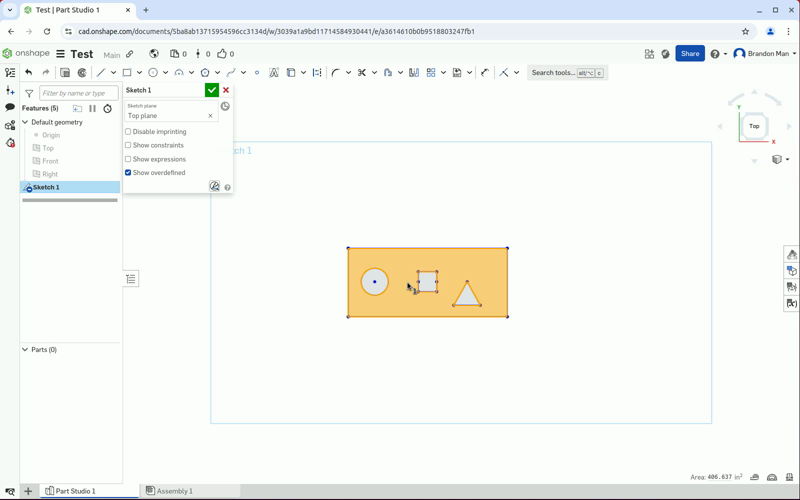
mouse_move(73, 352)
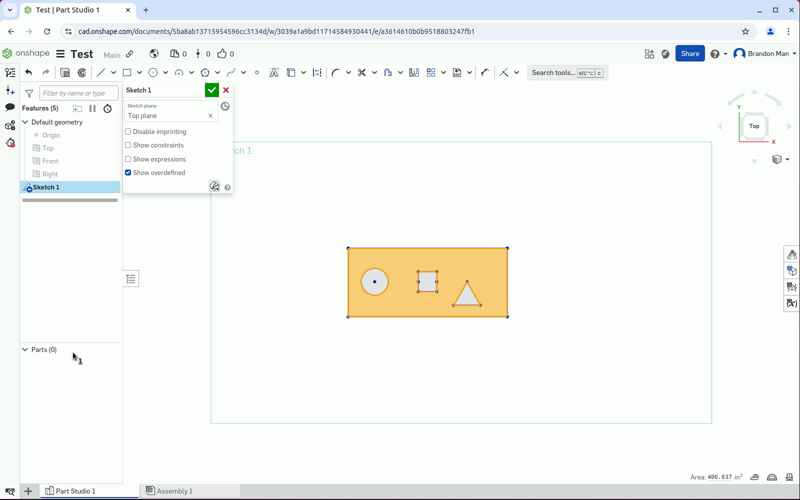
key(shift+y)
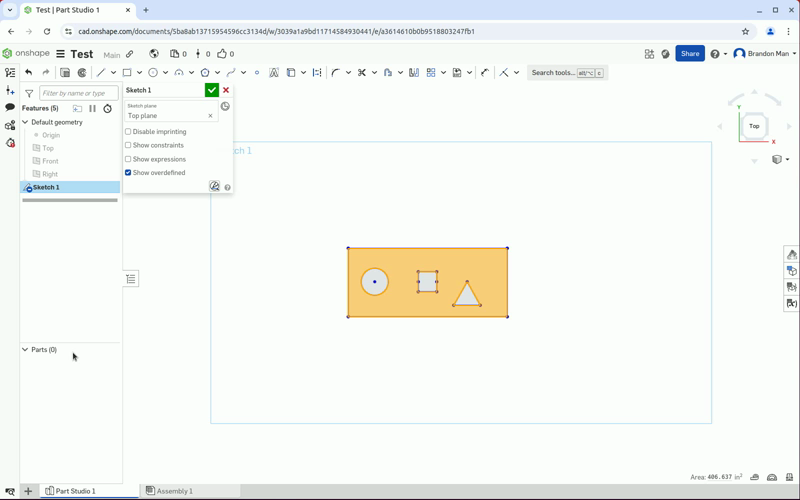
key(shift+e)
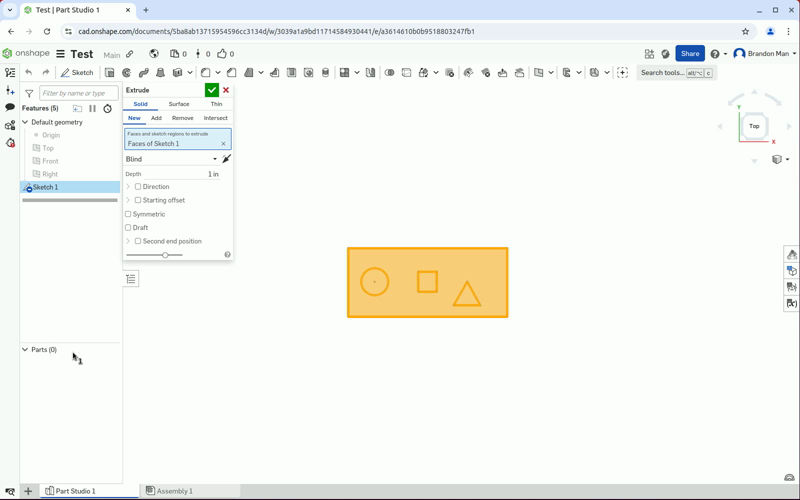
mouse_move(143, 106)
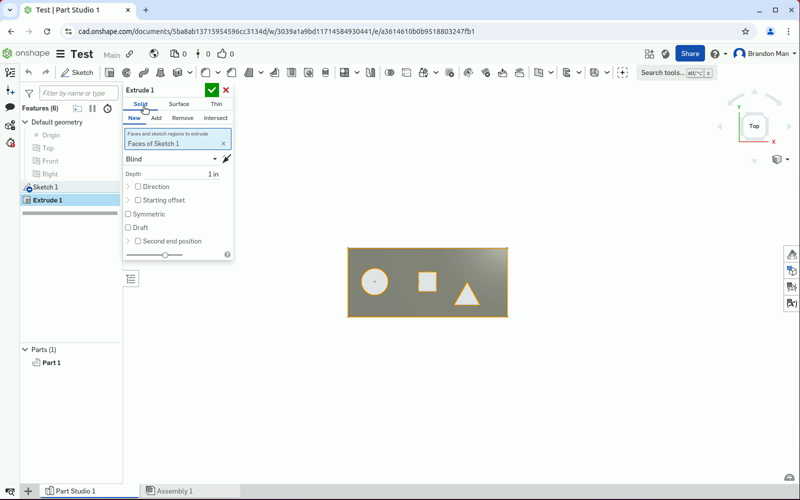
click(143, 106)
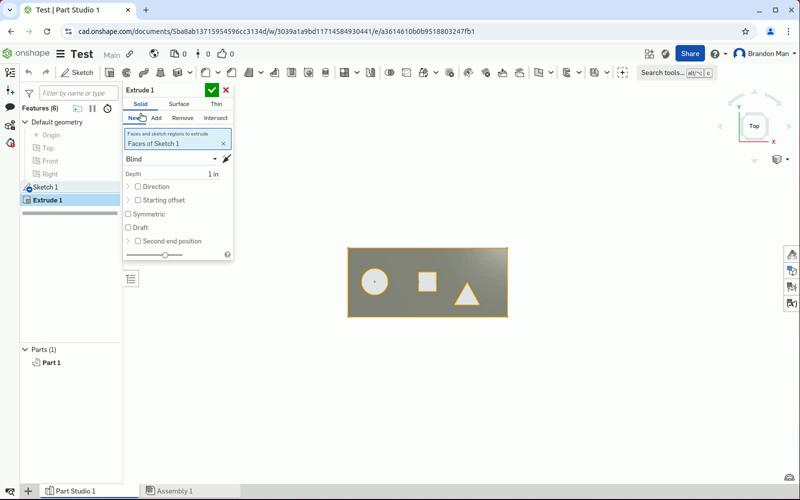
mouse_move(137, 120)
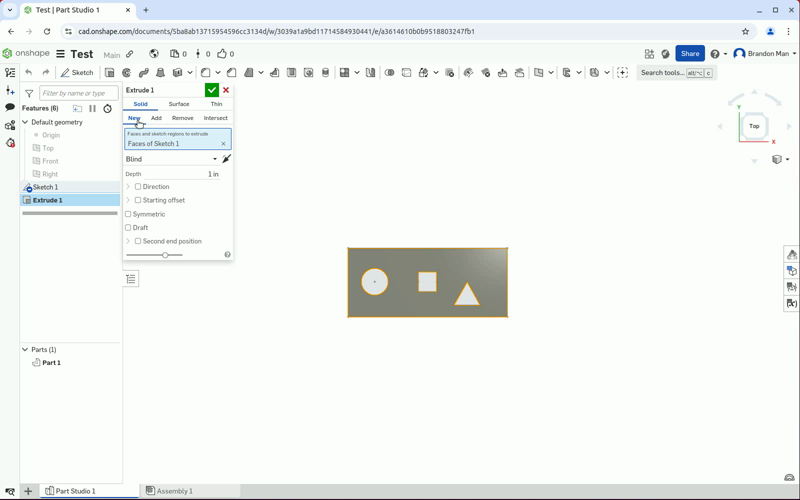
click(137, 120)
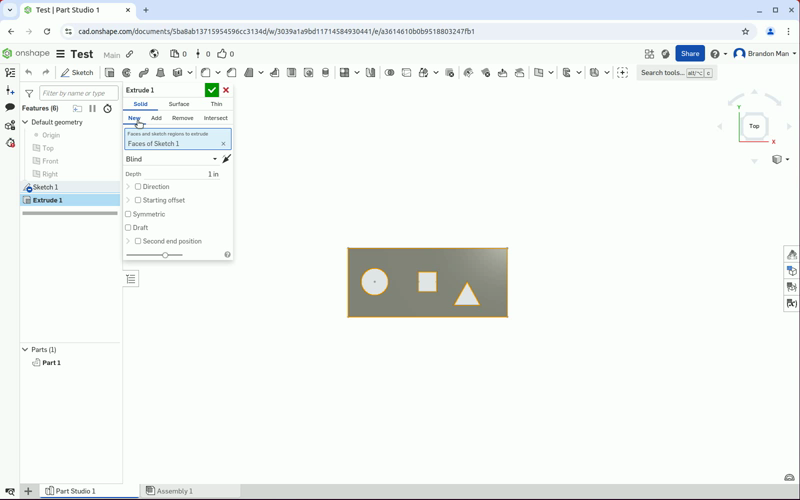
key(tab, 4)
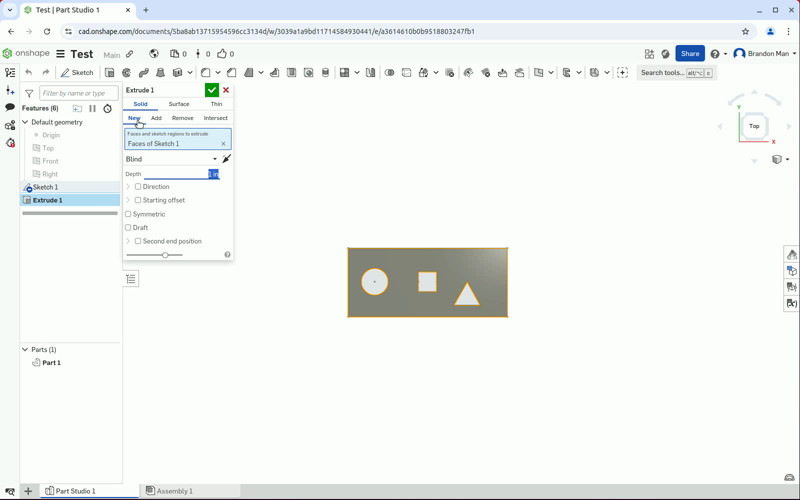
text(-4.333)
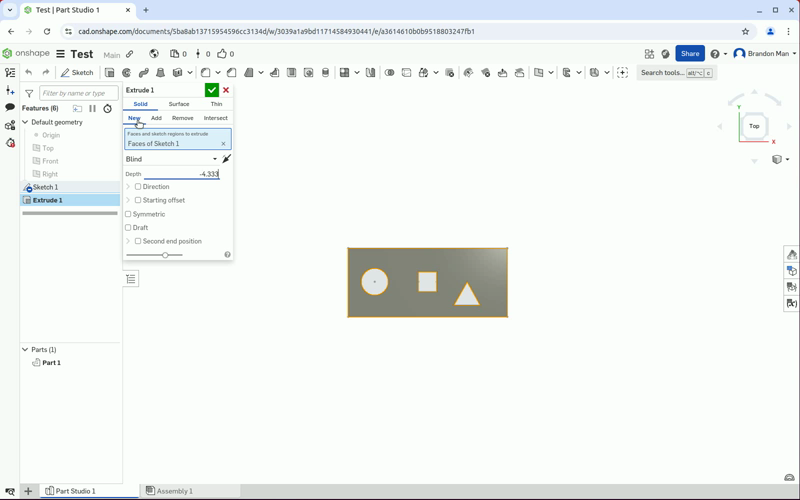
key(enter)
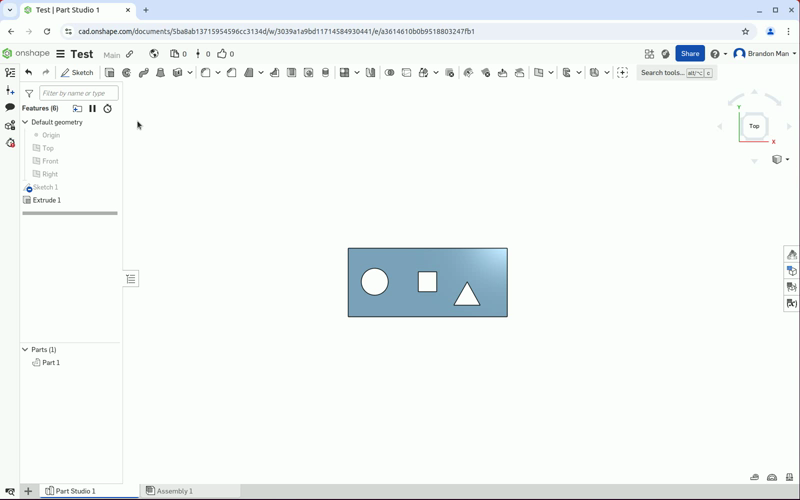
key(shift+h)
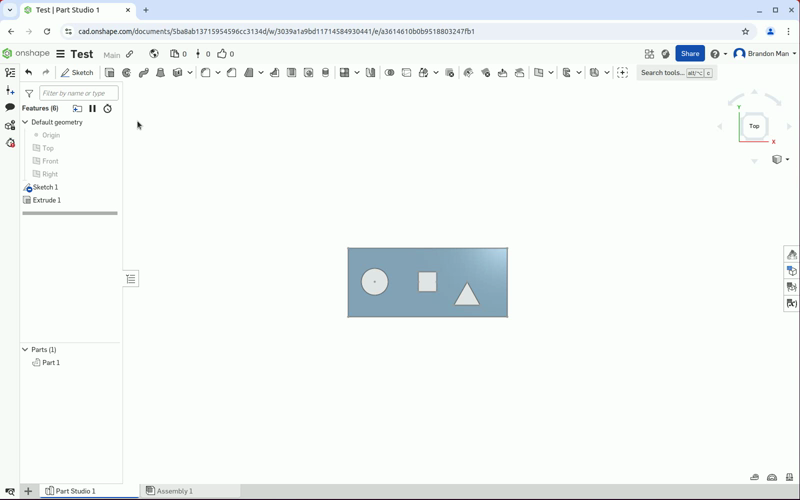
key(shift+h)
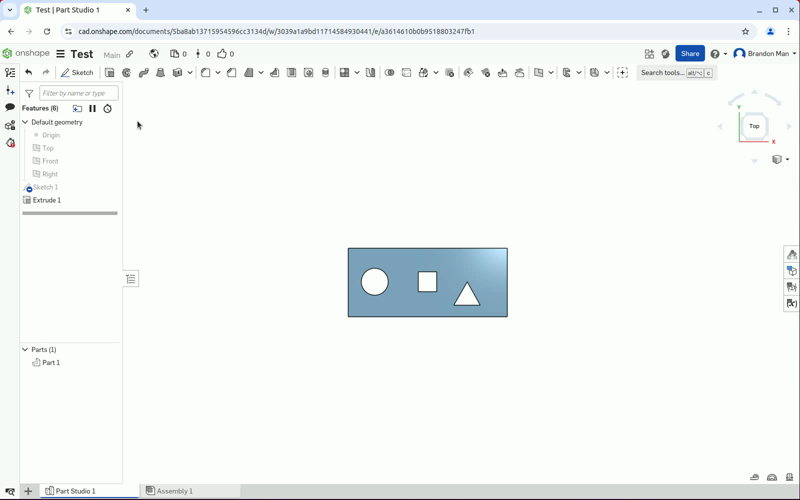
mouse_move(73, 189)
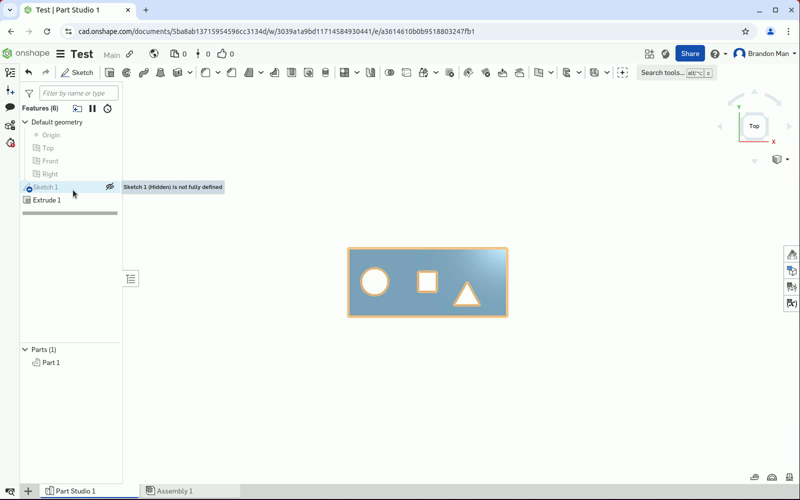
click(73, 189)
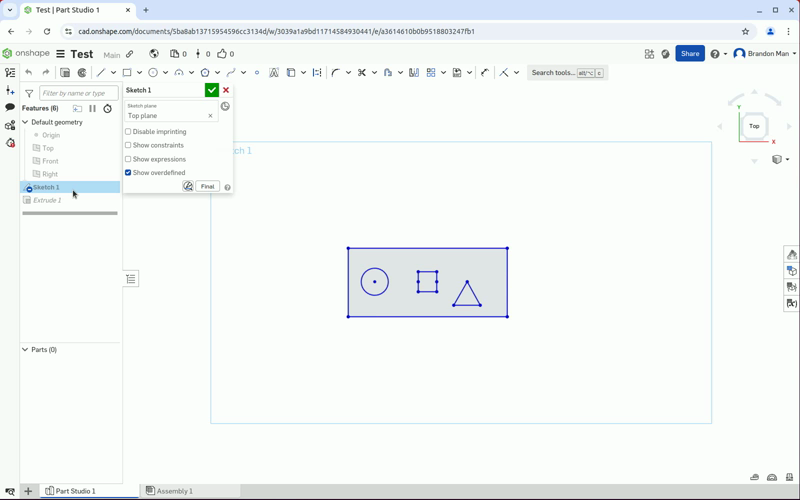
mouse_move(229, 92)
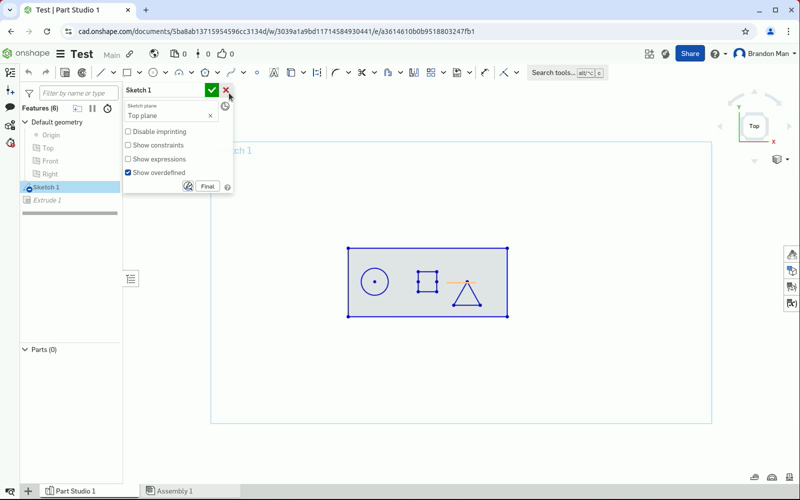
click(229, 92)
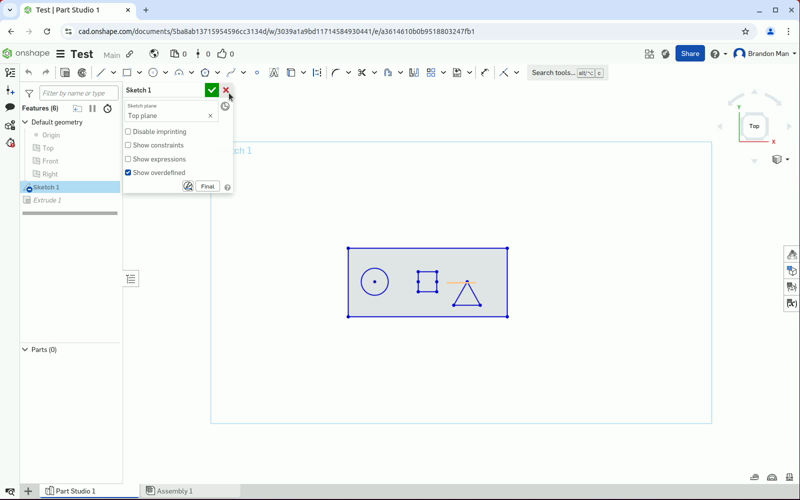
key(shift+s)
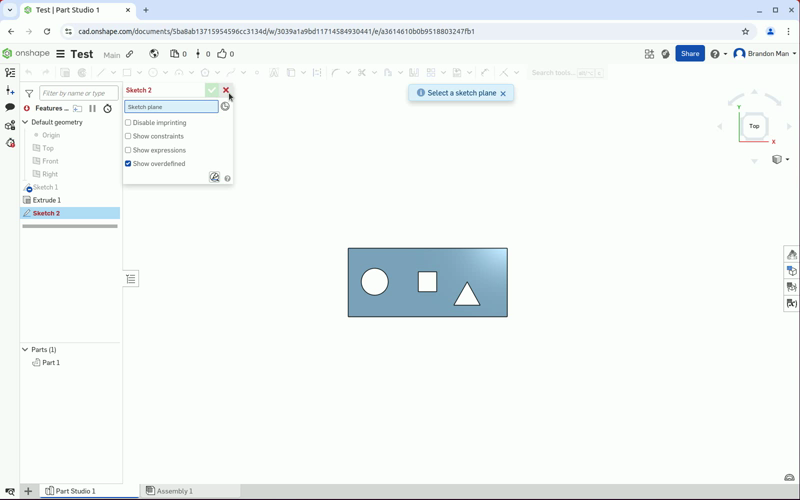
mouse_move(73, 150)
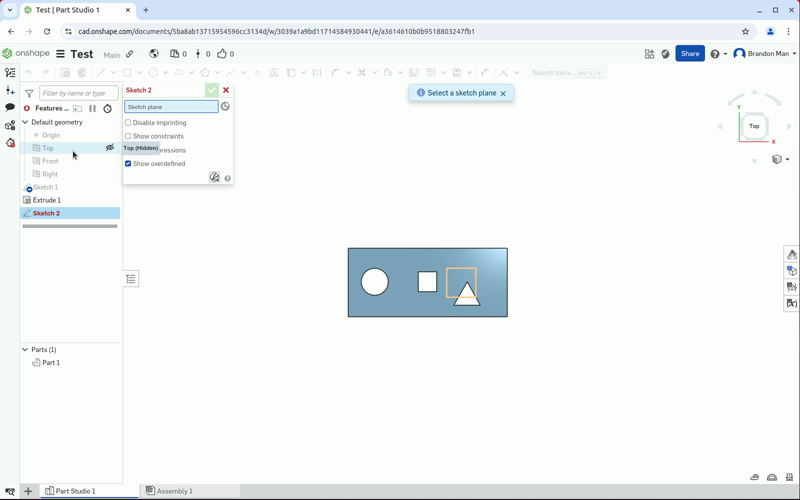
click(73, 150)
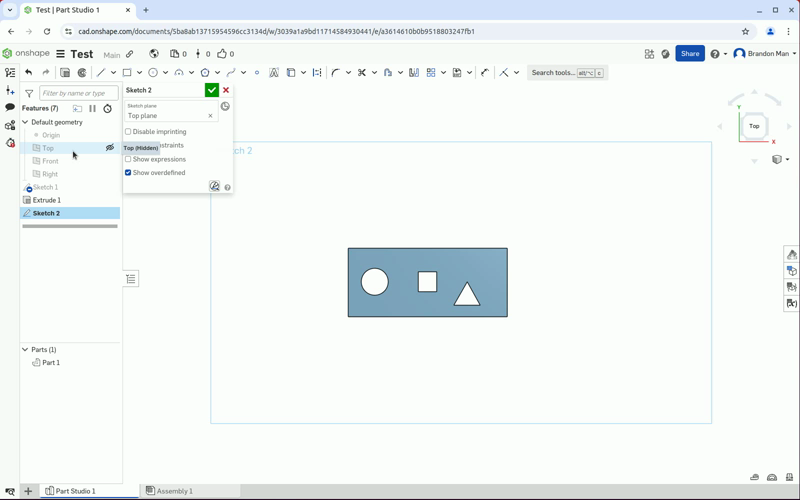
mouse_move(73, 352)
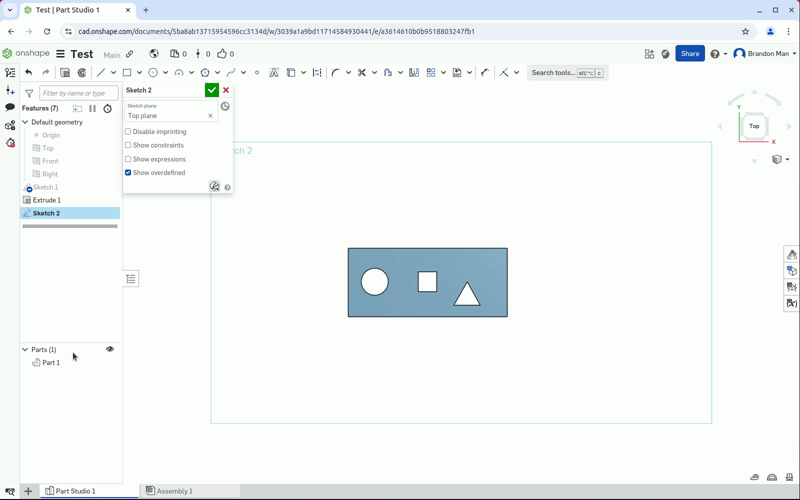
key(y)
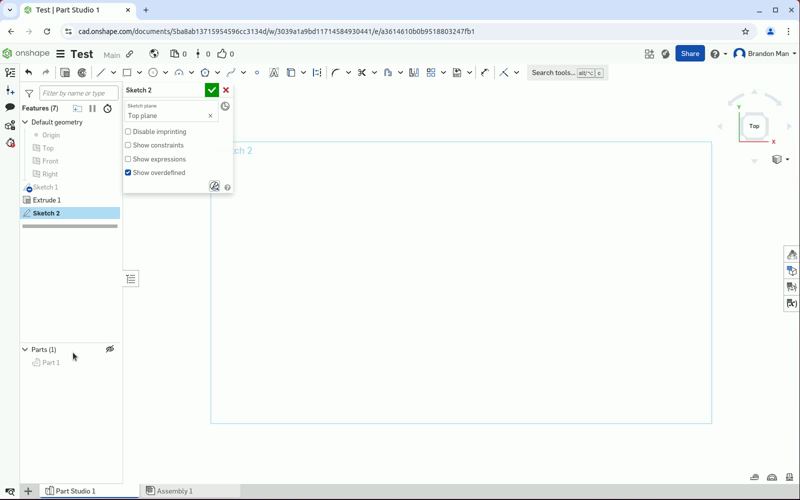
key(l)
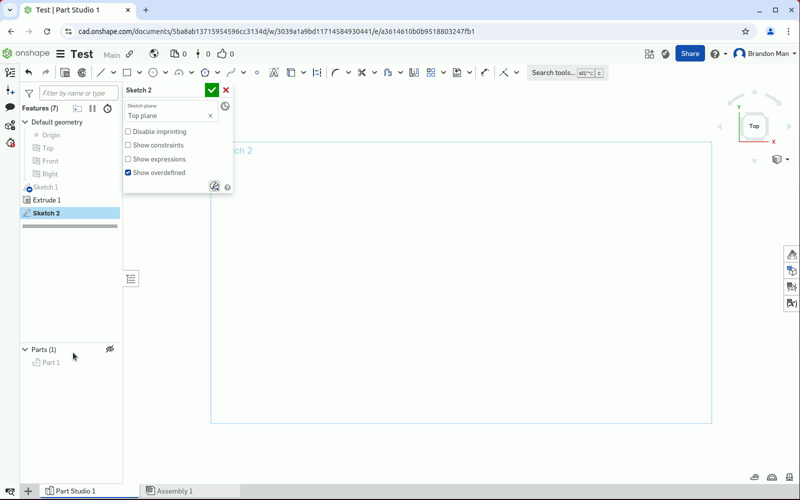
key_down(shift)
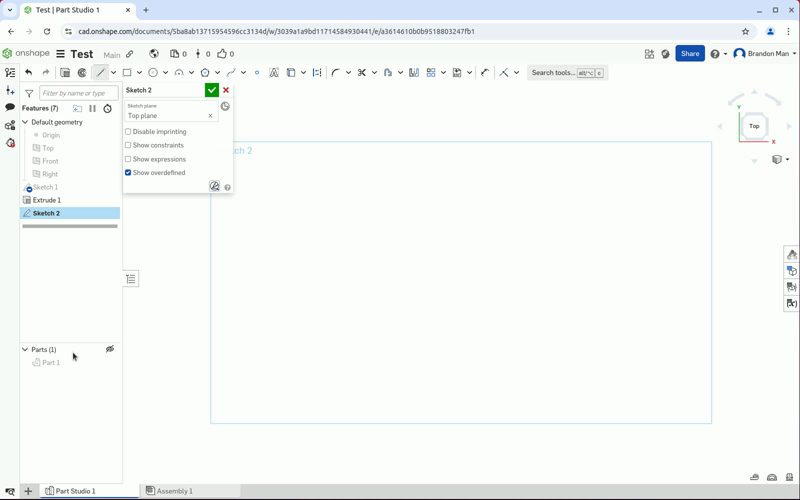
mouse_move(417, 292)
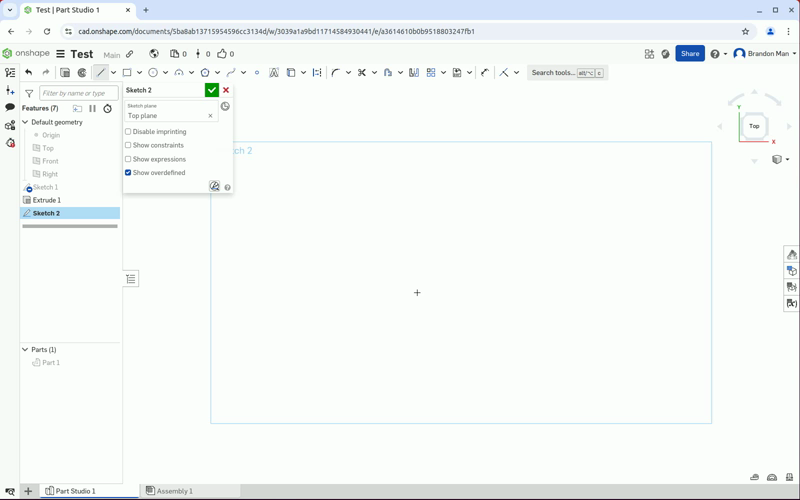
click(417, 292)
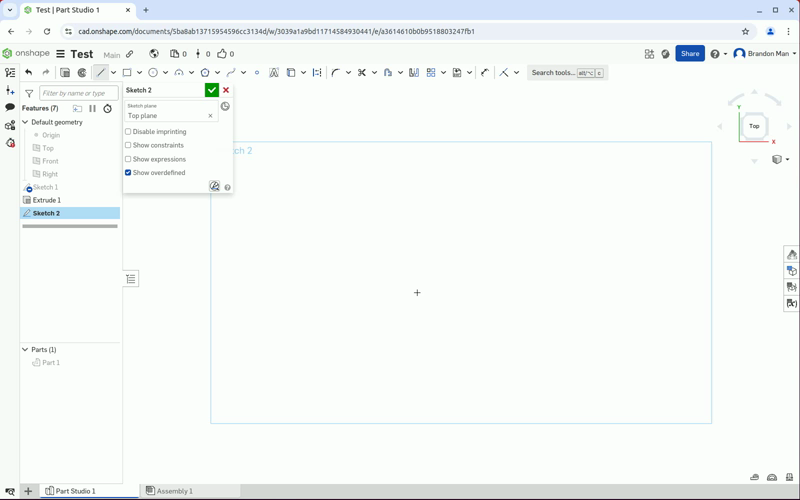
key_up(shift)
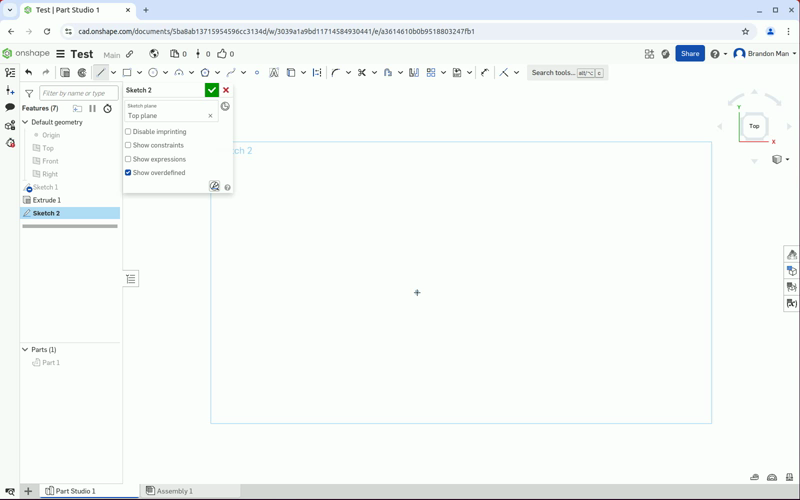
key_down(shift)
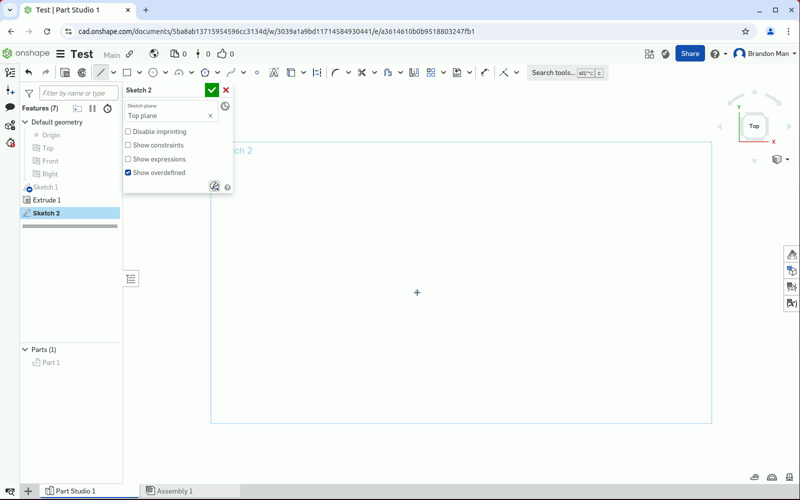
mouse_move(447, 292)
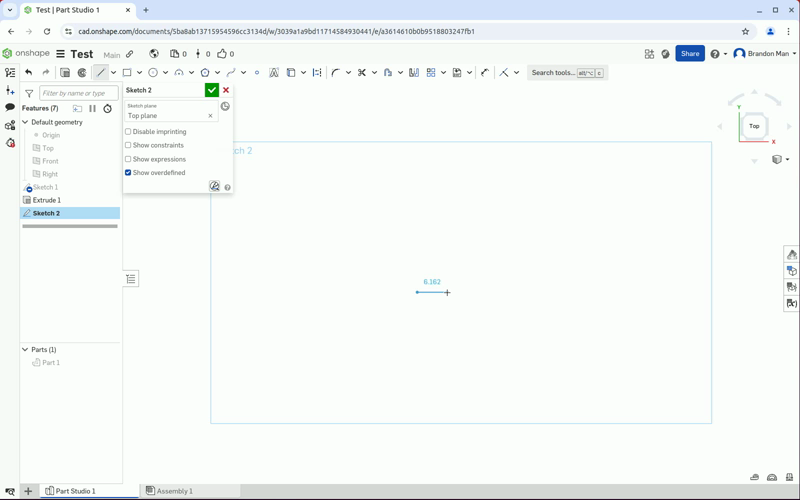
mouse_move(438, 292)
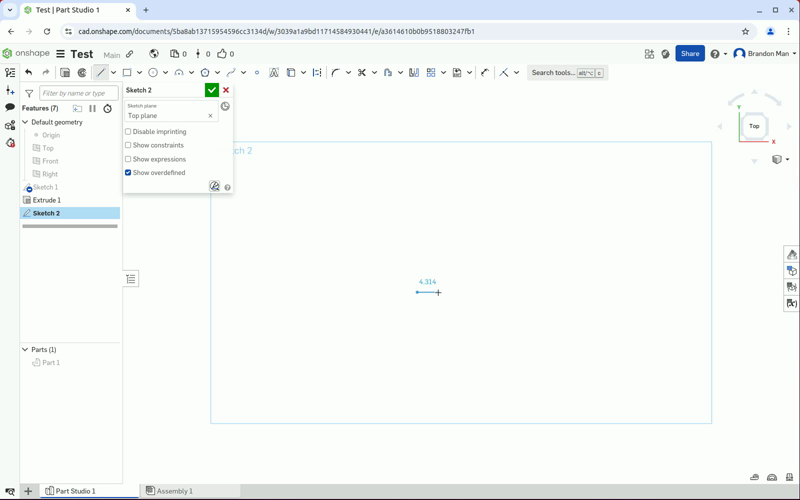
click(438, 292)
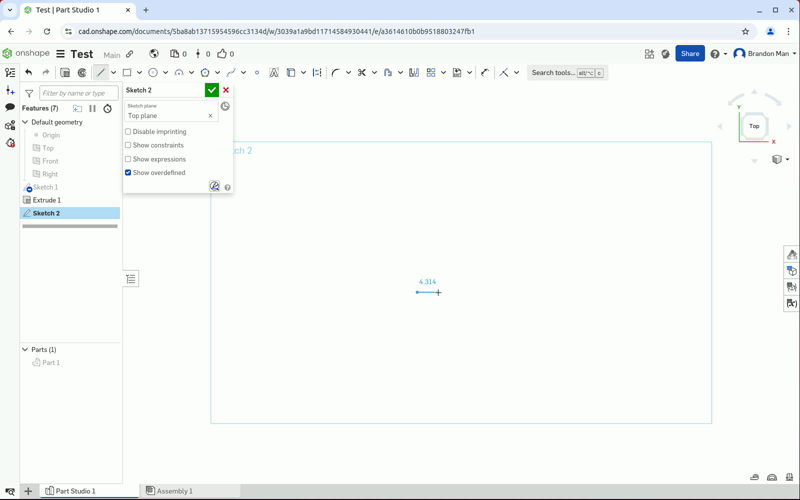
key_up(shift)
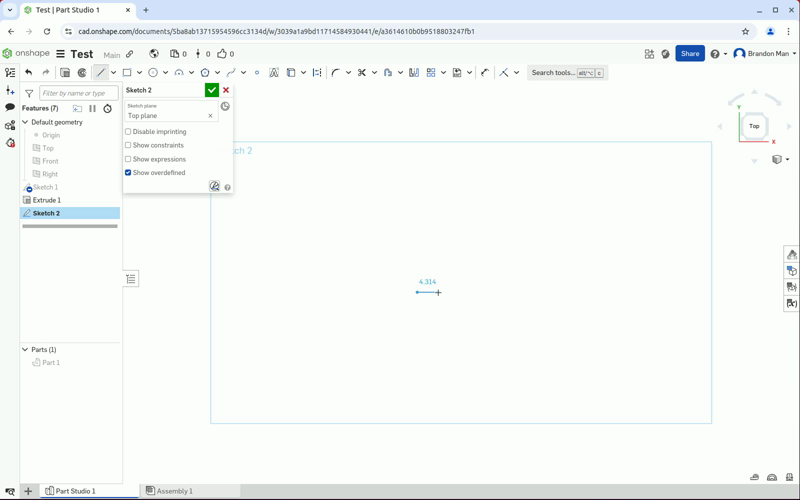
key_down(shift)
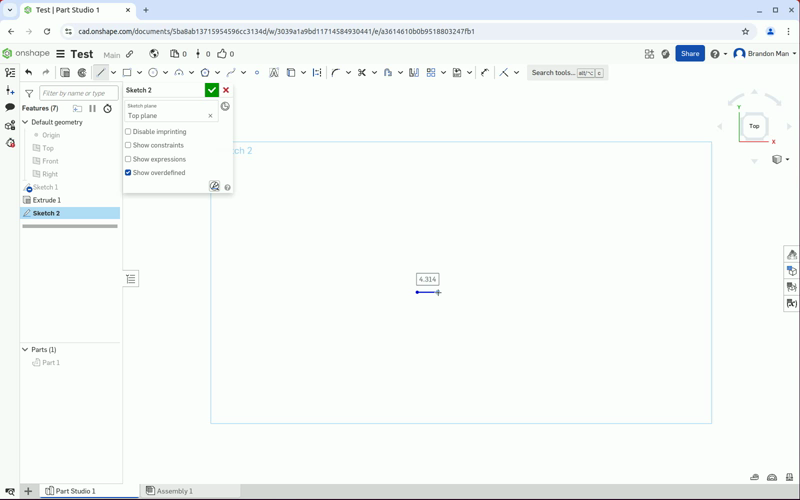
mouse_move(468, 292)
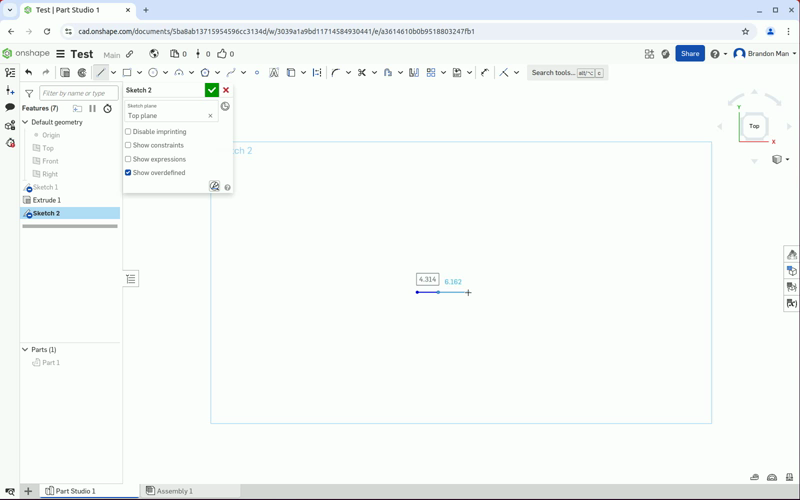
mouse_move(438, 281)
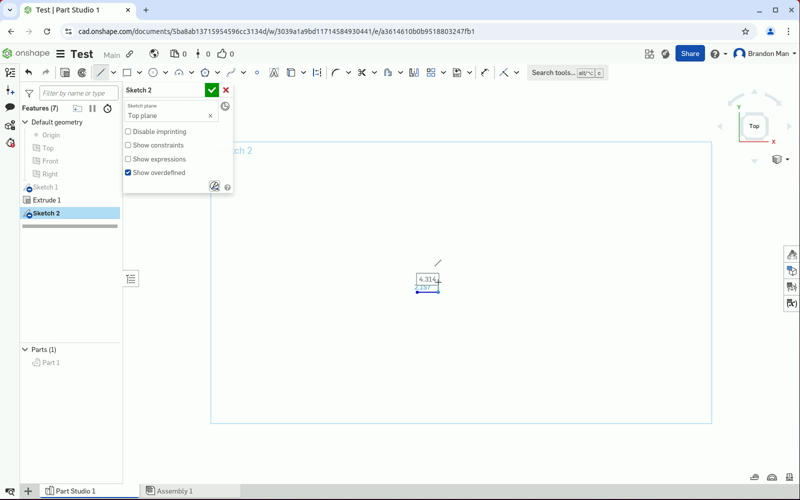
click(438, 281)
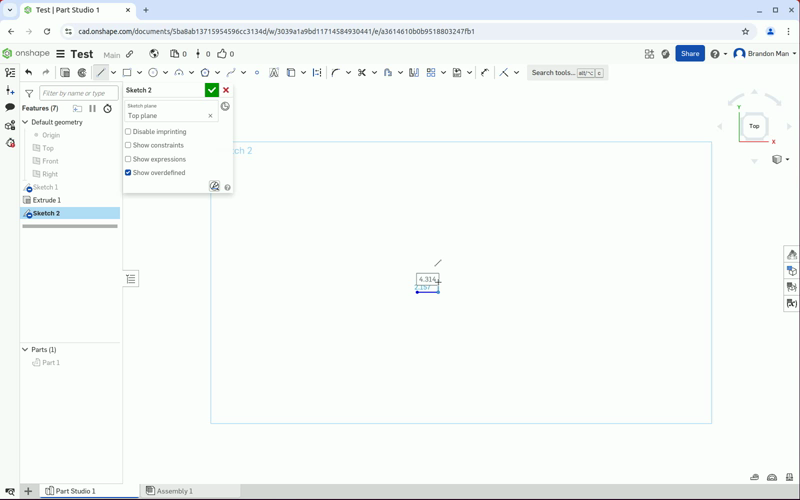
key_up(shift)
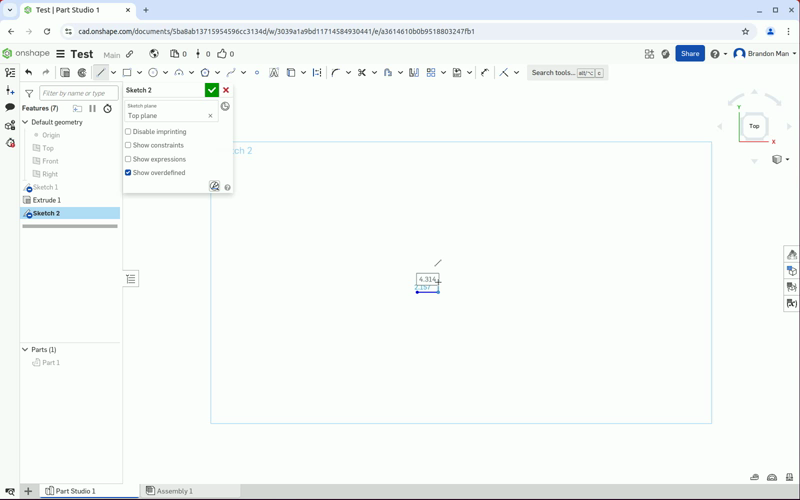
key_down(shift)
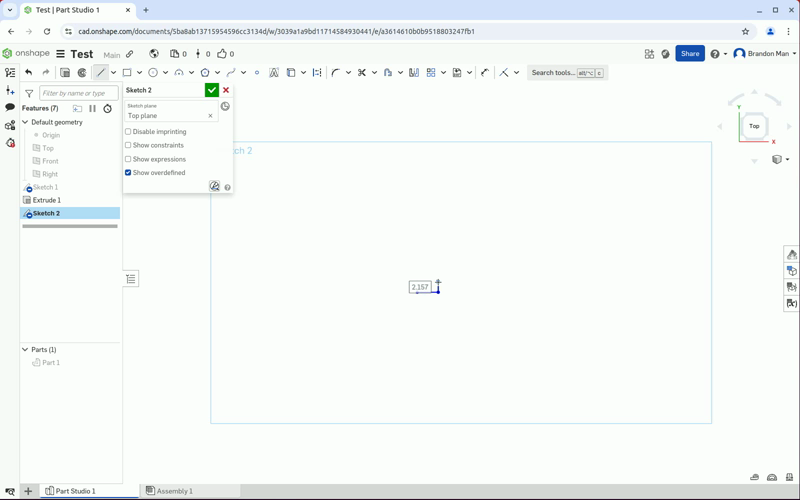
mouse_move(468, 281)
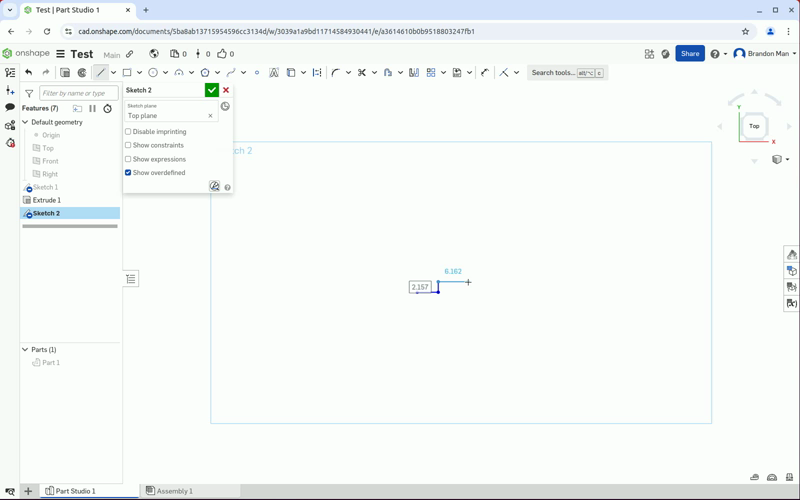
mouse_move(428, 281)
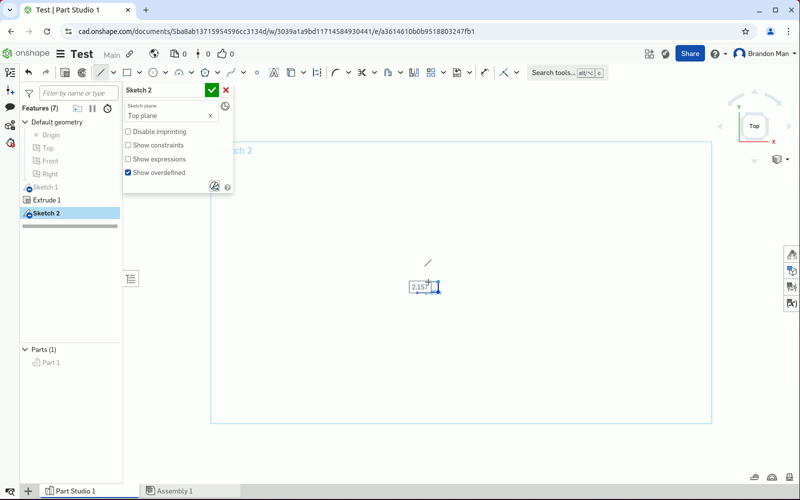
click(428, 281)
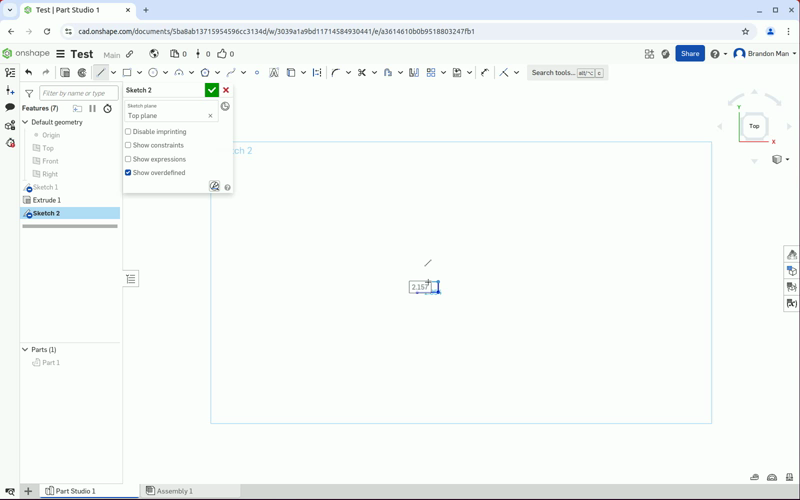
key_up(shift)
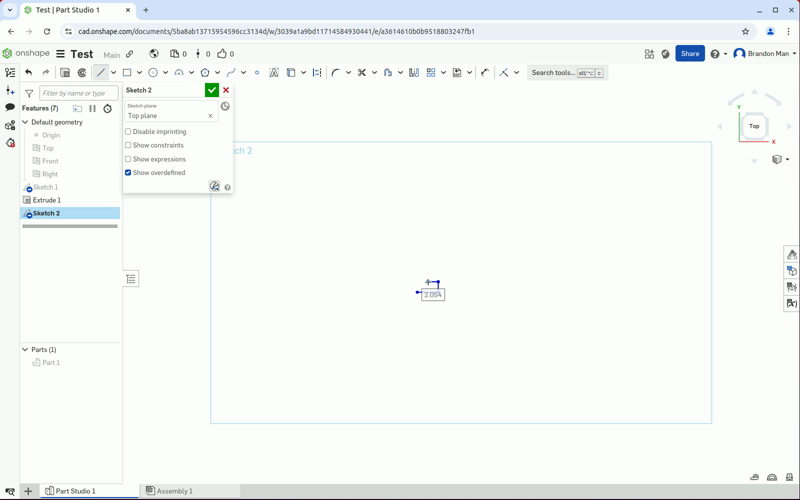
key_down(shift)
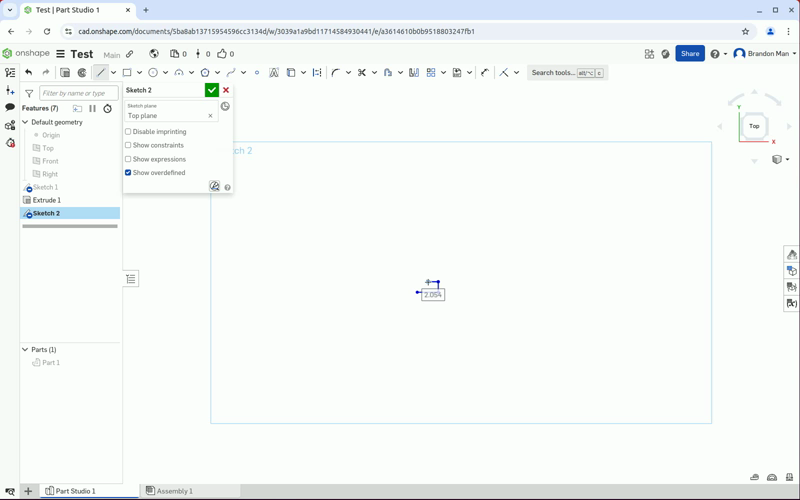
mouse_move(458, 281)
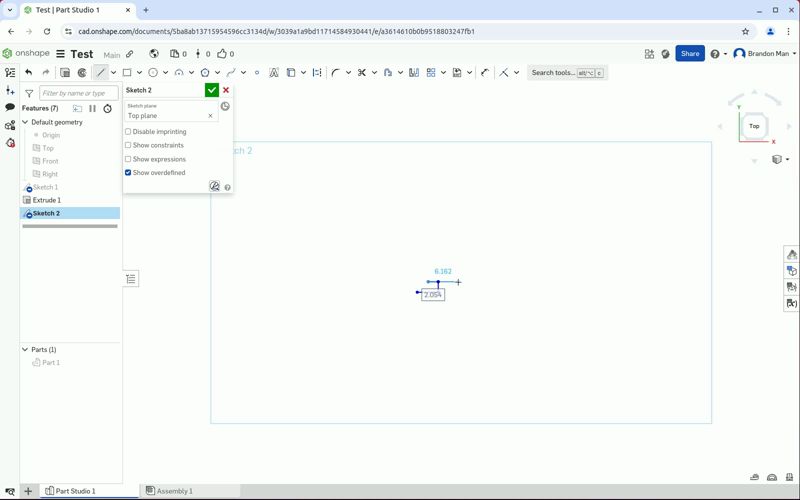
mouse_move(417, 281)
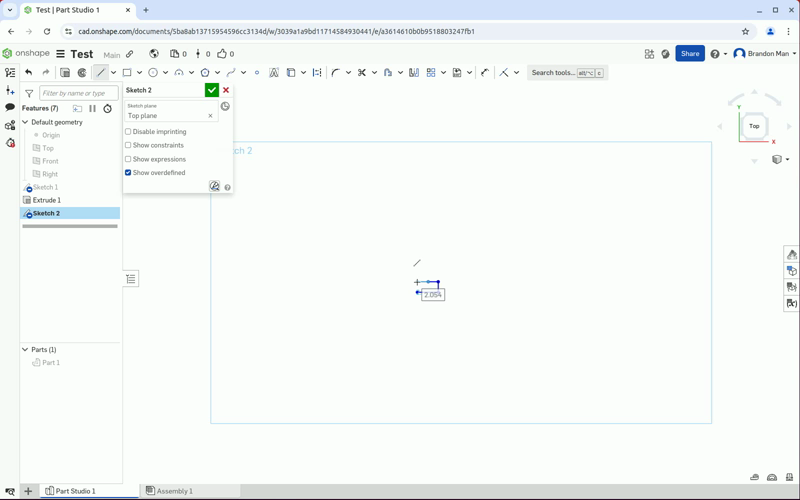
click(417, 281)
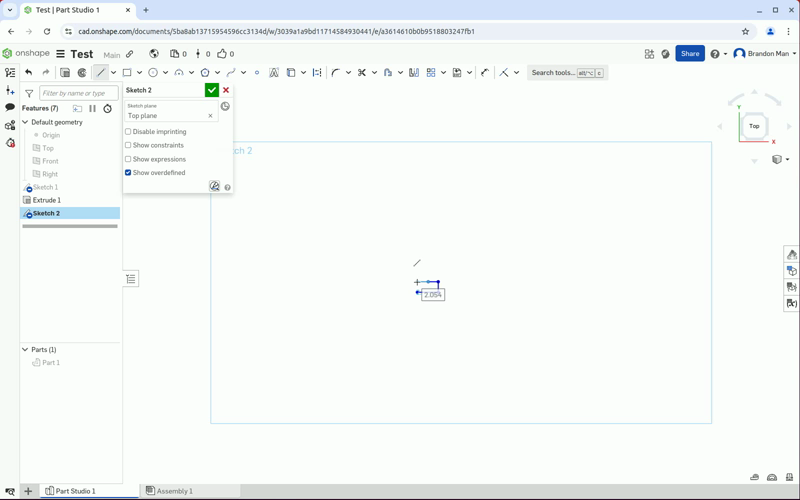
key_up(shift)
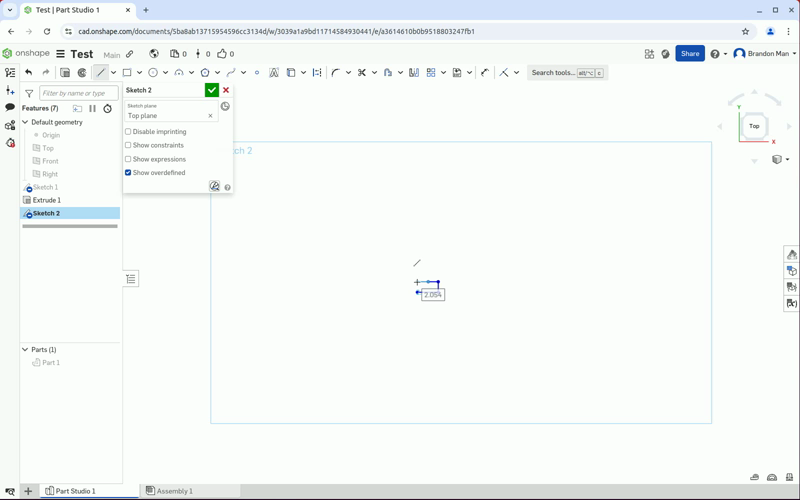
mouse_move(447, 281)
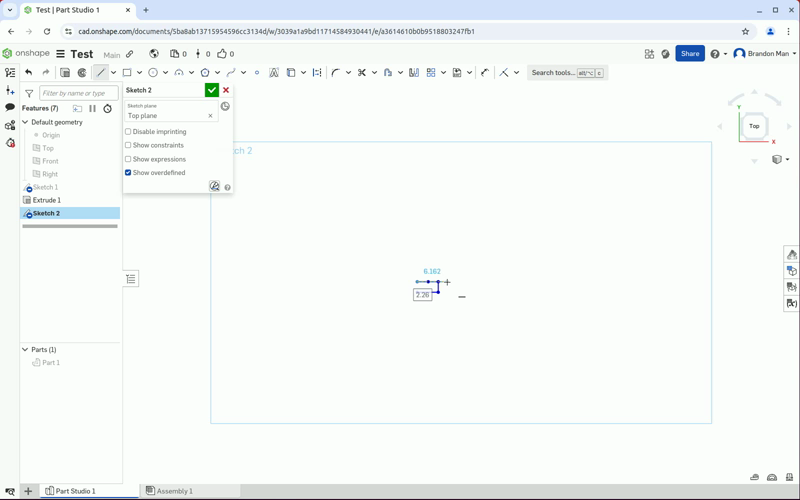
key_down(shift)
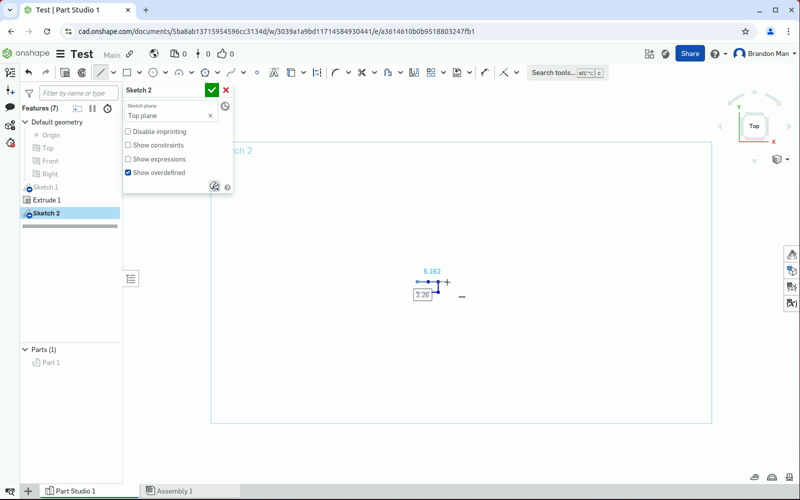
mouse_move(417, 292)
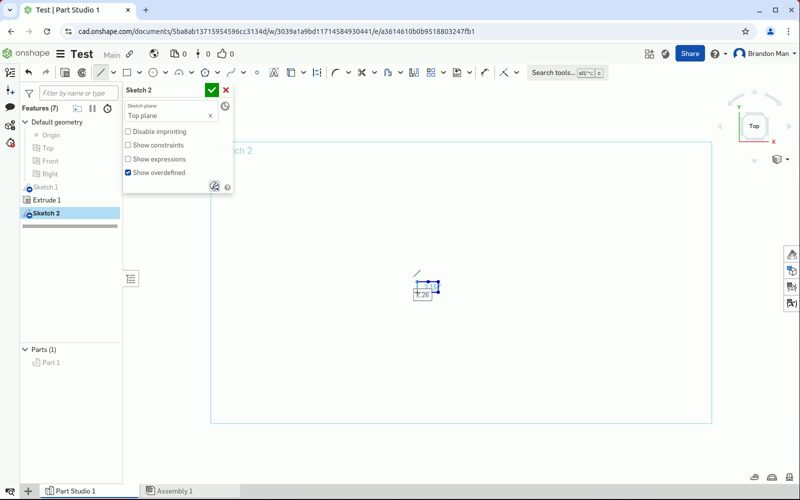
key_up(shift)
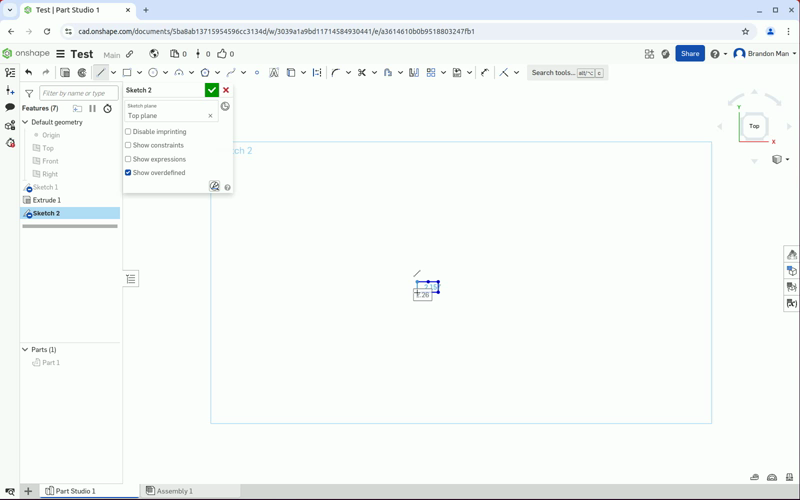
click(417, 292)
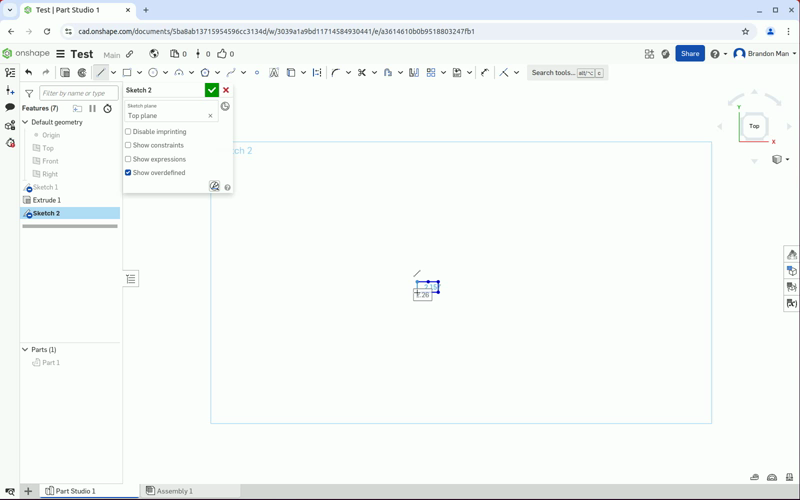
key(esc)
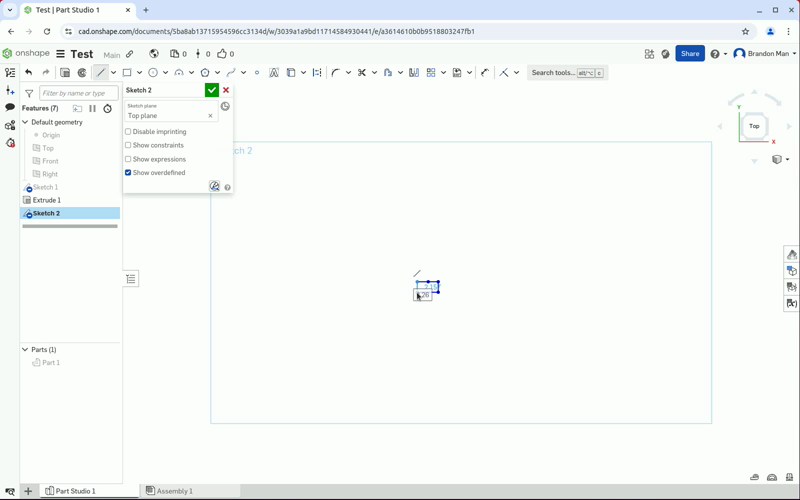
mouse_move(434, 290)
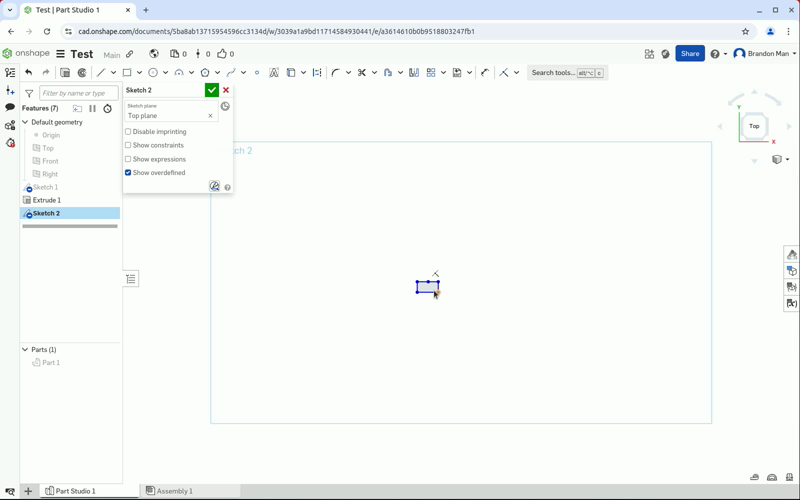
scroll(6)
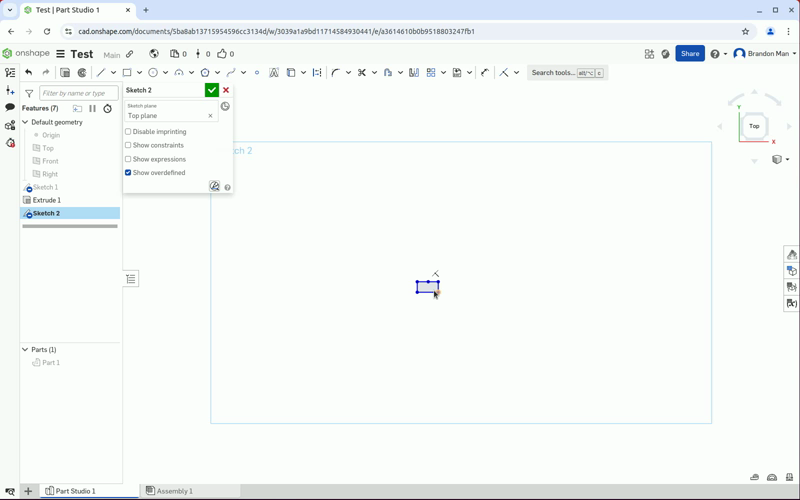
scroll(6)
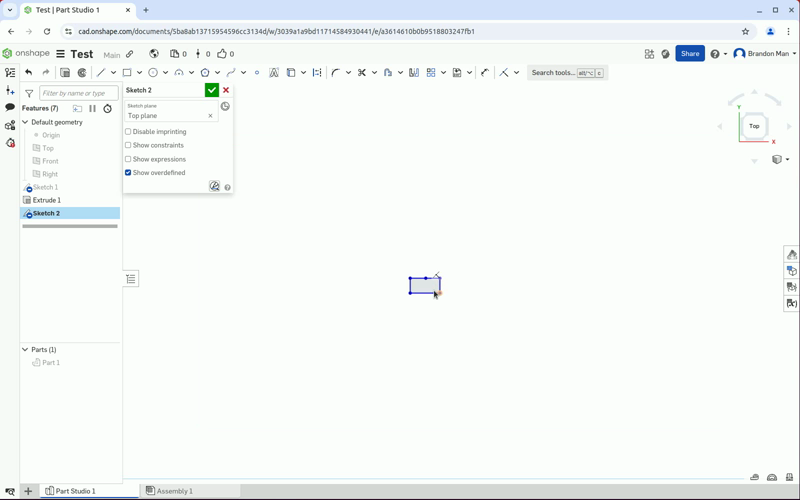
scroll(6)
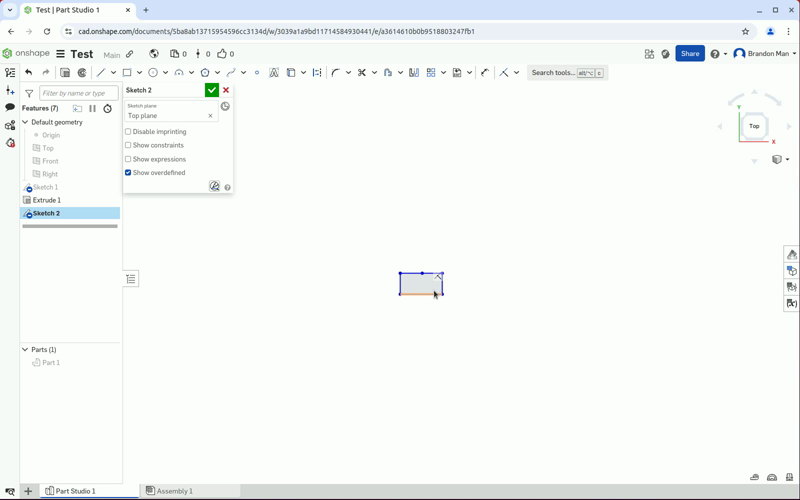
scroll(6)
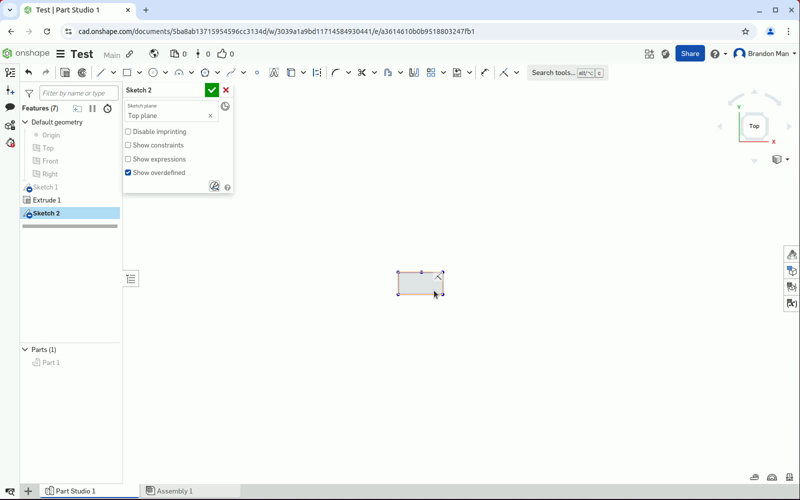
scroll(6)
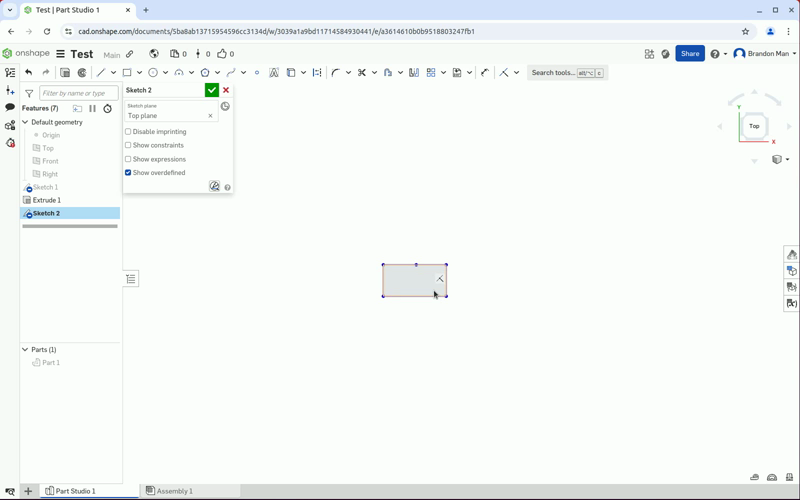
scroll(6)
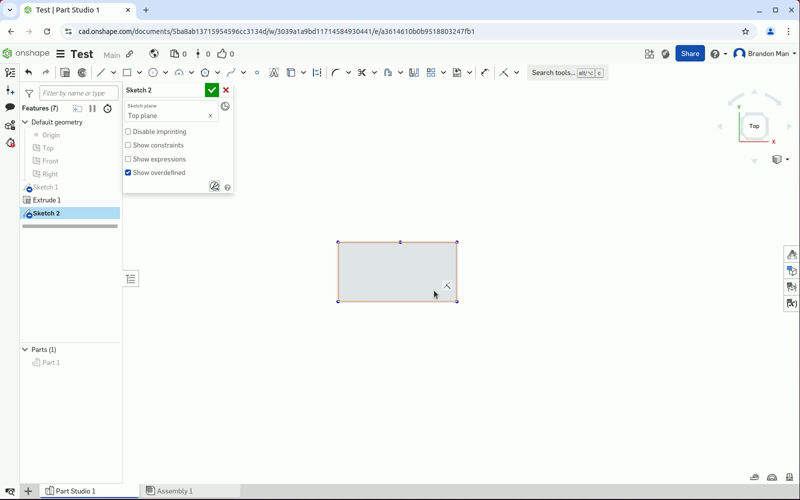
scroll(6)
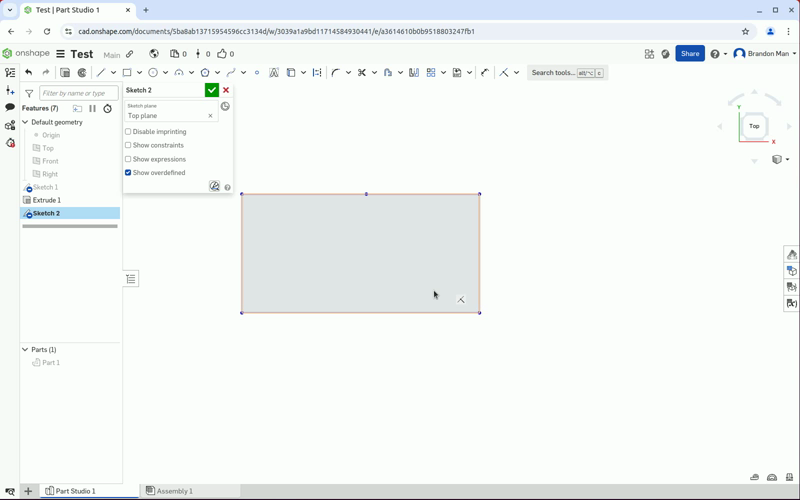
click(434, 290)
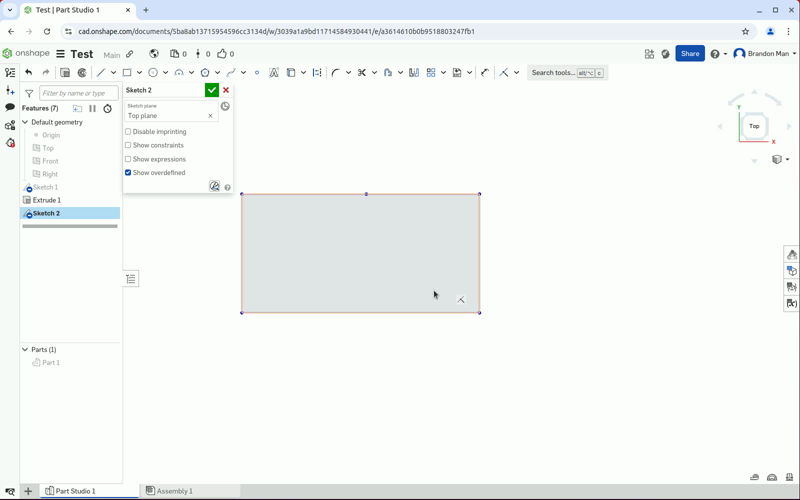
scroll(-6)
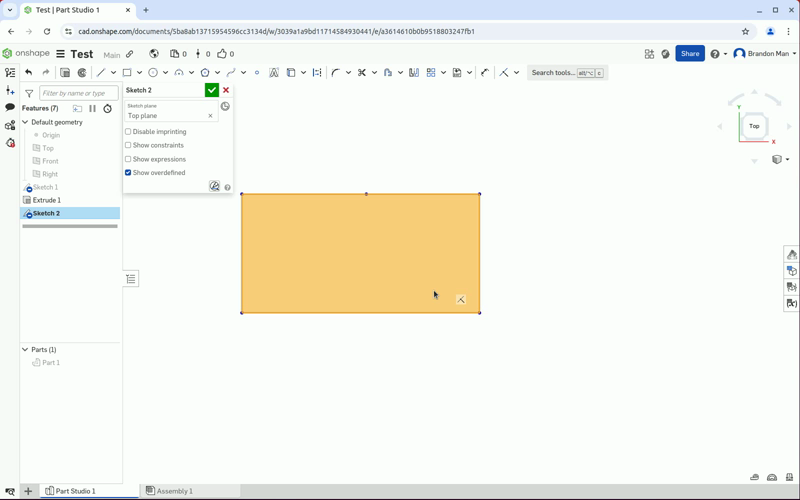
scroll(-6)
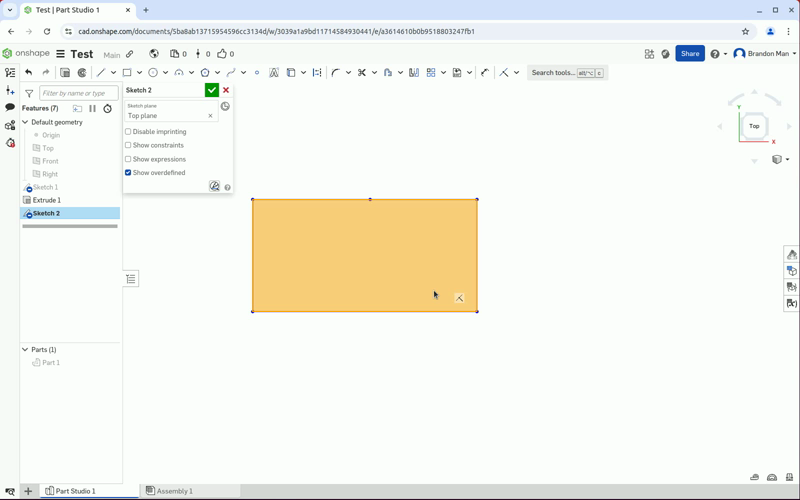
scroll(-6)
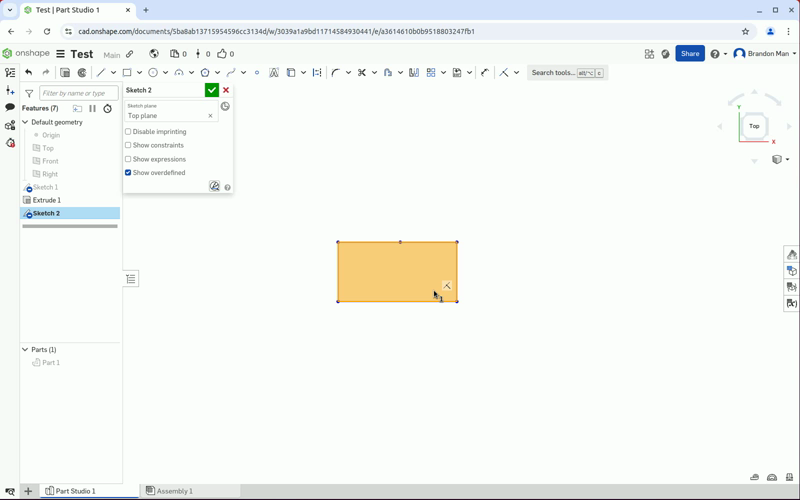
scroll(-6)
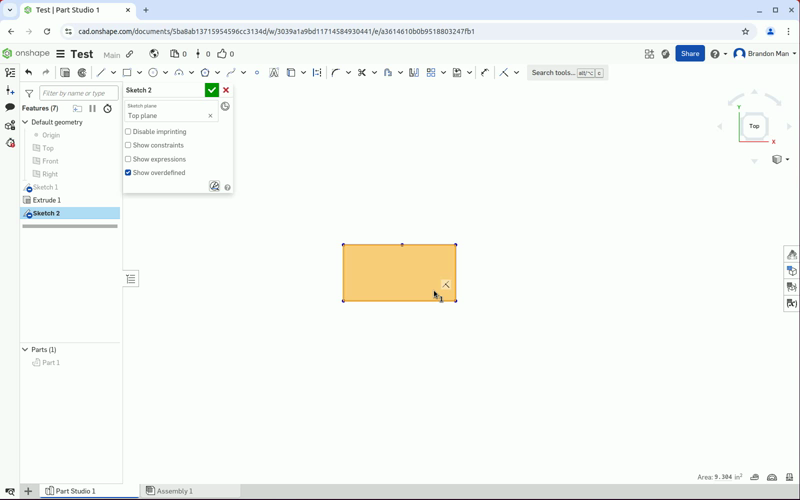
scroll(-6)
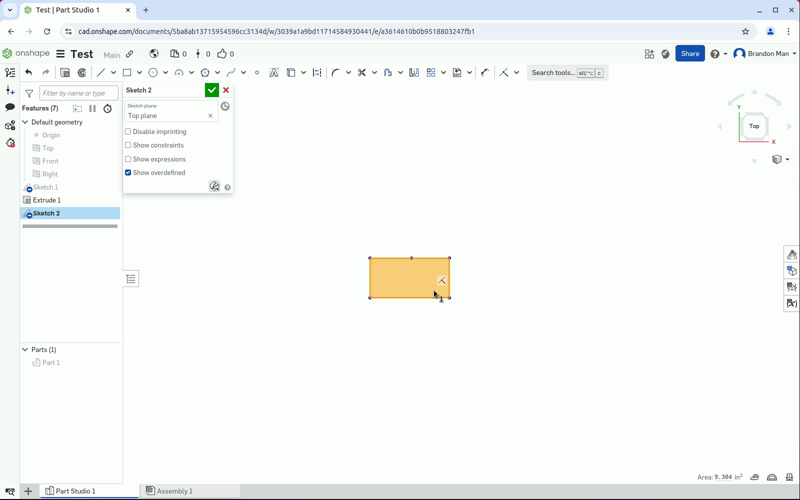
scroll(-6)
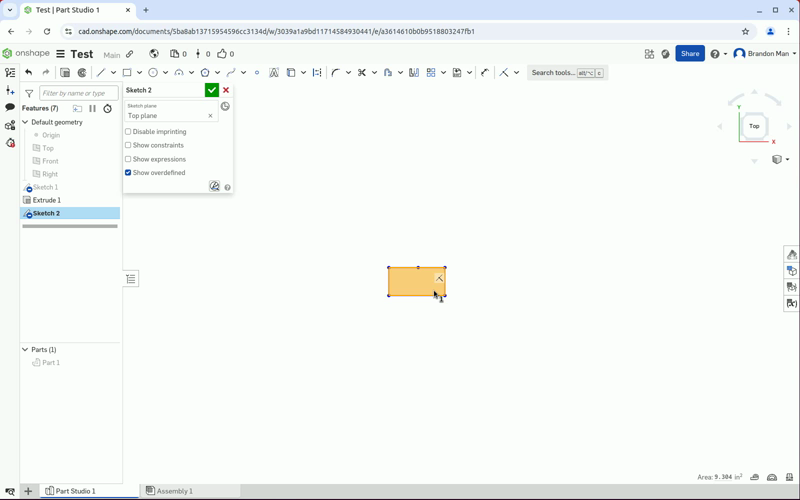
scroll(-6)
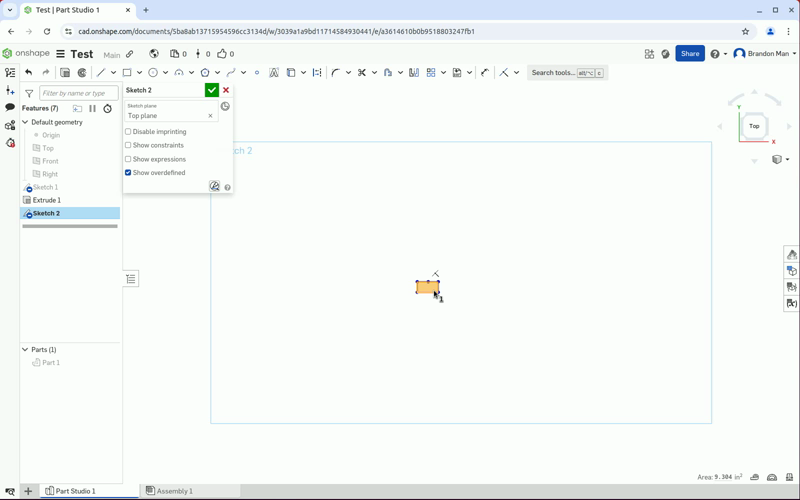
mouse_move(73, 352)
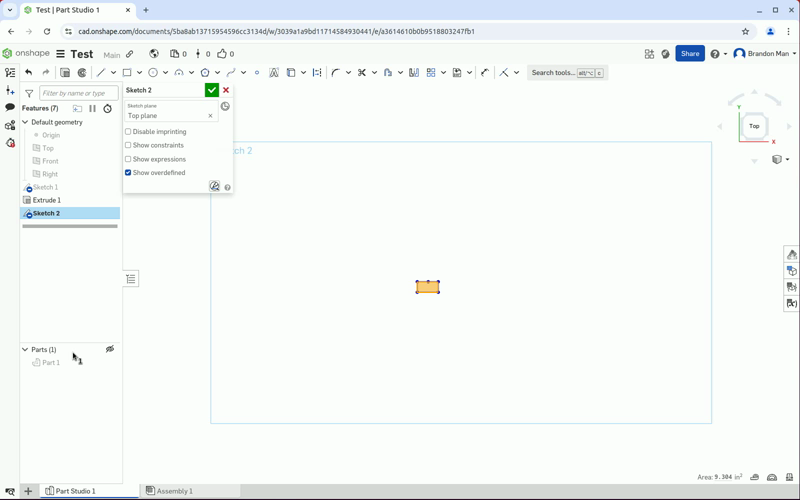
key(shift+y)
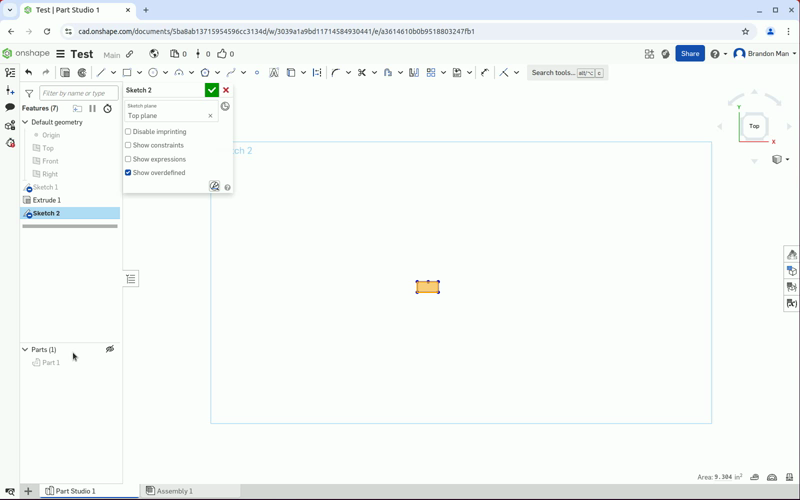
key(shift+e)
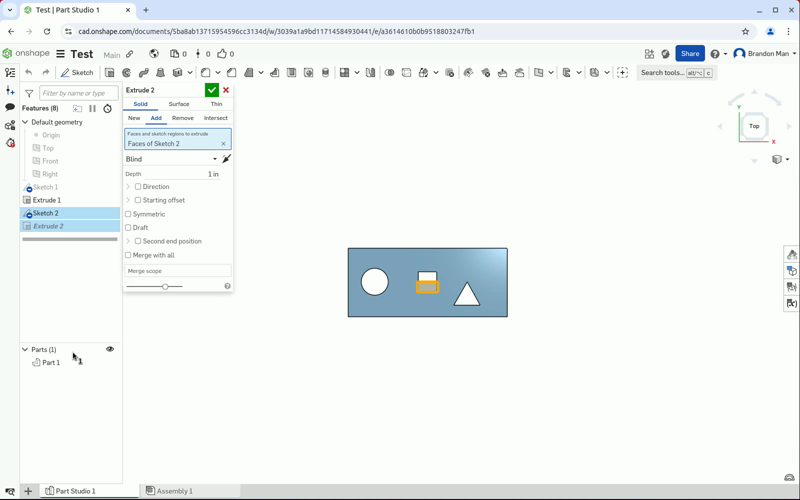
mouse_move(143, 106)
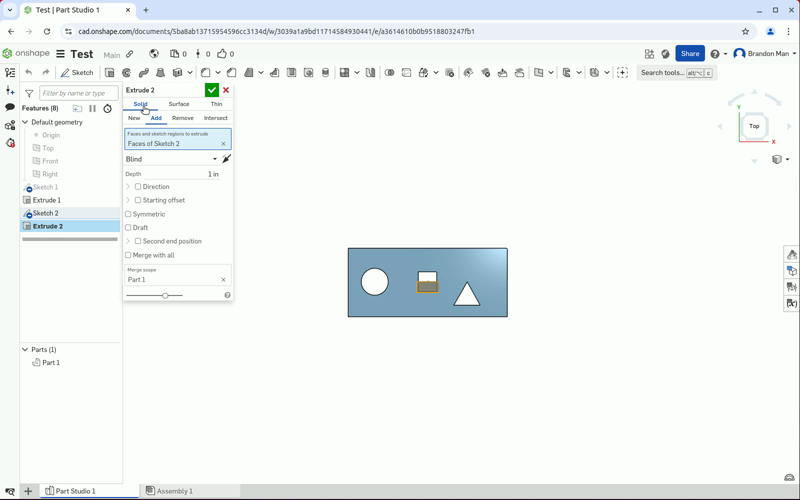
click(143, 106)
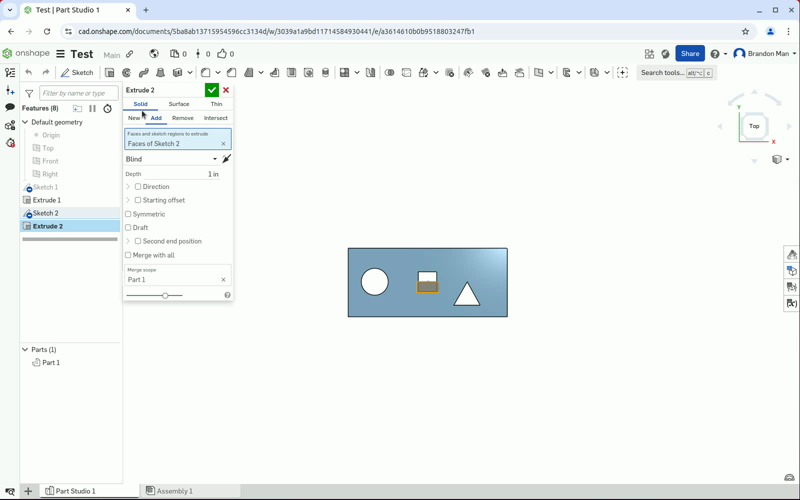
mouse_move(137, 120)
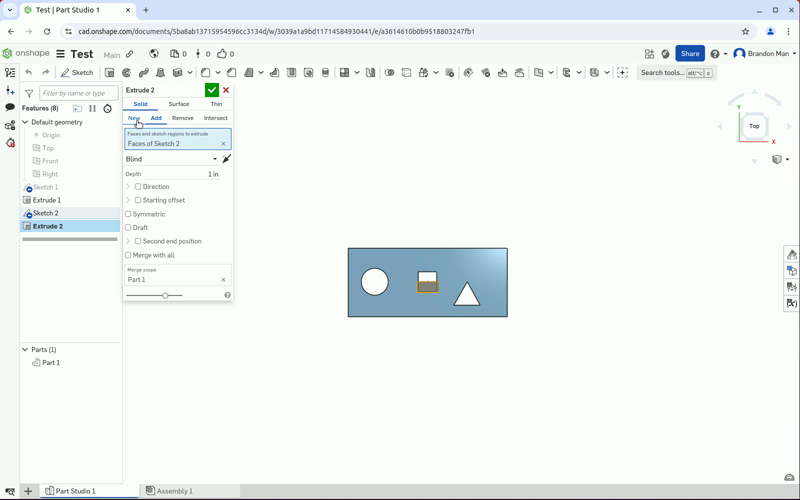
click(137, 120)
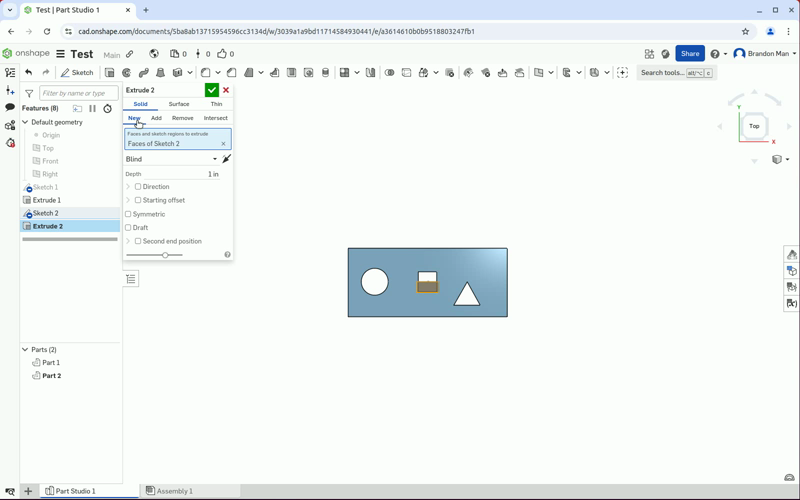
key(tab, 4)
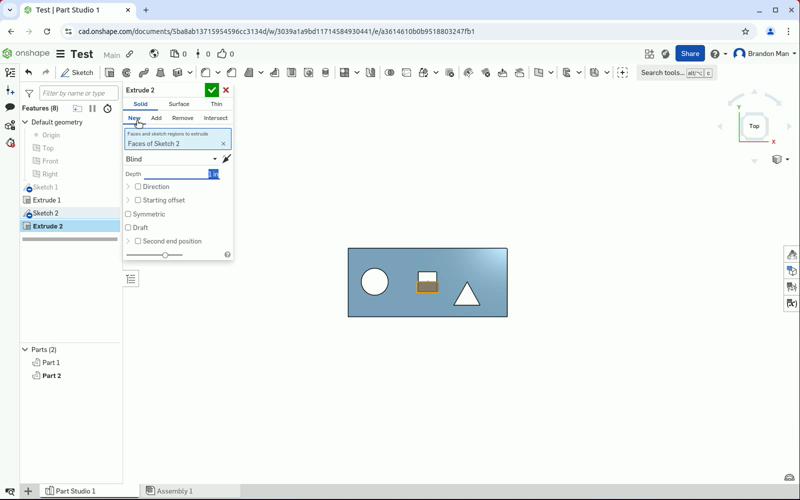
text(-11.073)
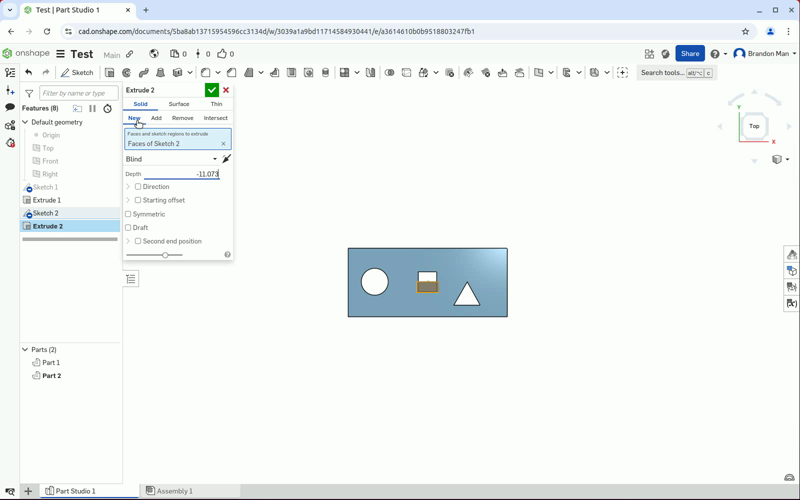
key(enter)
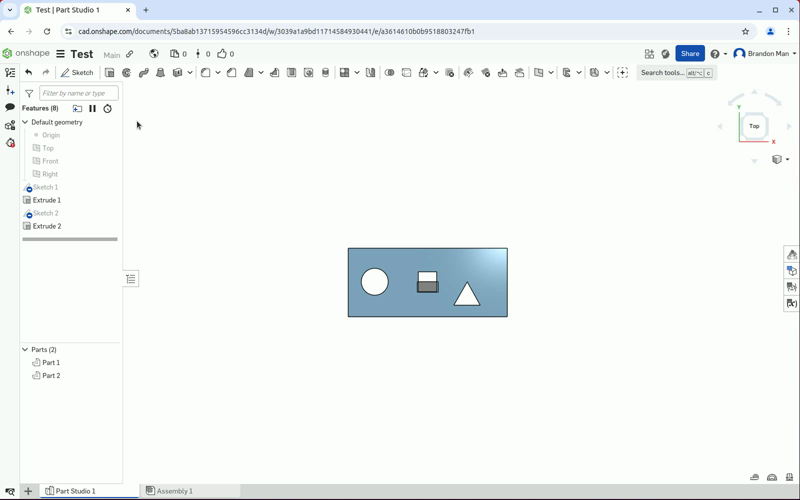
key(shift+h)
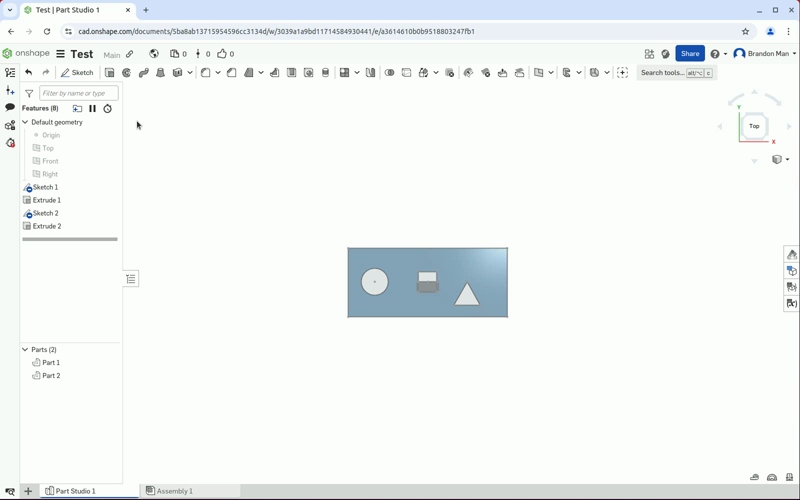
key(shift+h)
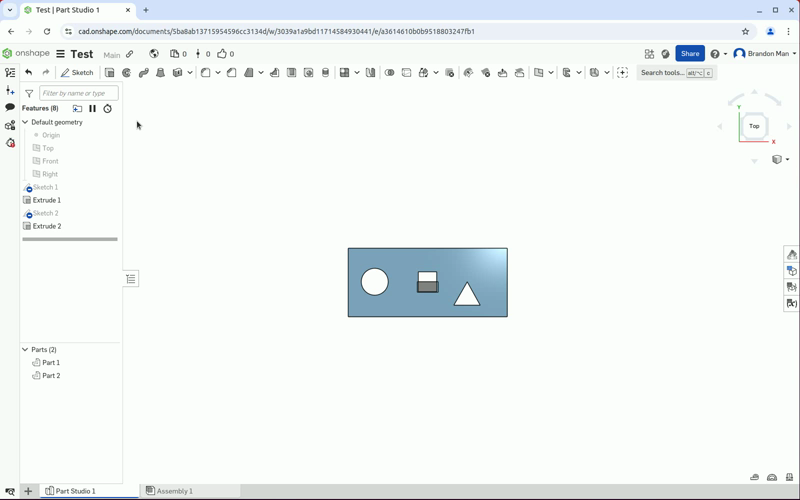
mouse_move(73, 189)
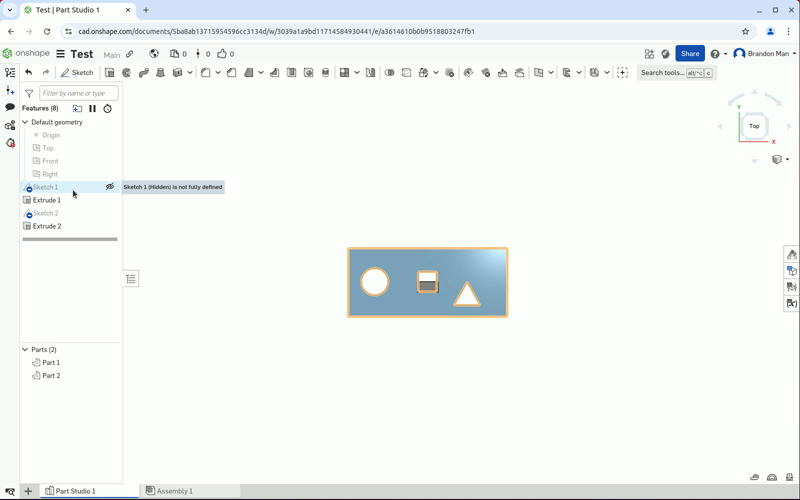
click(73, 189)
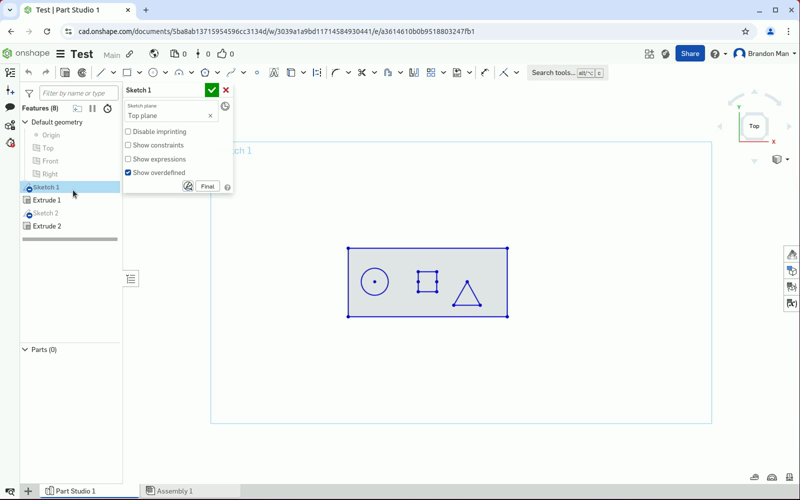
mouse_move(229, 92)
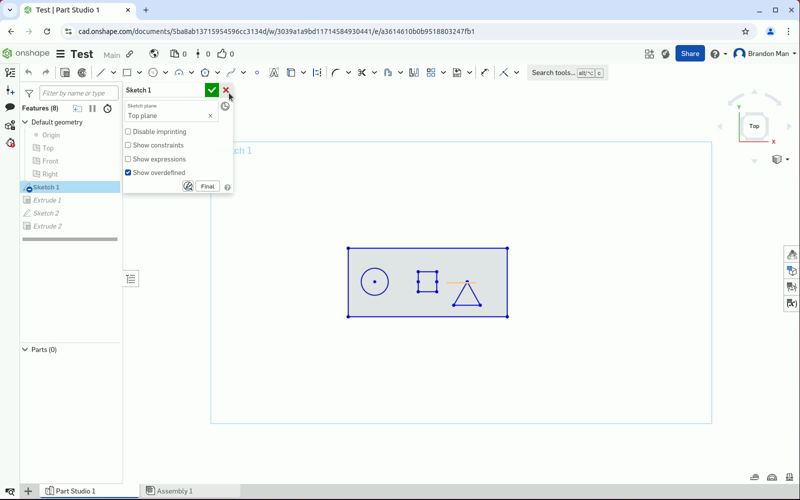
click(229, 92)
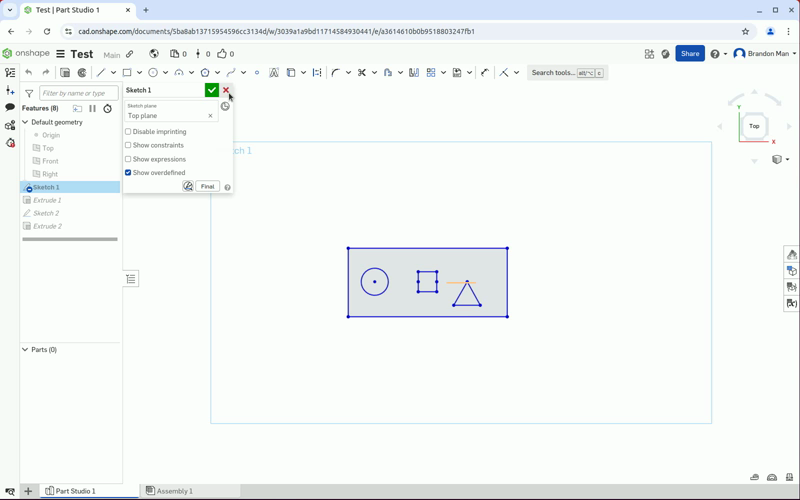
key(shift+s)
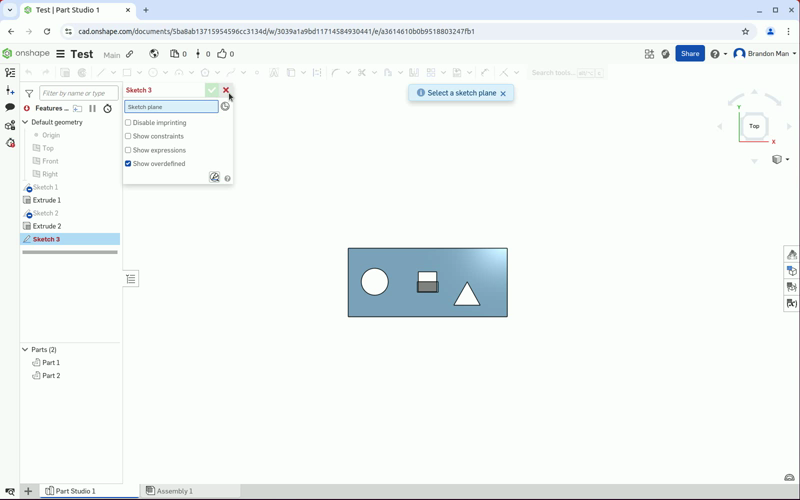
mouse_move(73, 150)
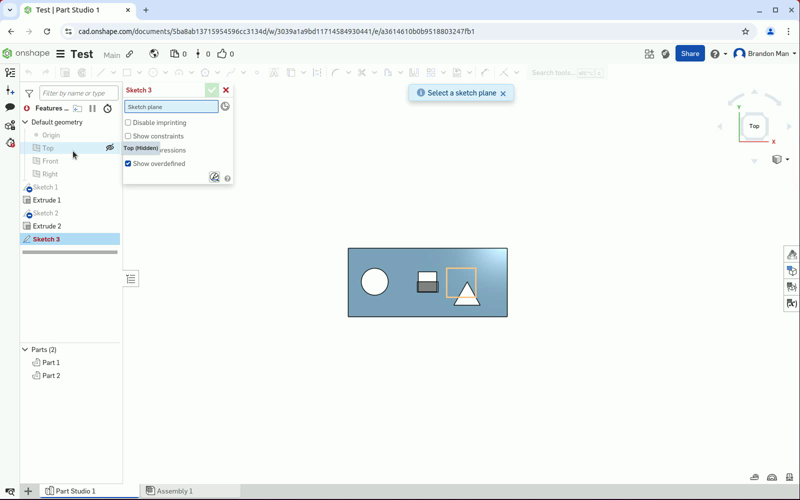
click(73, 150)
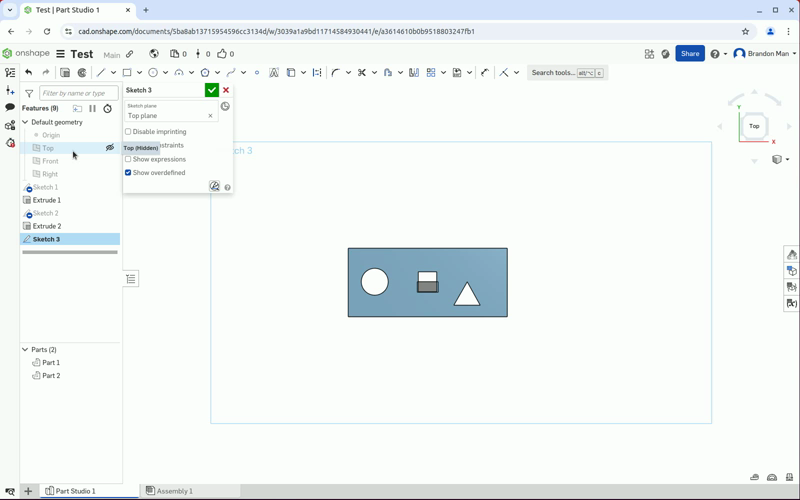
mouse_move(73, 352)
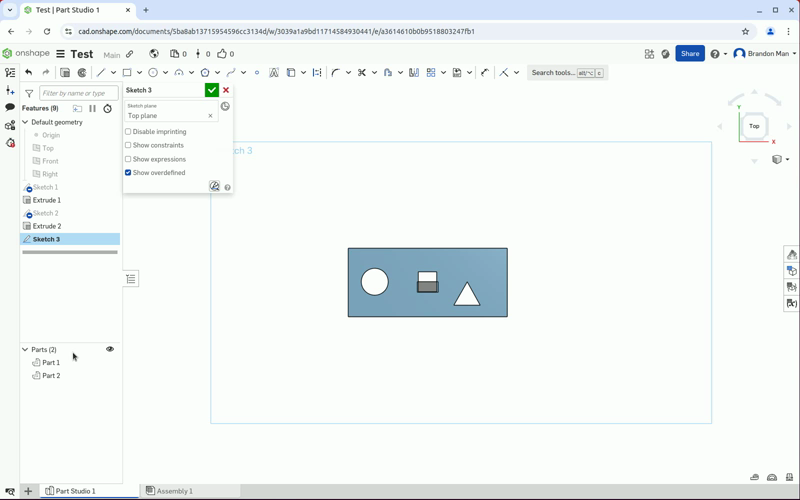
key(y)
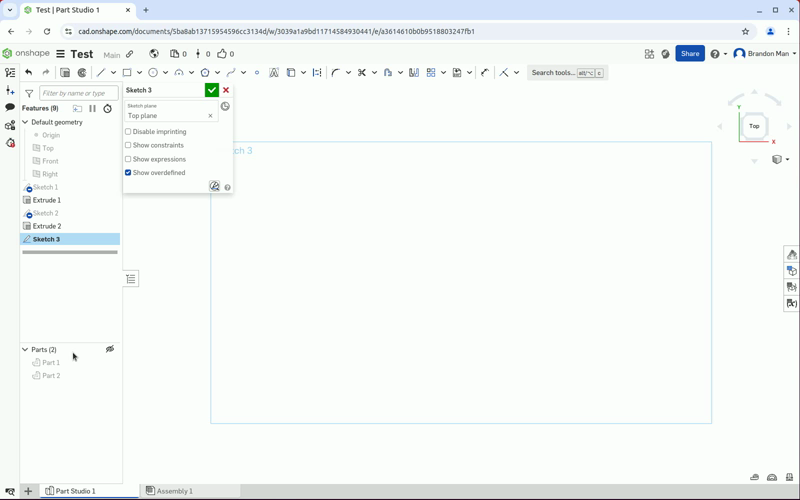
key(l)
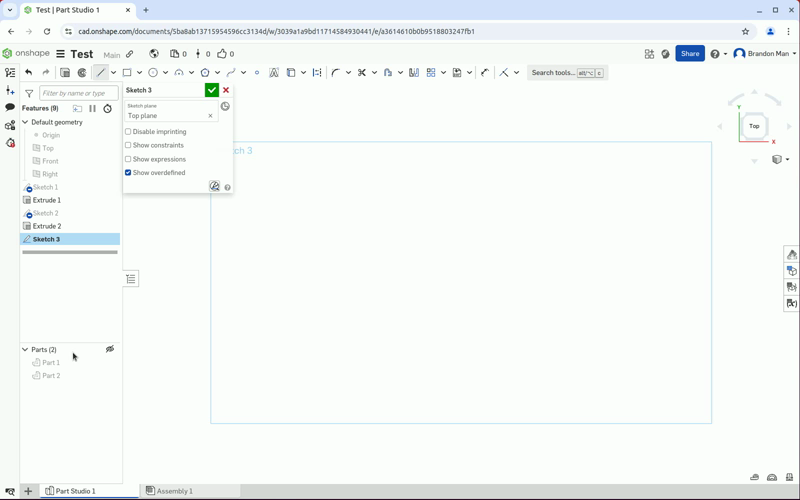
key_down(shift)
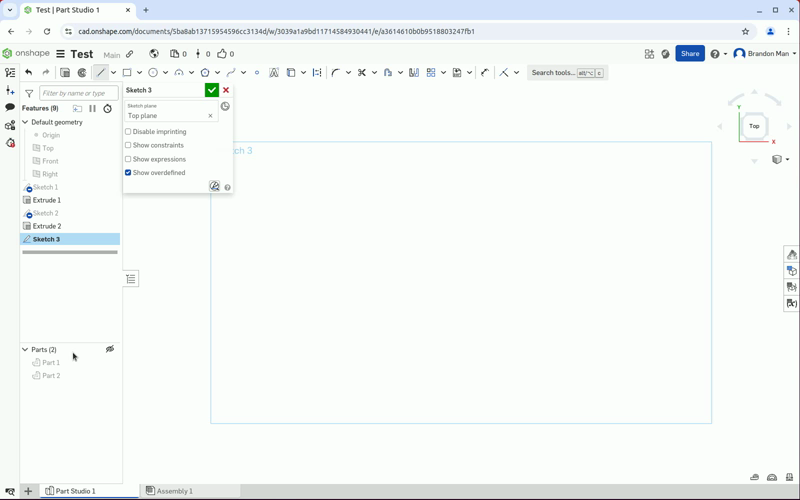
mouse_move(417, 282)
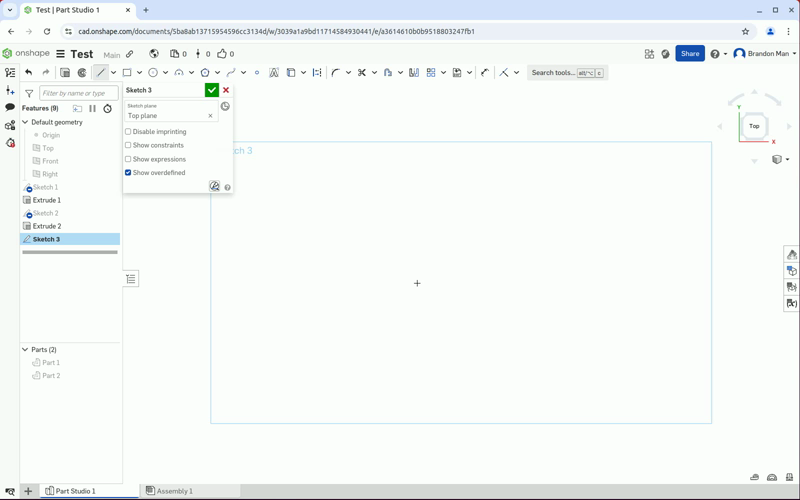
click(417, 282)
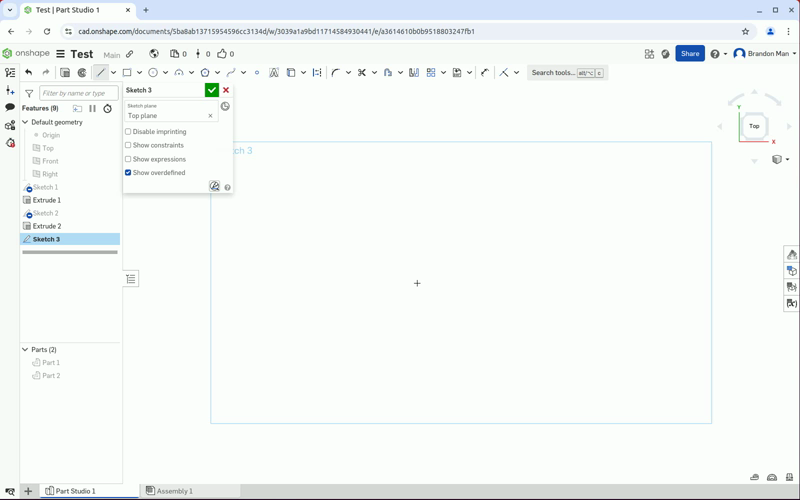
key_up(shift)
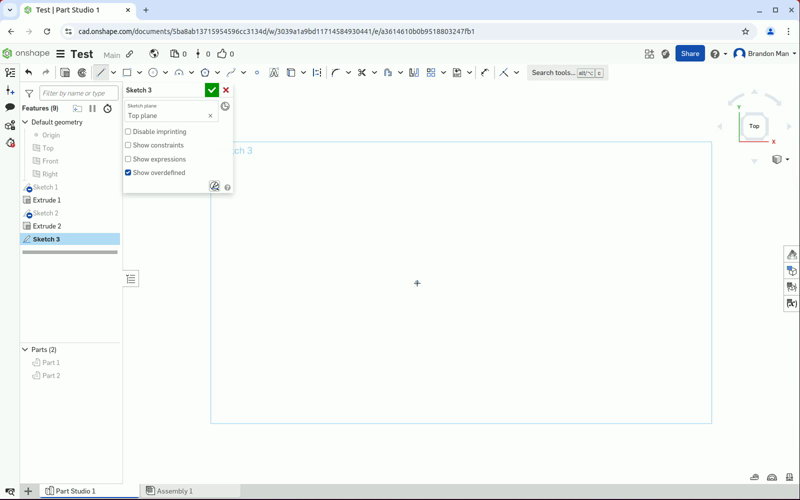
key_down(shift)
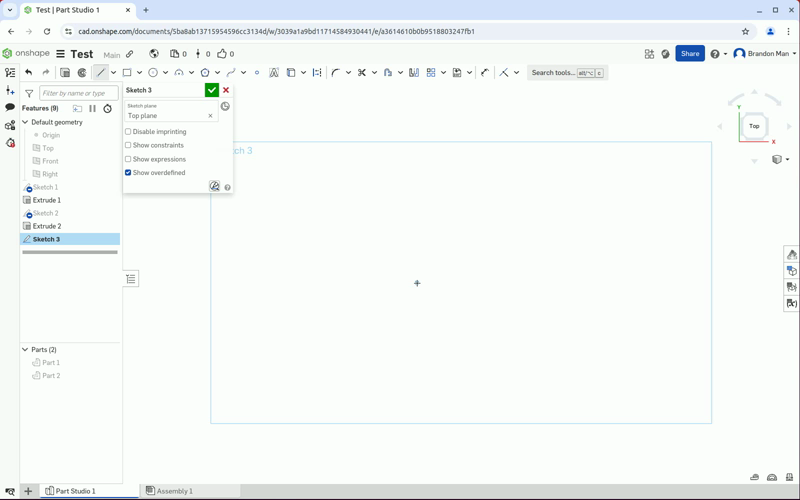
mouse_move(447, 282)
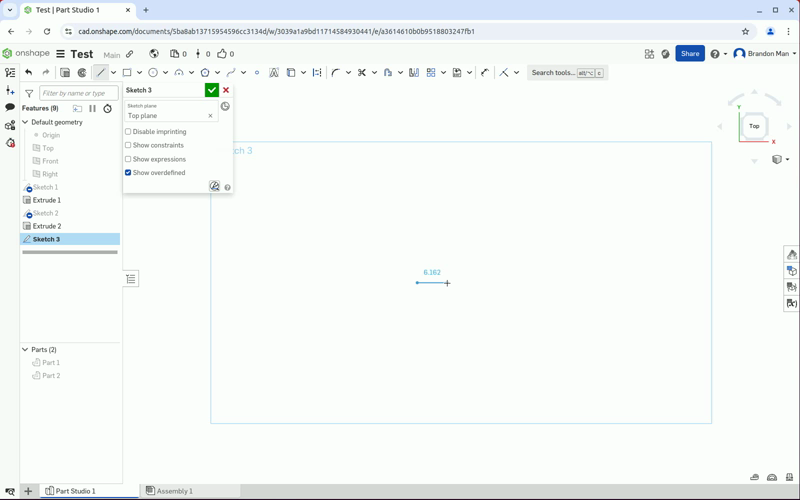
mouse_move(428, 282)
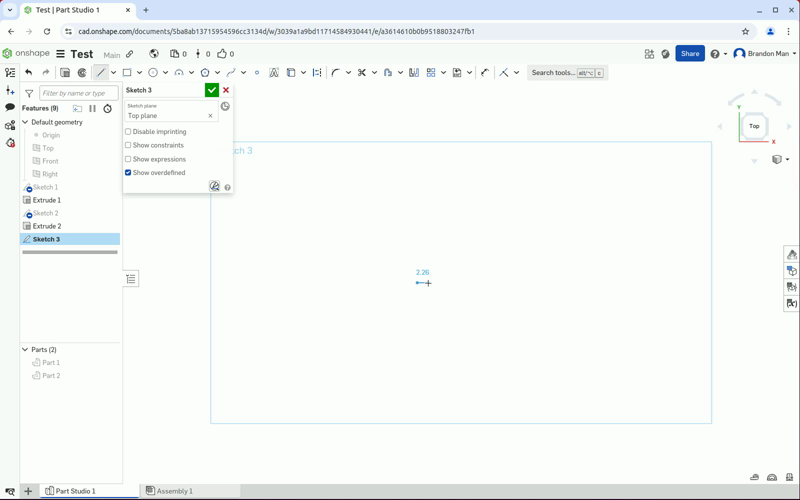
click(428, 282)
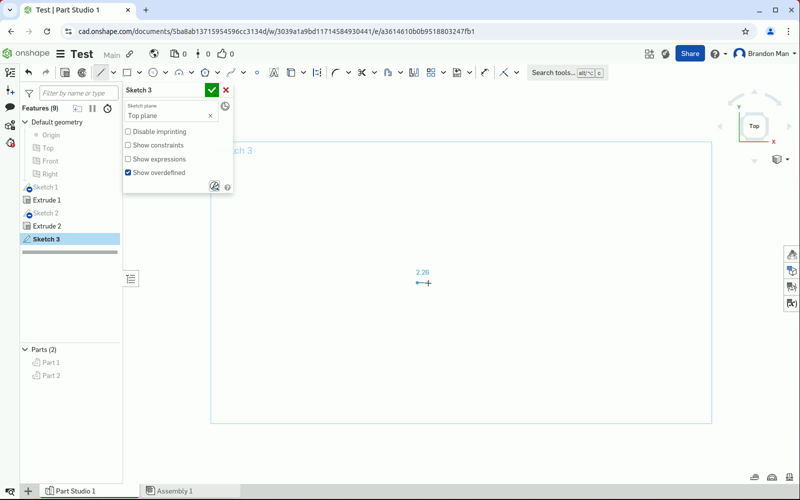
key_up(shift)
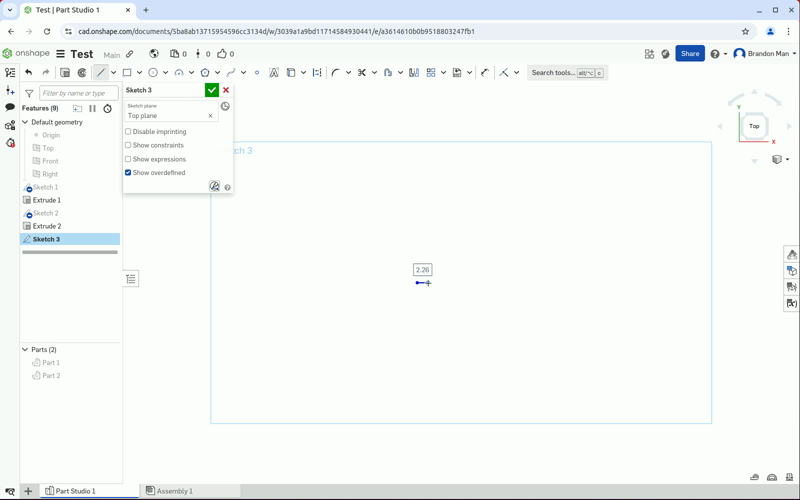
key_down(shift)
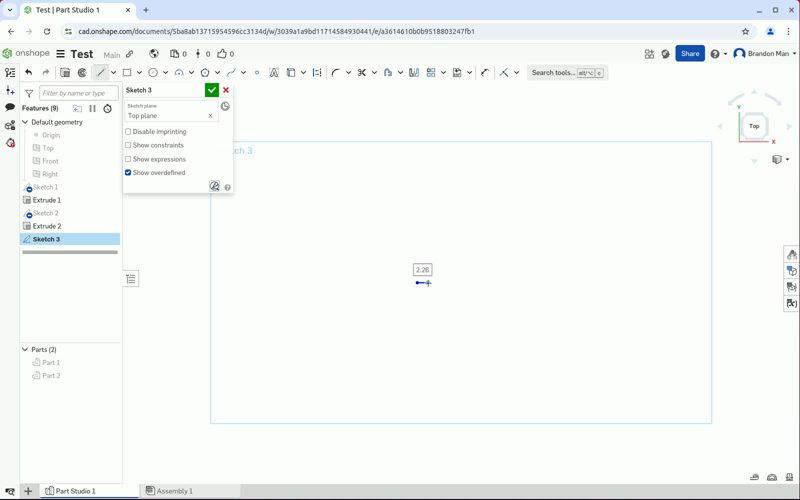
mouse_move(458, 282)
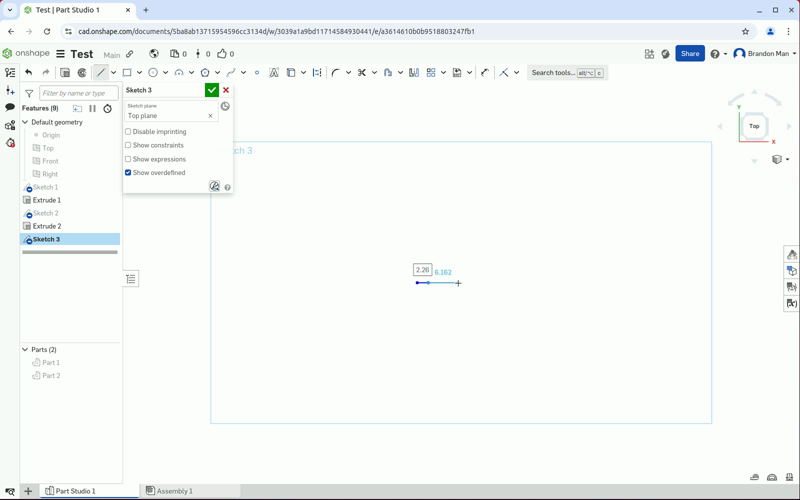
mouse_move(438, 282)
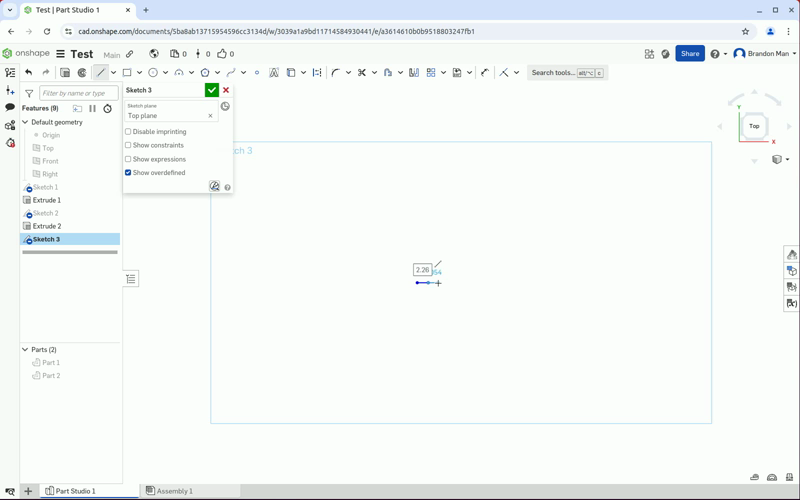
click(438, 282)
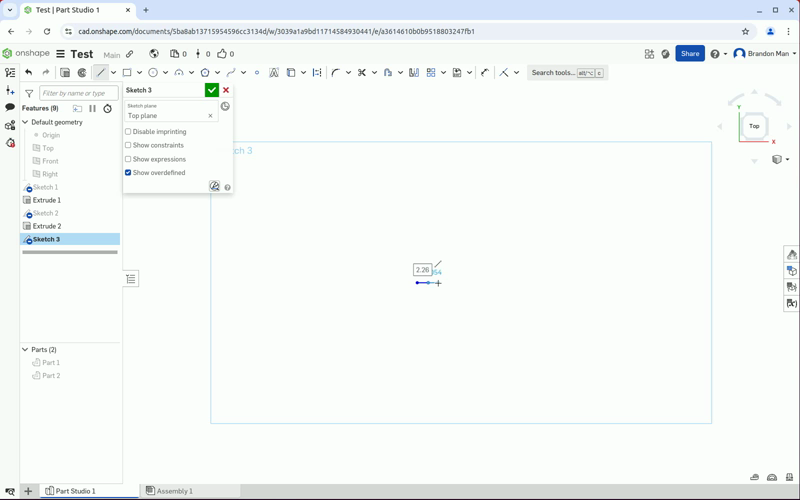
key_up(shift)
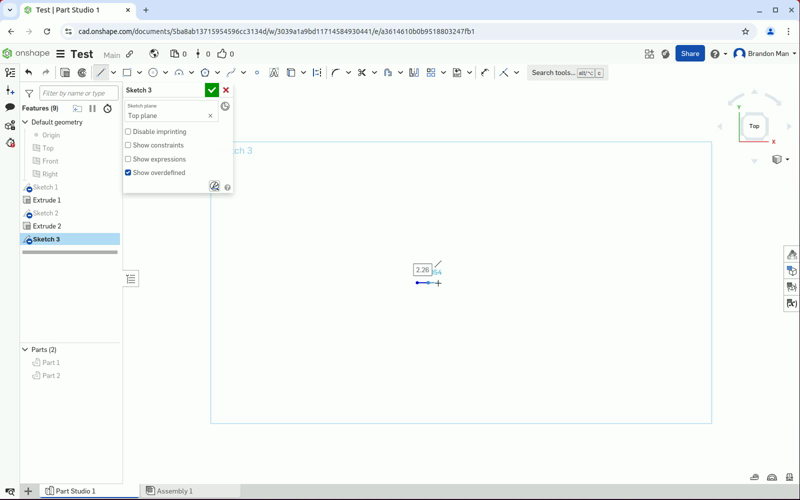
key_down(shift)
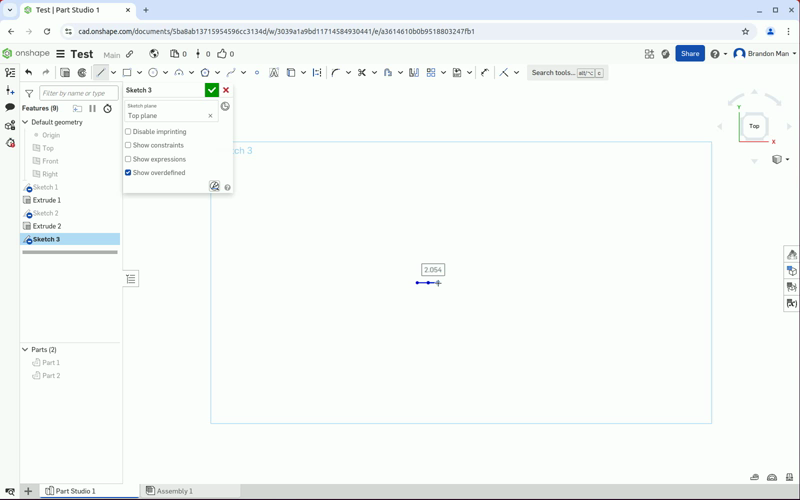
mouse_move(468, 282)
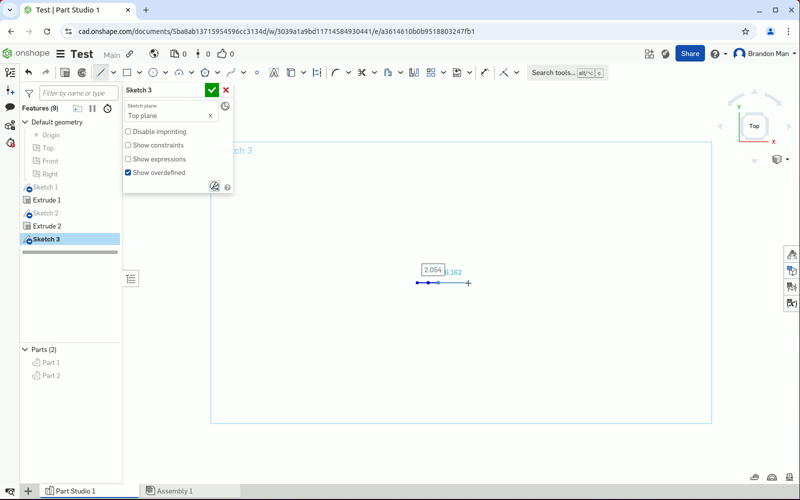
mouse_move(438, 272)
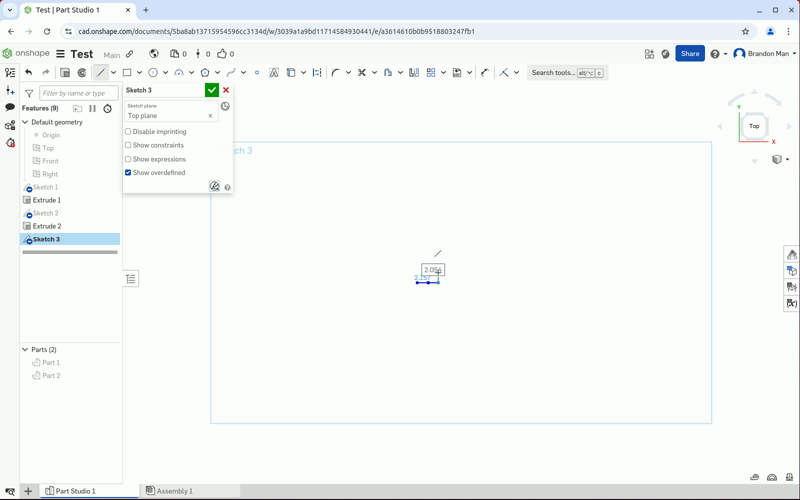
click(438, 272)
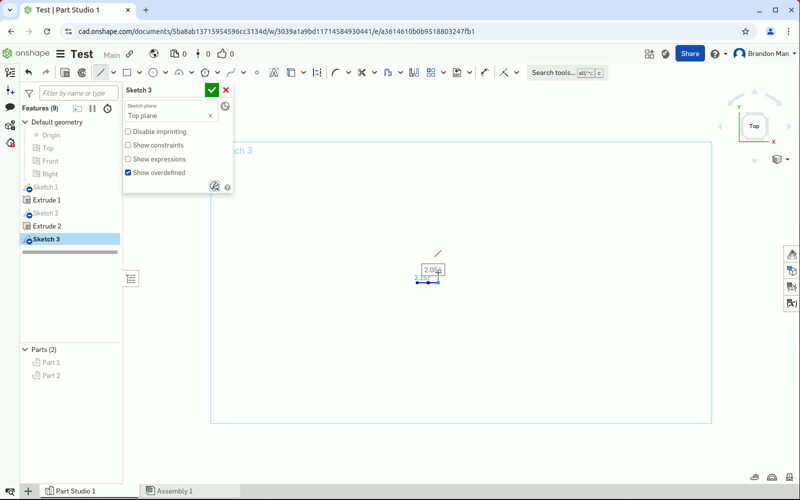
key_up(shift)
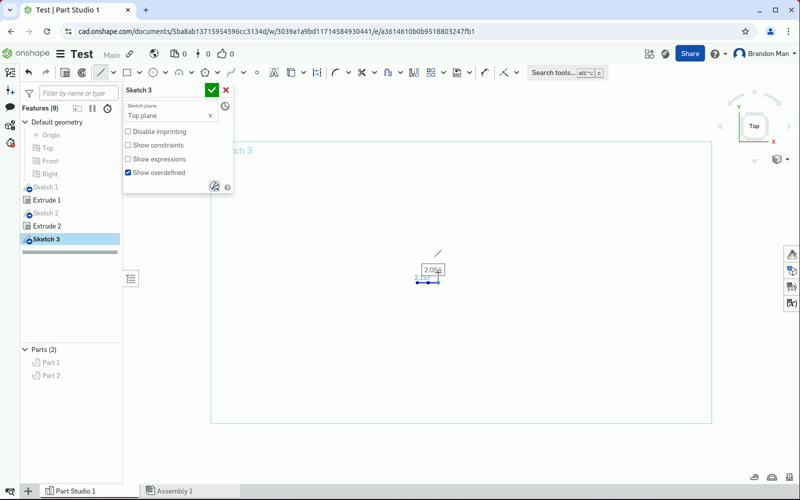
key_down(shift)
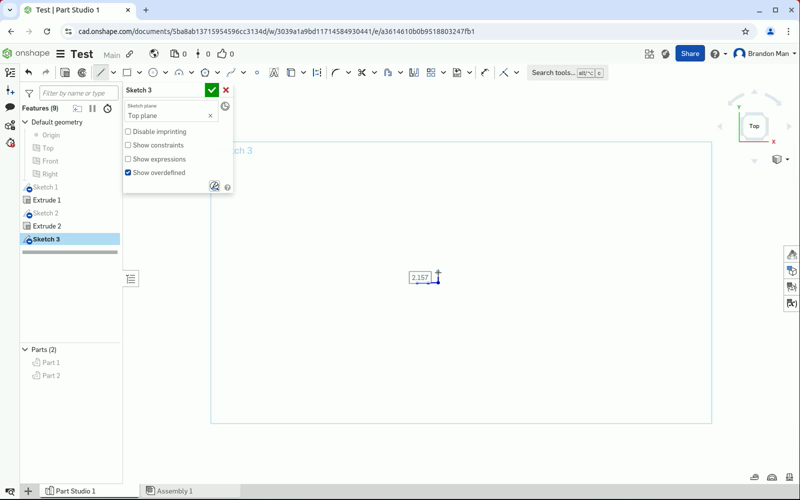
mouse_move(468, 272)
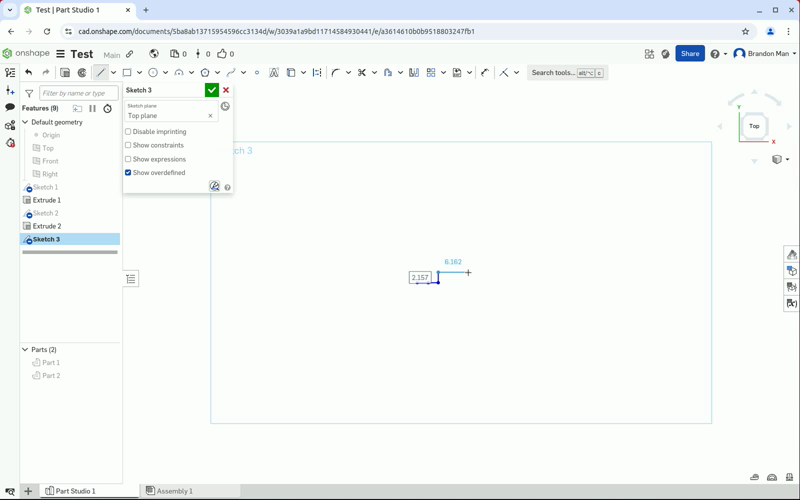
mouse_move(417, 272)
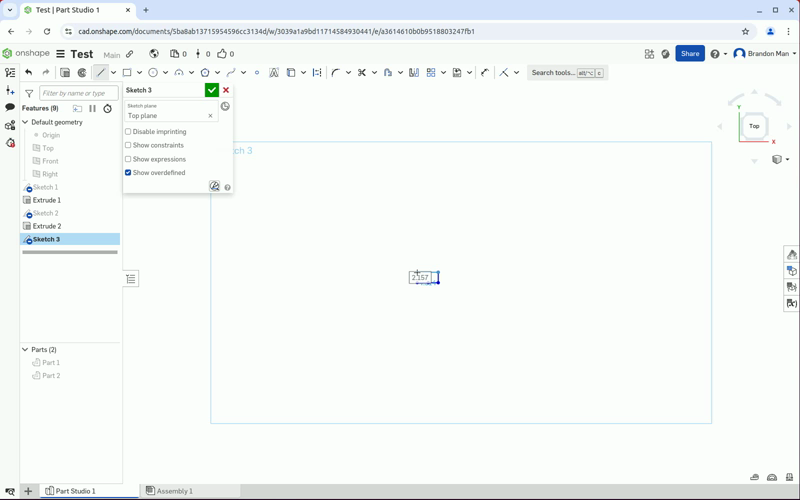
click(417, 272)
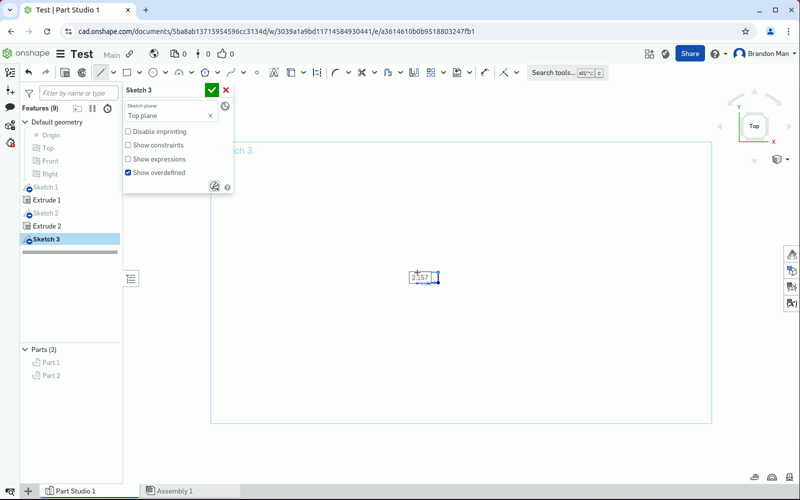
key_up(shift)
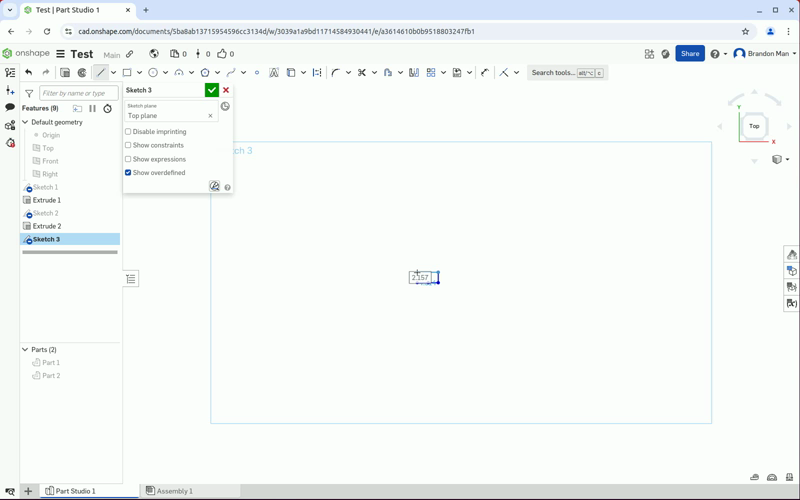
mouse_move(447, 272)
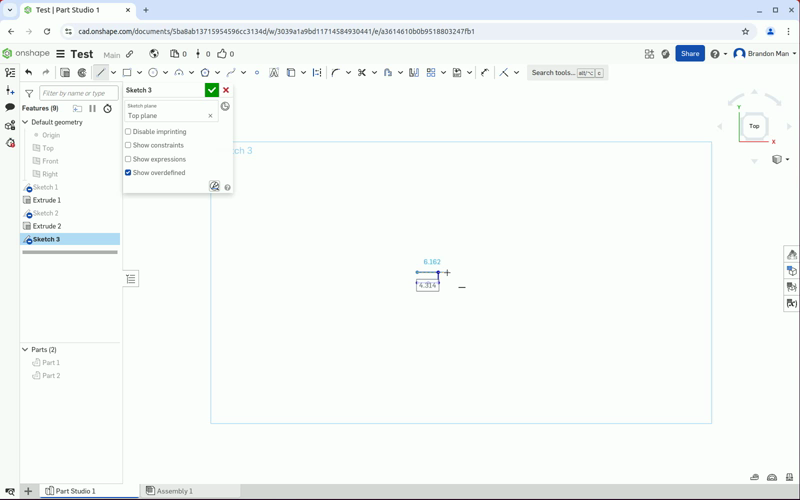
key_down(shift)
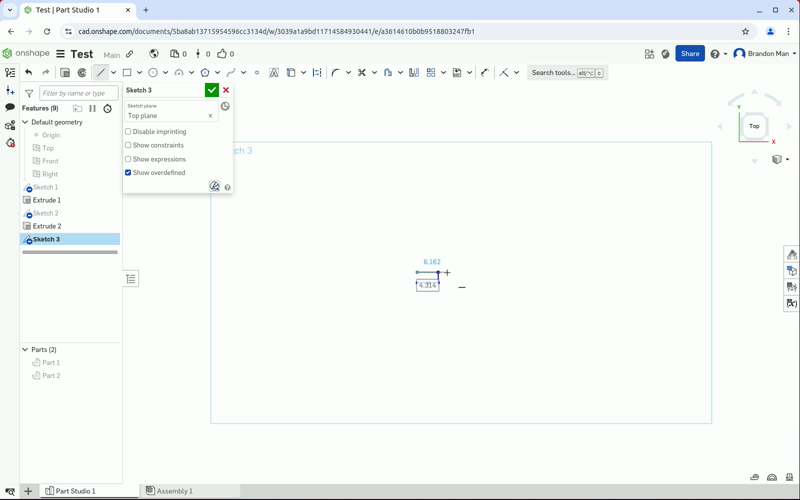
mouse_move(417, 282)
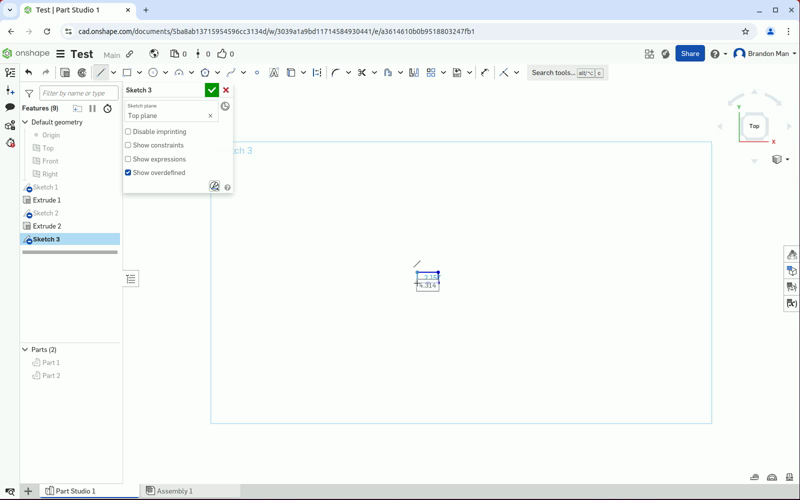
key_up(shift)
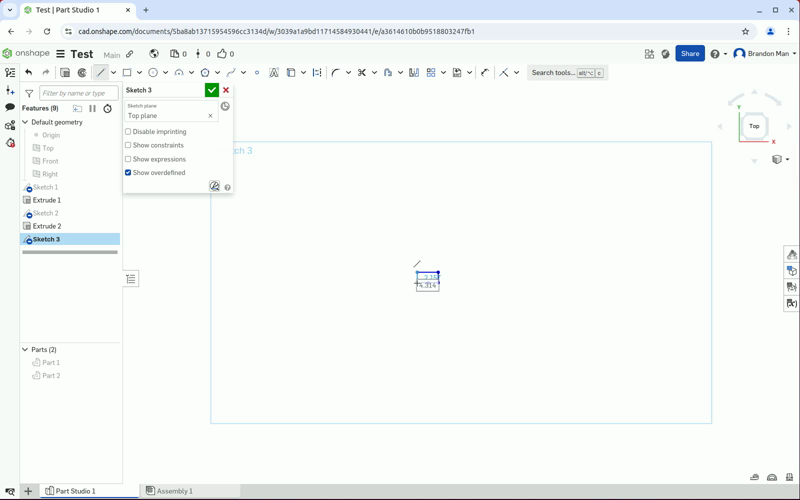
click(417, 282)
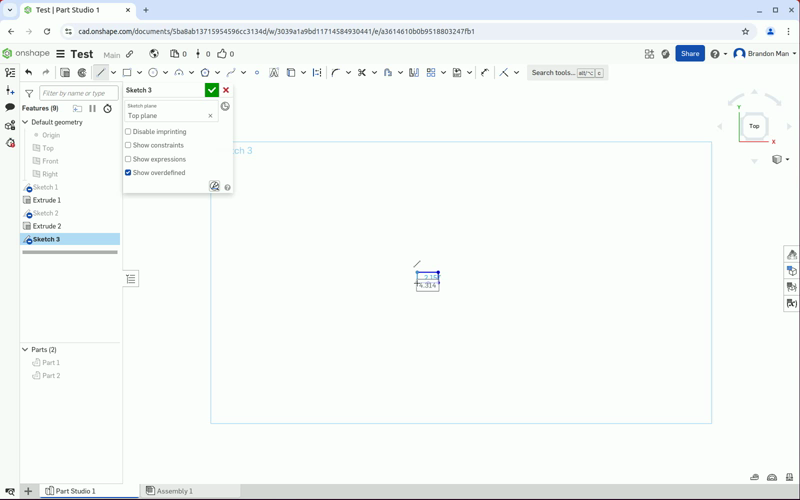
key(esc)
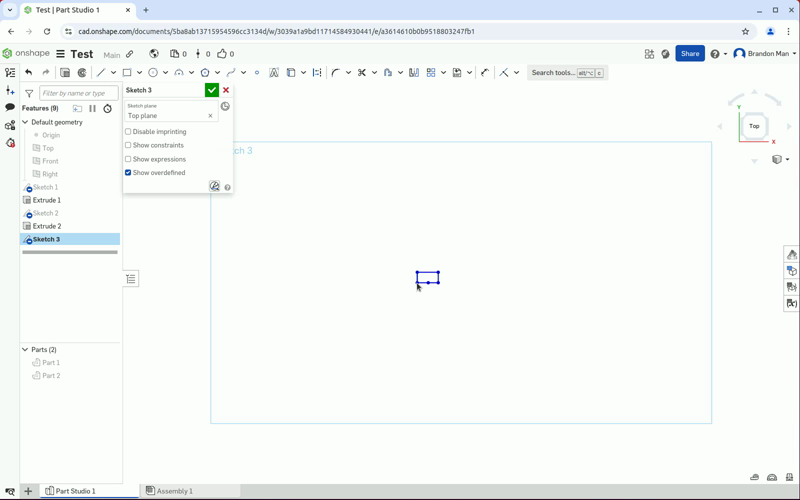
mouse_move(425, 281)
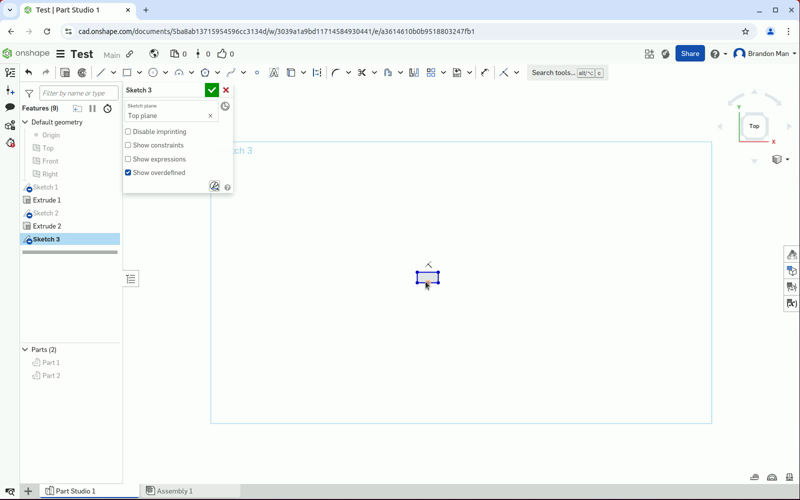
scroll(6)
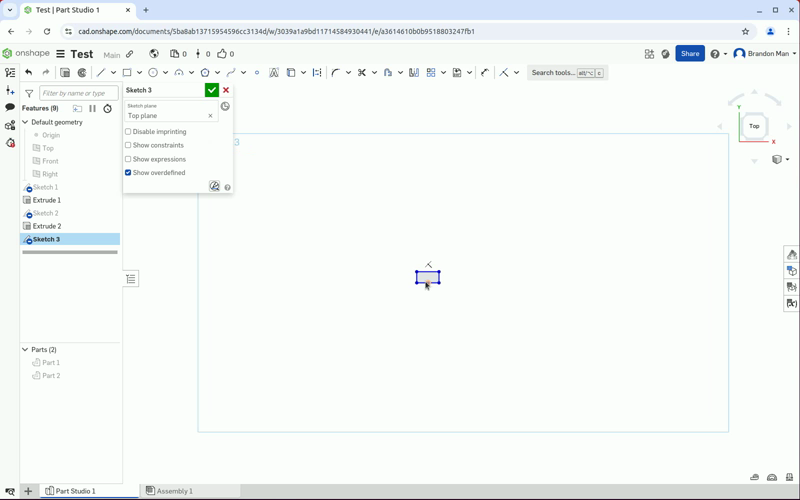
scroll(6)
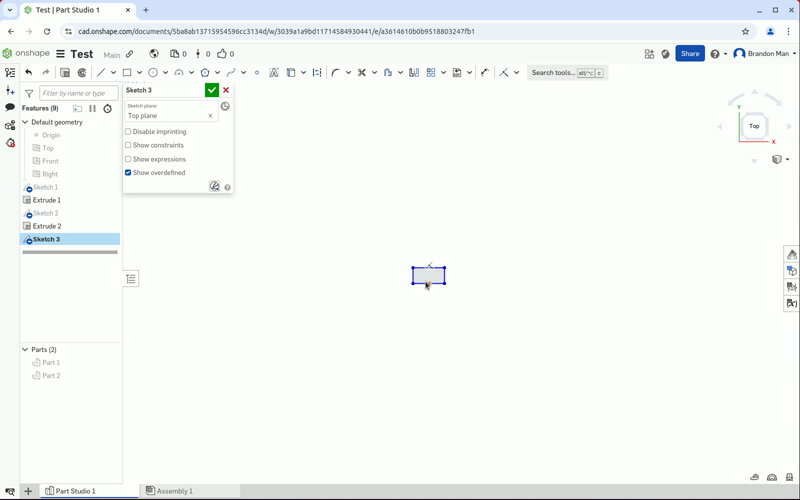
scroll(6)
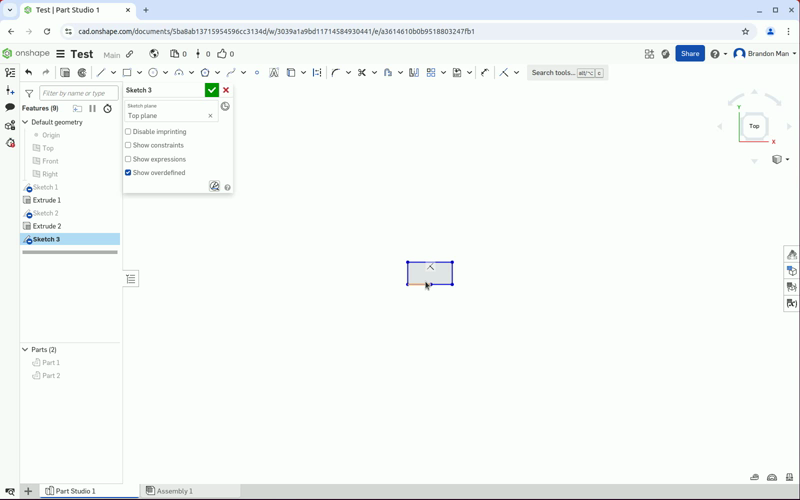
scroll(6)
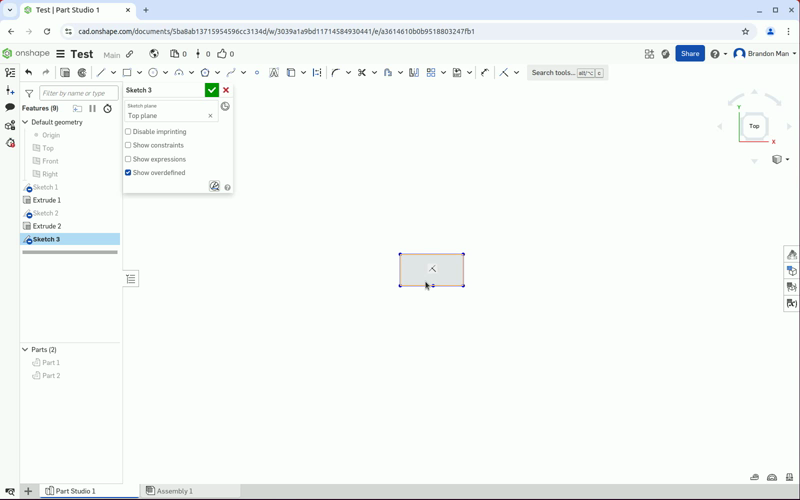
scroll(6)
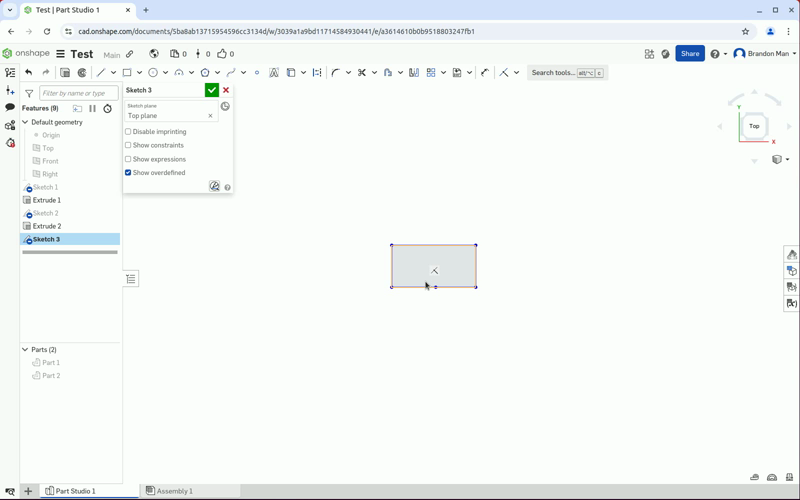
scroll(6)
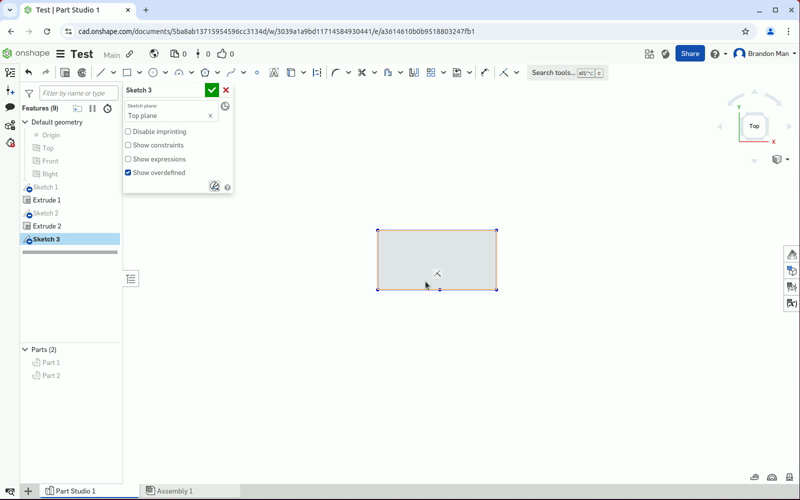
scroll(6)
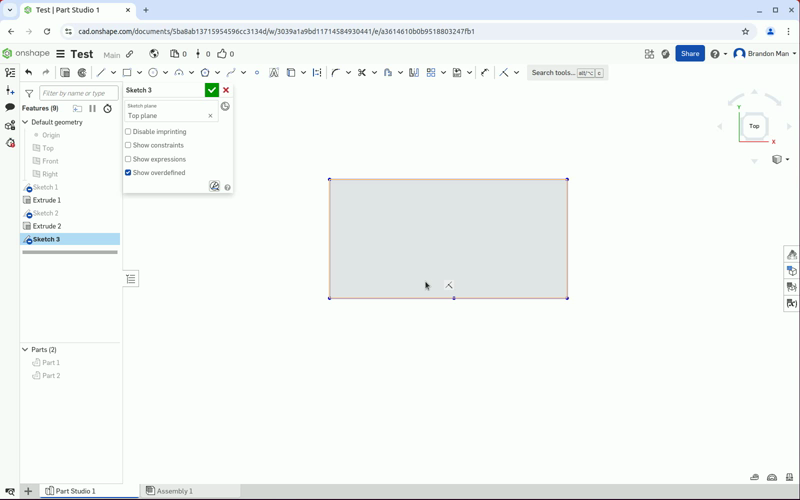
click(425, 281)
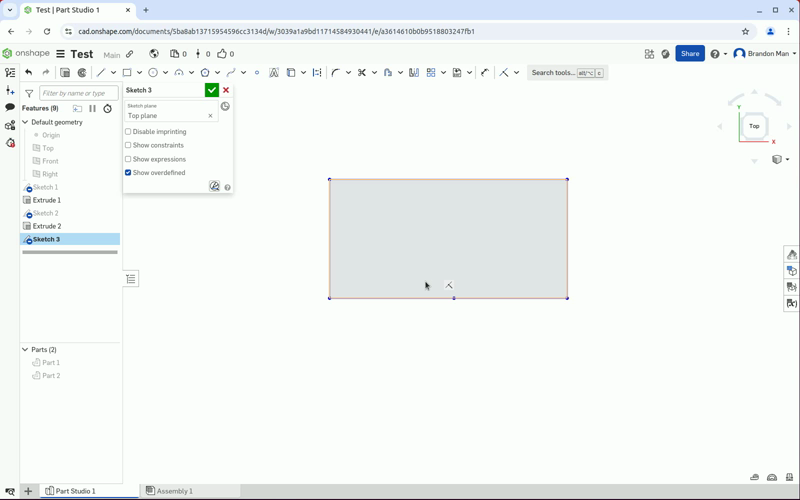
scroll(-6)
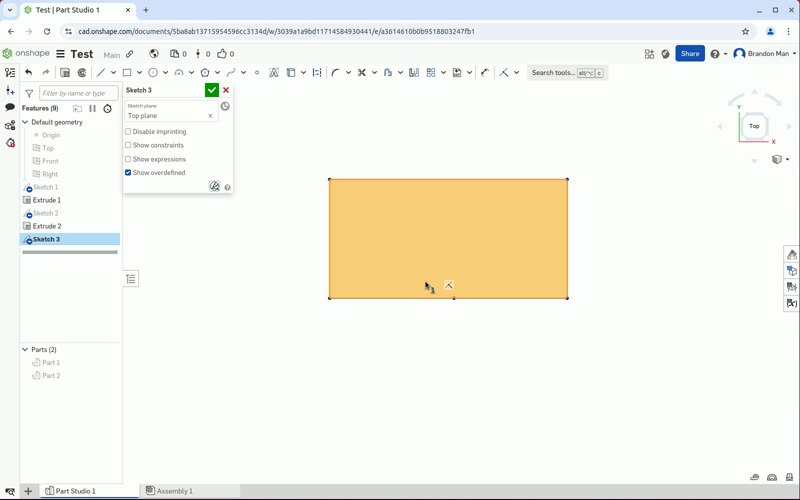
scroll(-6)
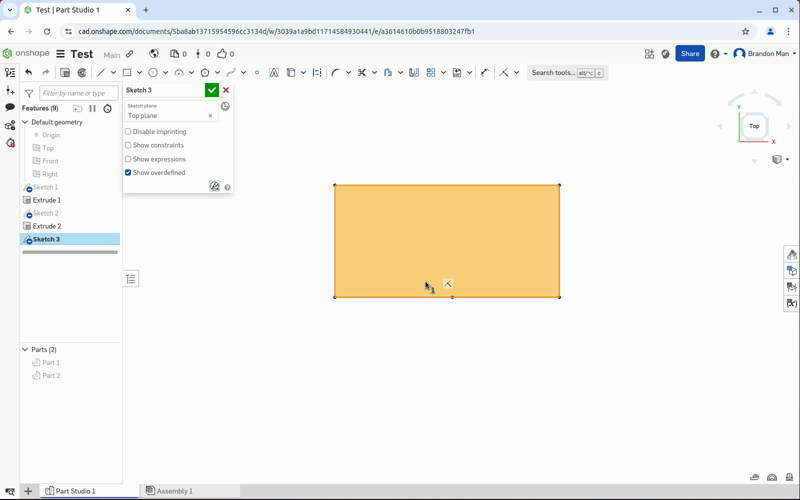
scroll(-6)
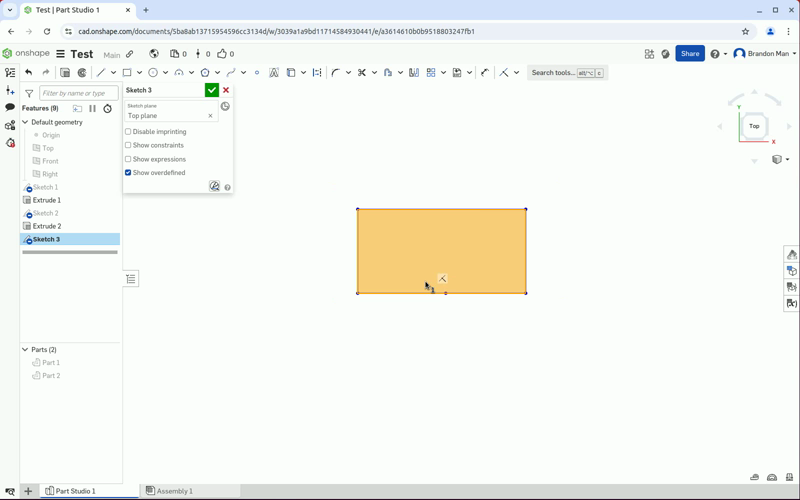
scroll(-6)
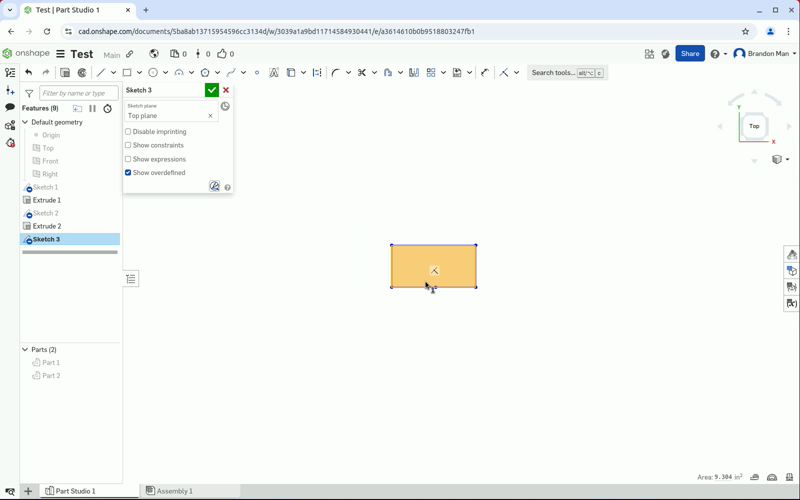
scroll(-6)
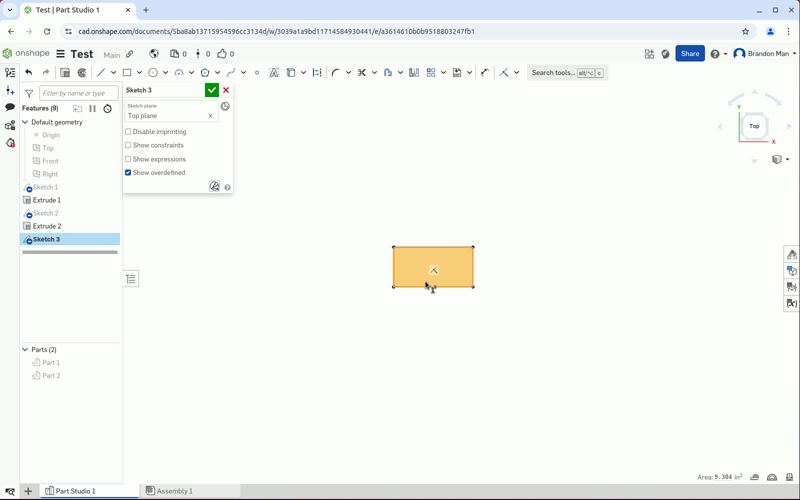
scroll(-6)
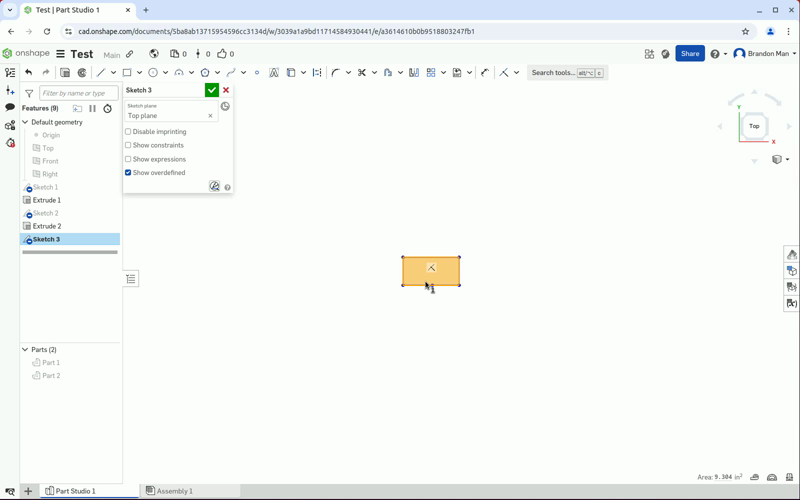
scroll(-6)
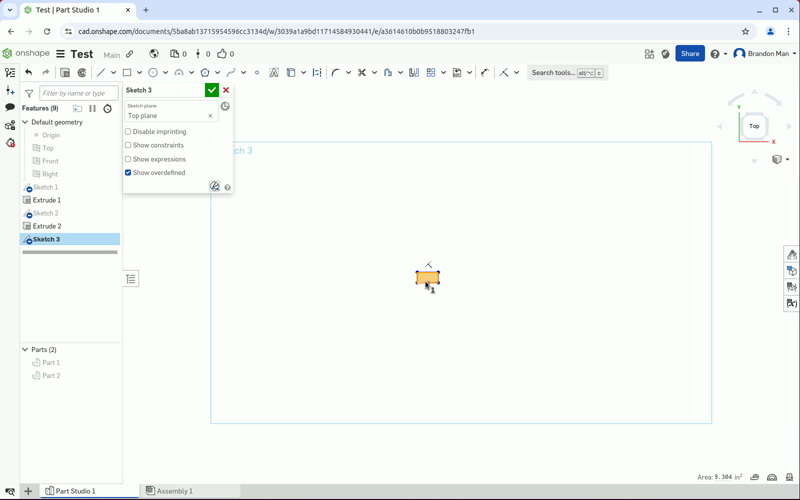
mouse_move(73, 352)
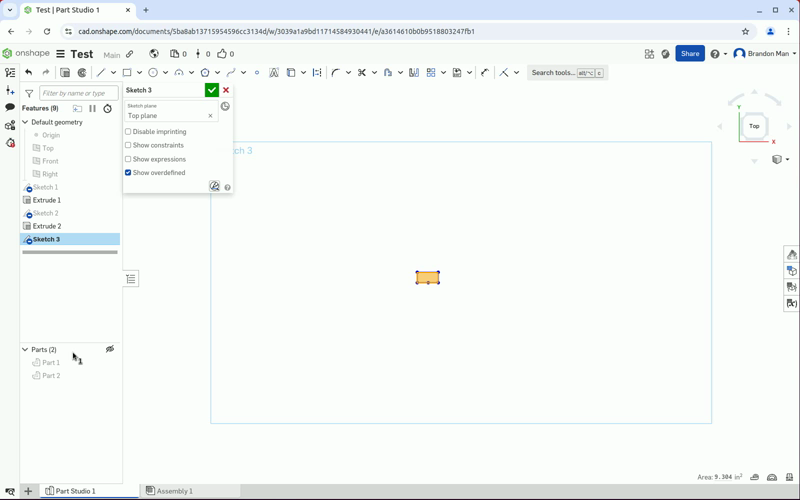
key(shift+y)
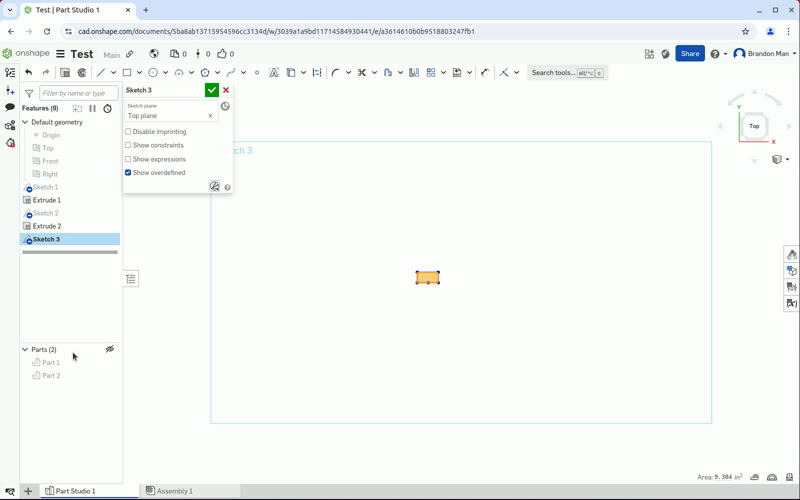
key(shift+e)
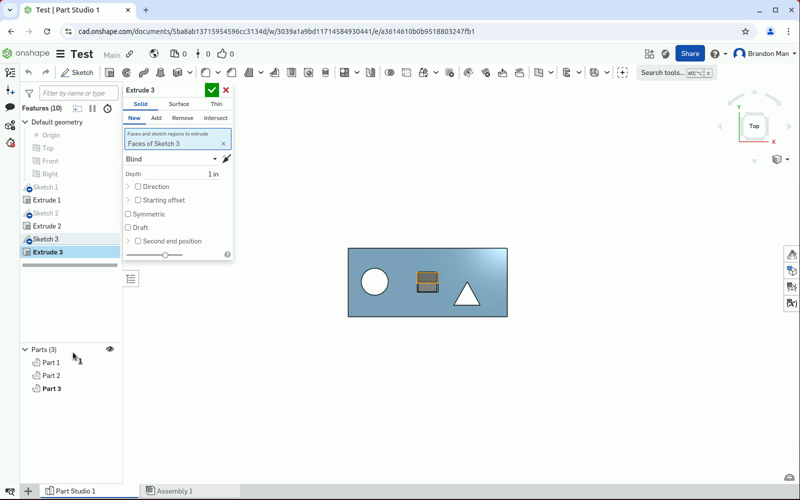
mouse_move(143, 106)
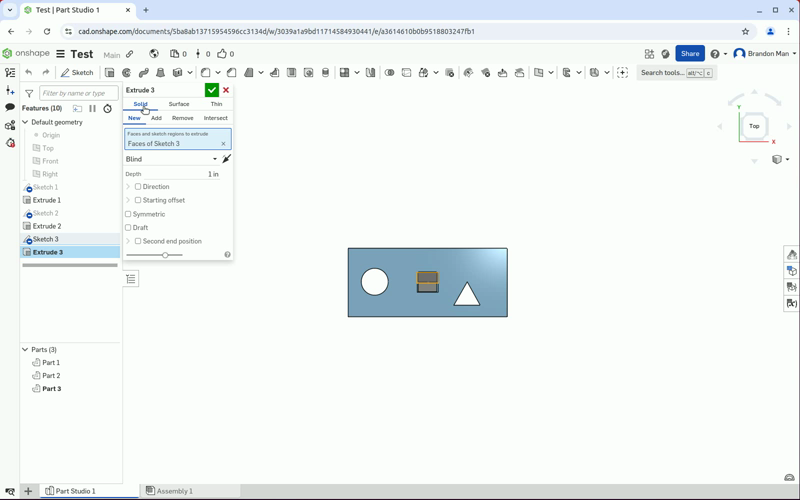
click(143, 106)
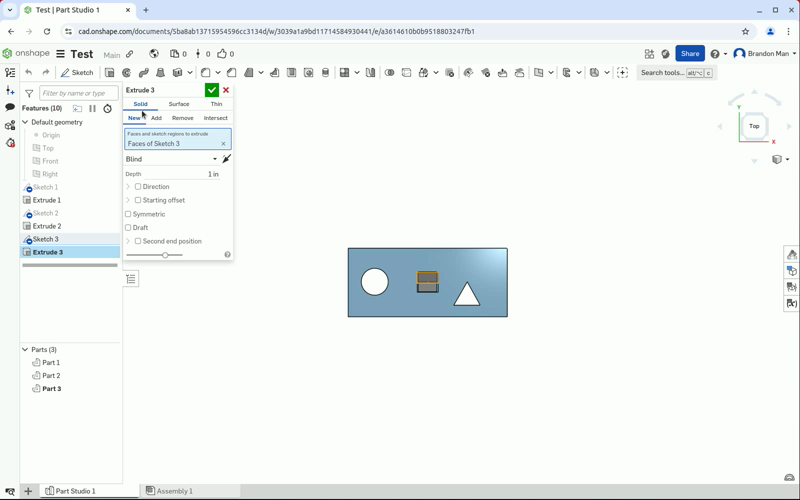
mouse_move(137, 120)
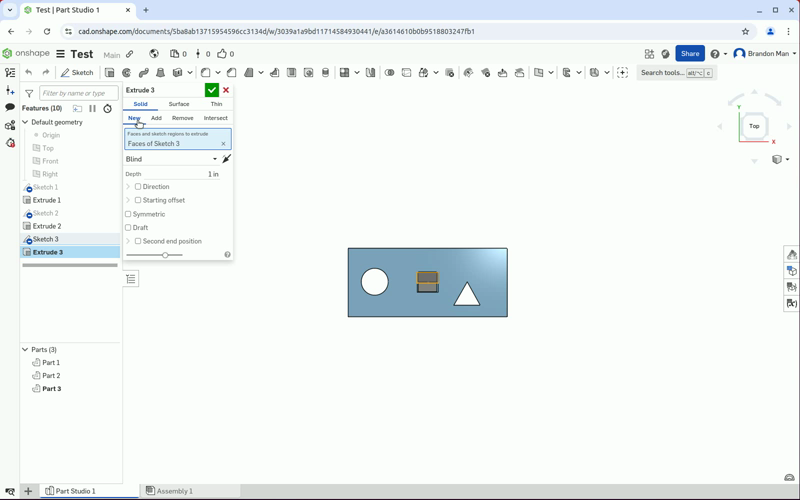
click(137, 120)
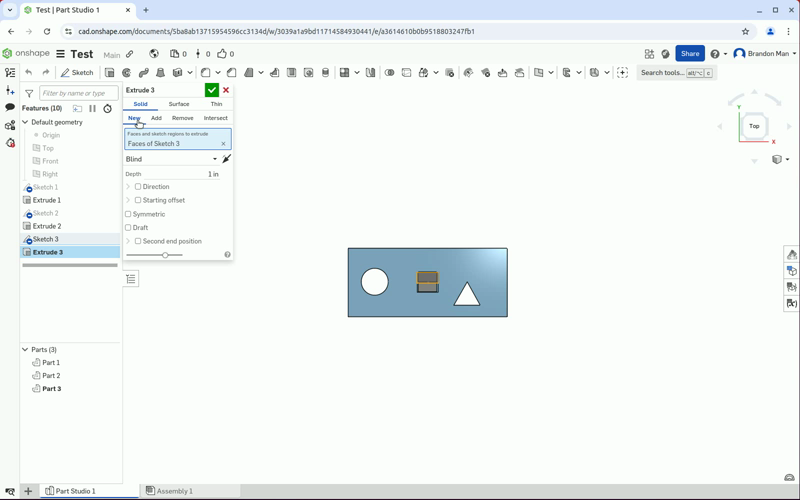
key(tab, 4)
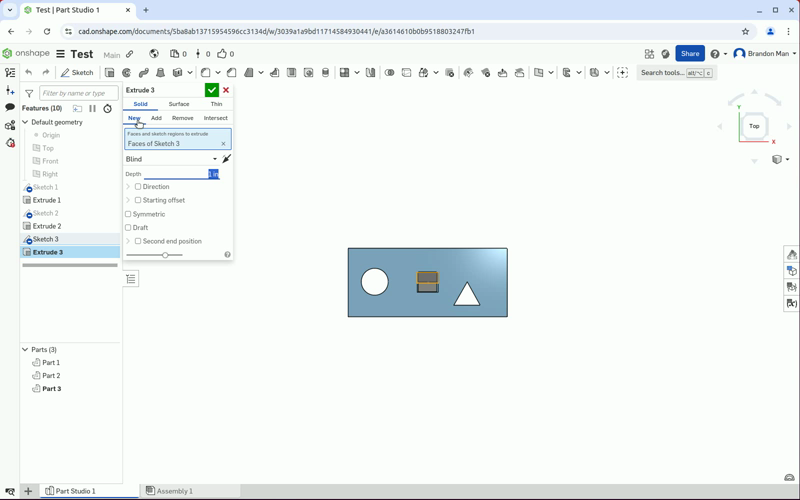
text(-11.073)
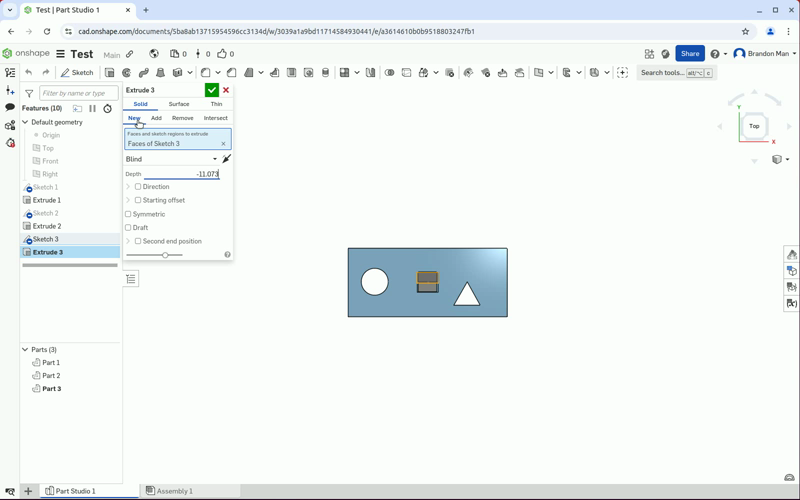
key(enter)
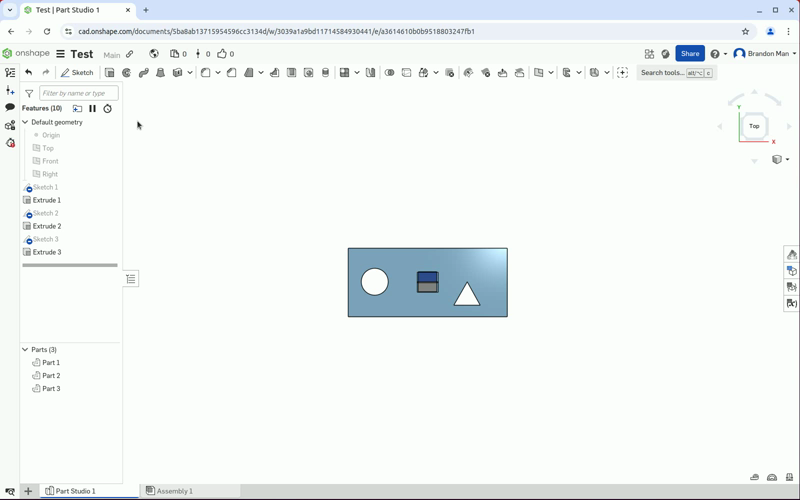
key(shift+h)
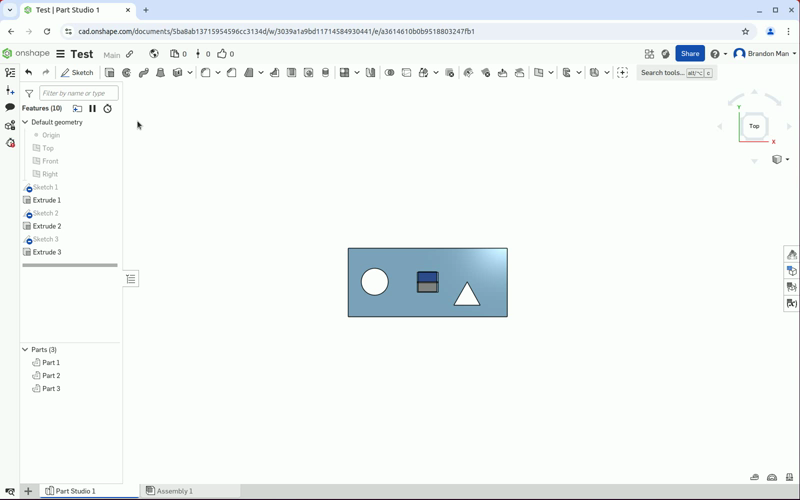
key(shift+h)
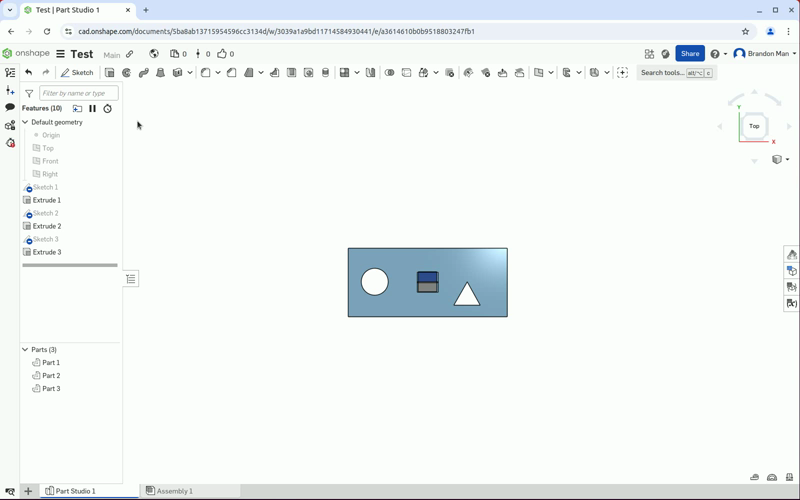
mouse_move(73, 189)
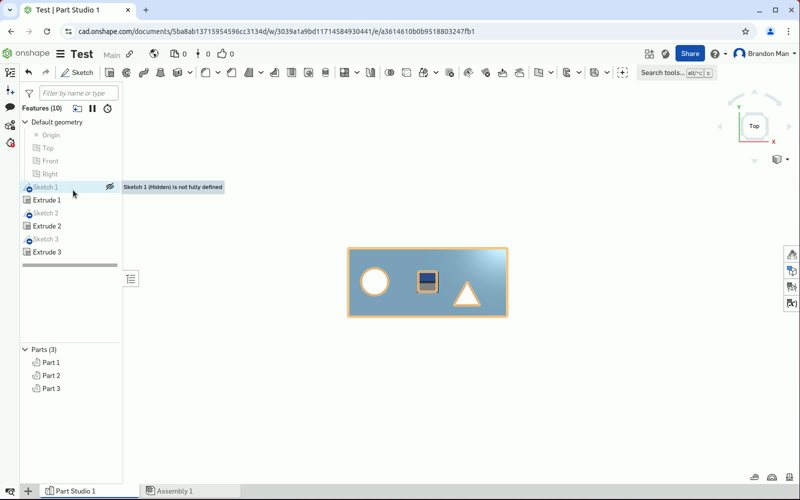
click(73, 189)
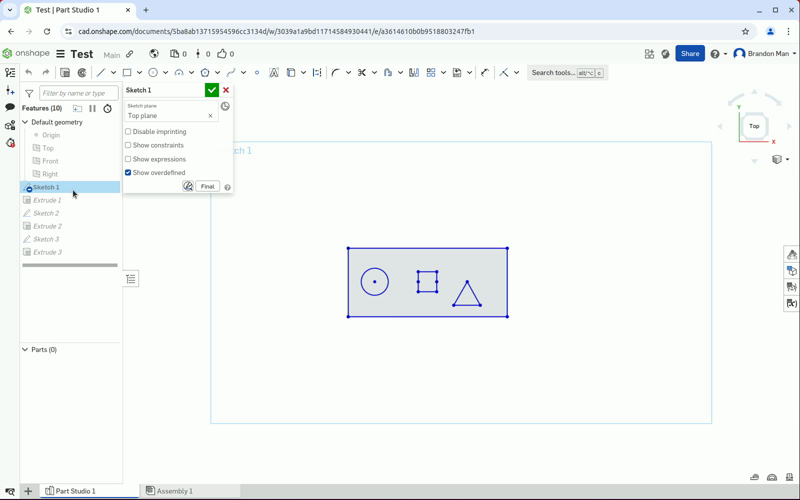
mouse_move(229, 92)
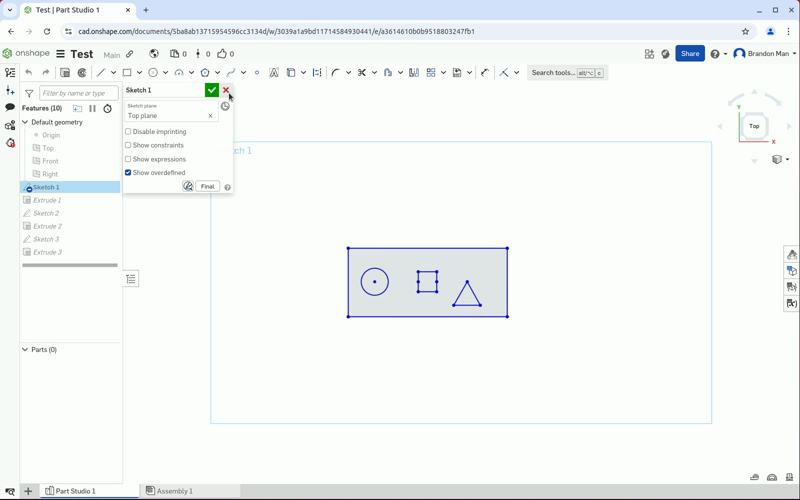
click(229, 92)
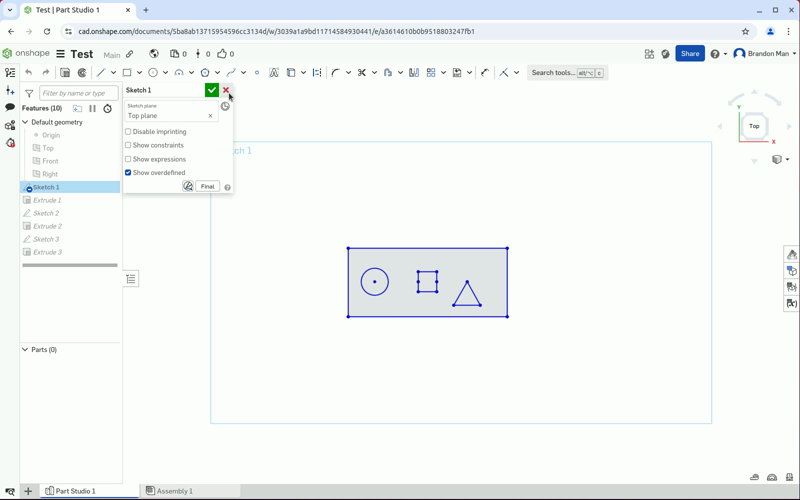
key(shift+s)
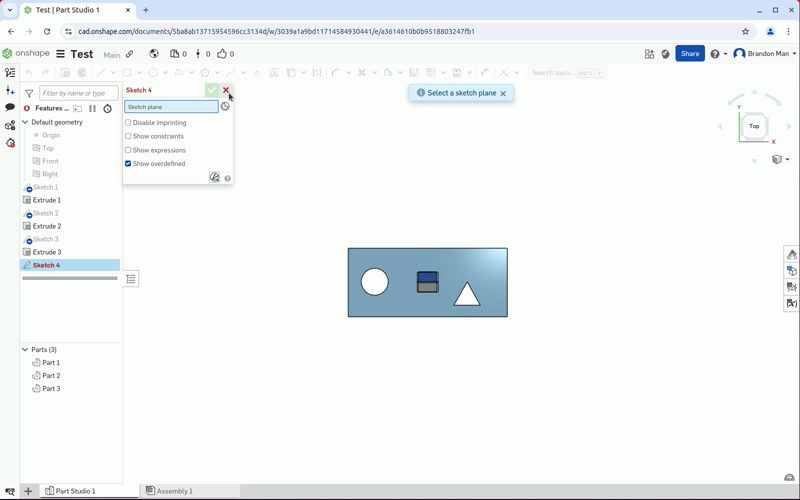
mouse_move(73, 150)
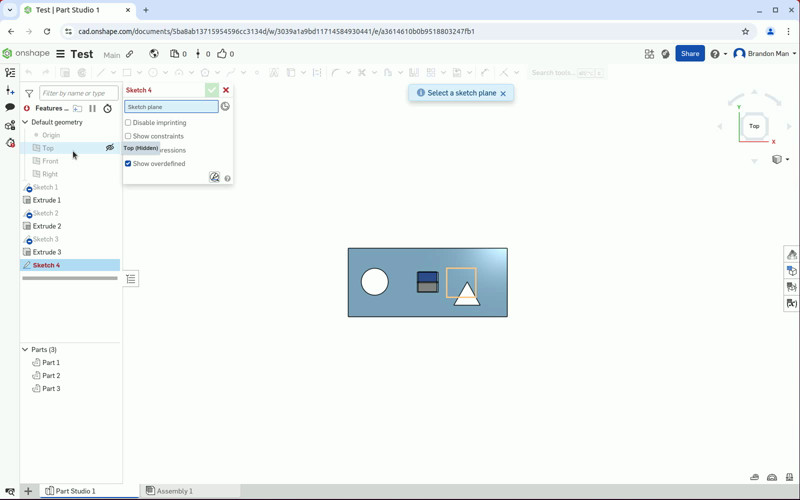
click(73, 150)
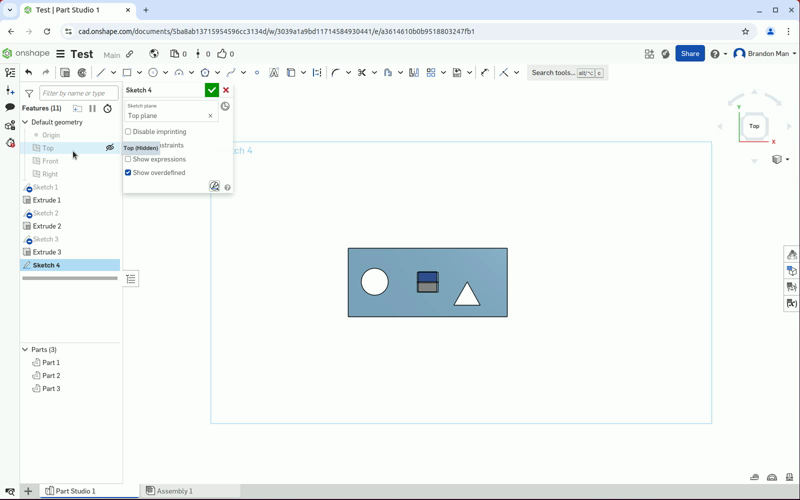
mouse_move(73, 352)
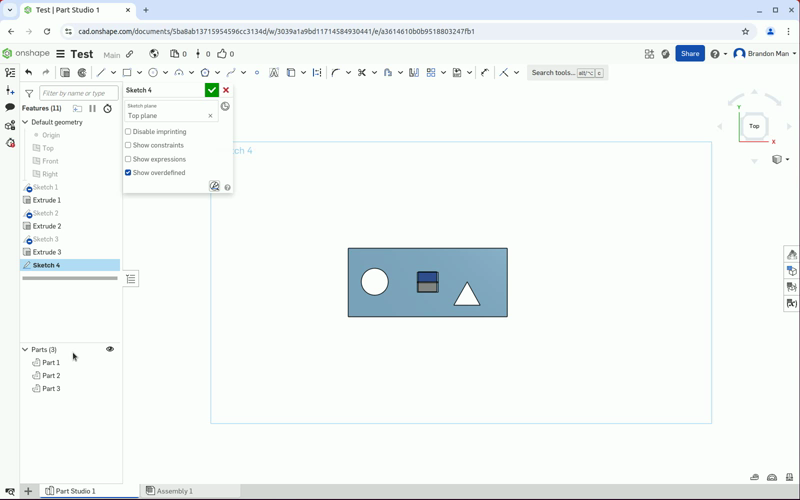
key(y)
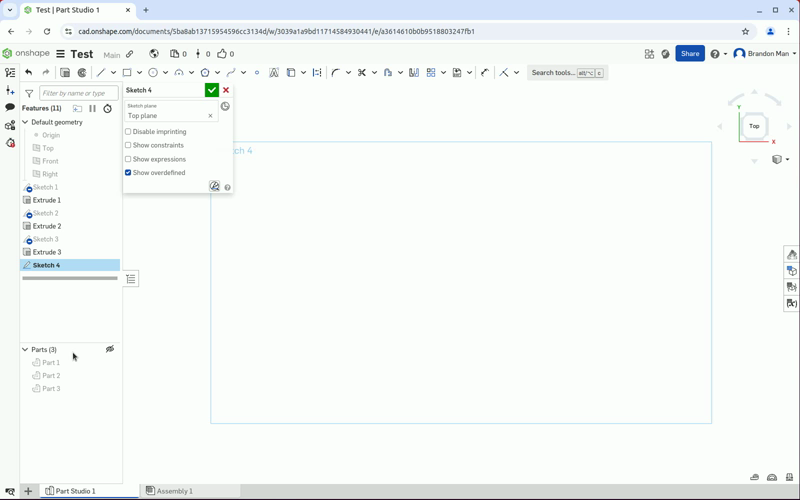
key(c)
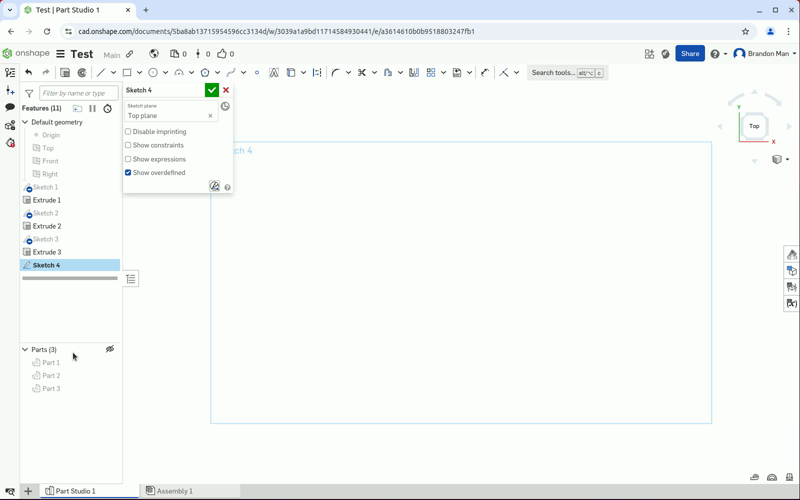
key_down(shift)
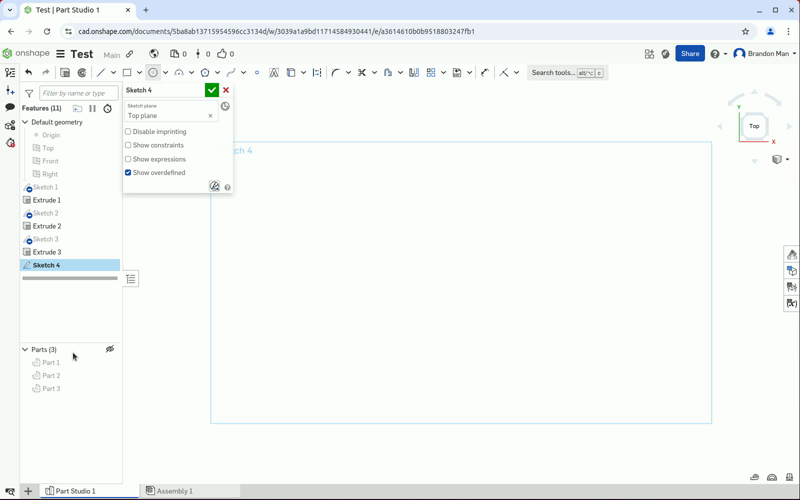
mouse_move(375, 282)
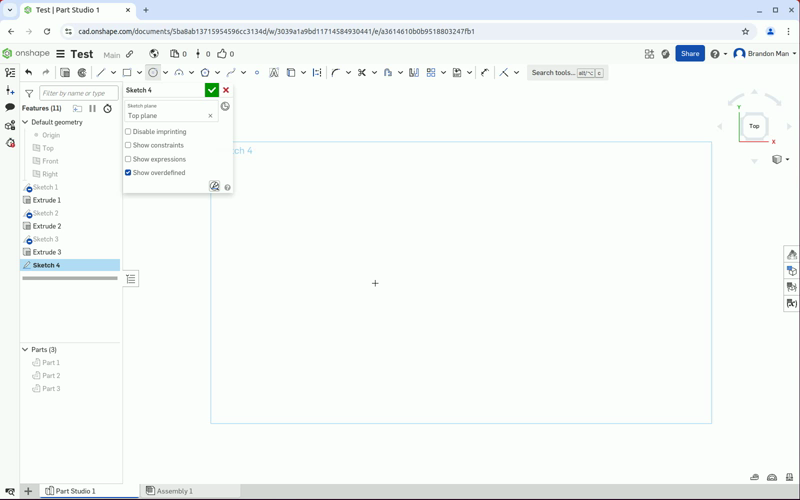
click(375, 282)
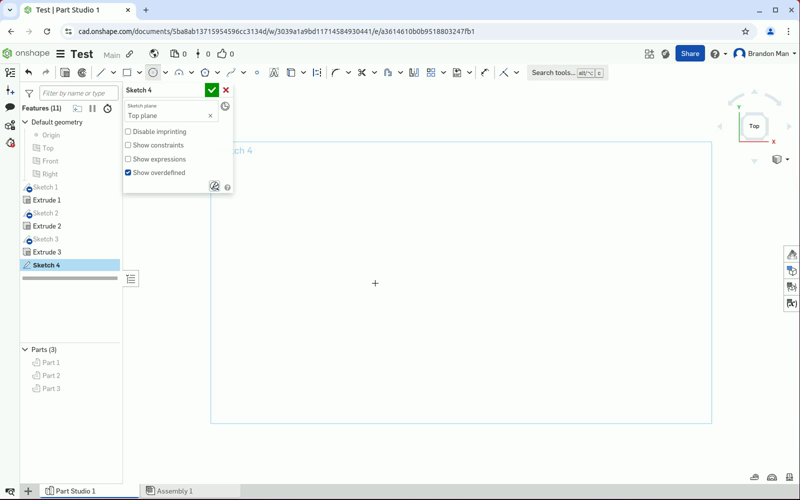
key_up(shift)
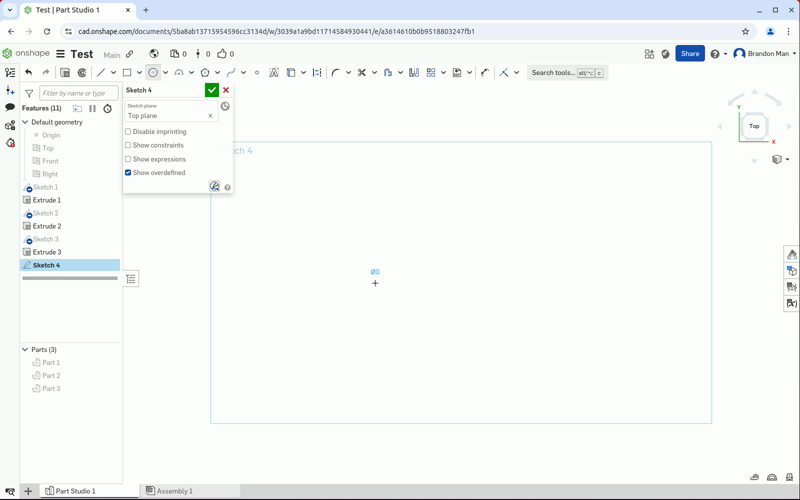
mouse_move(389, 282)
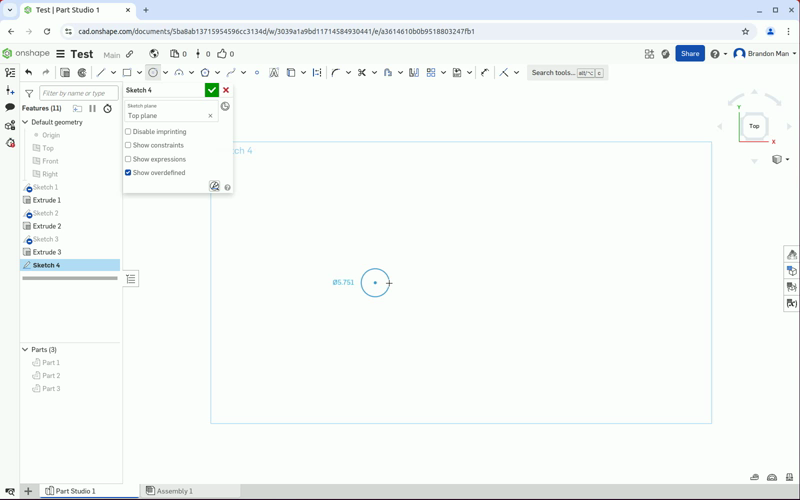
click(389, 282)
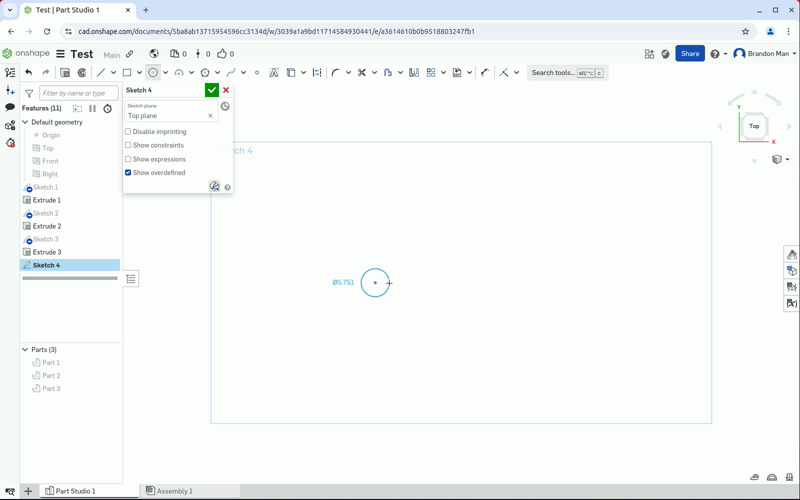
key(esc)
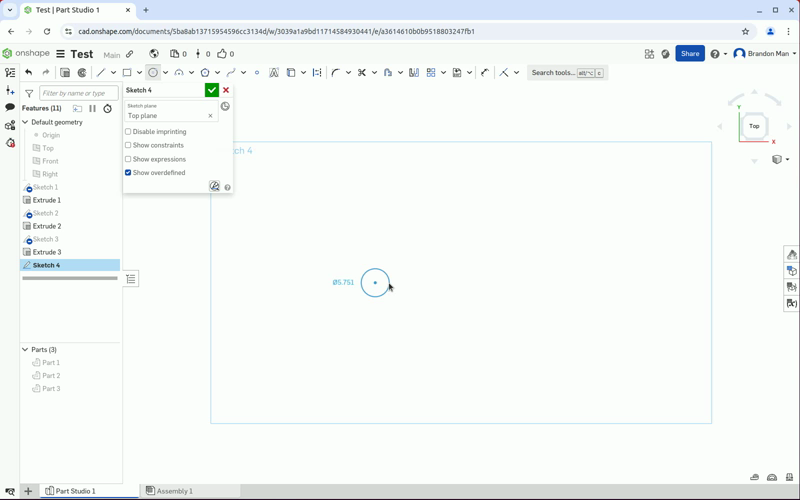
mouse_move(386, 290)
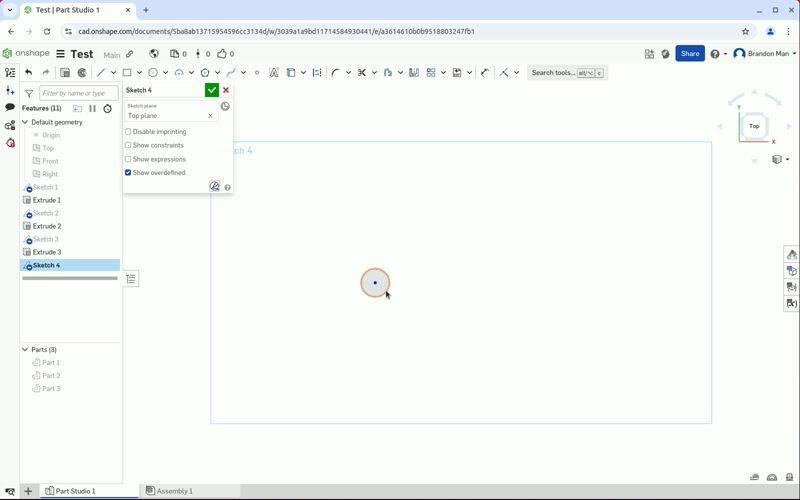
scroll(6)
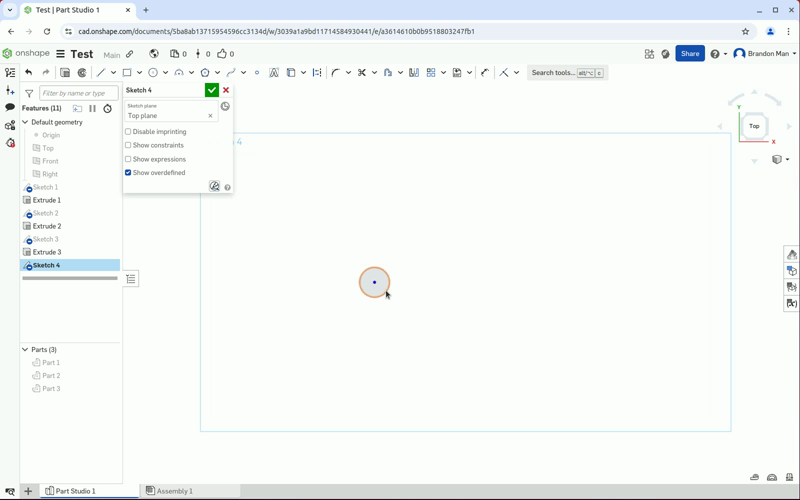
scroll(6)
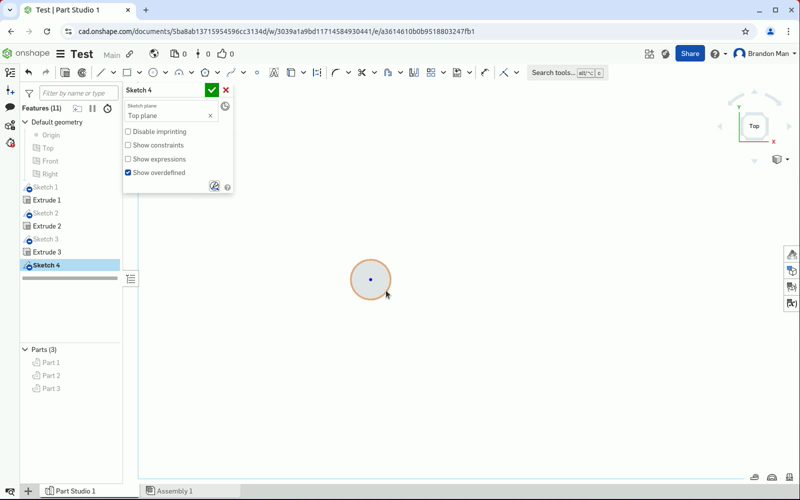
scroll(6)
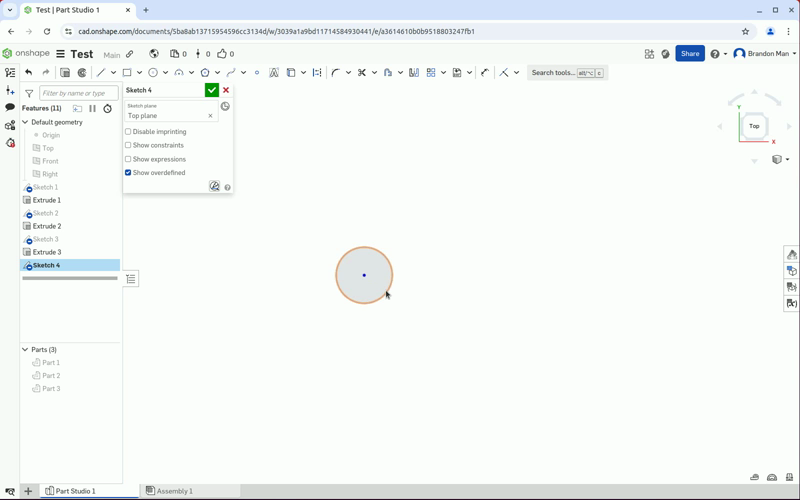
scroll(6)
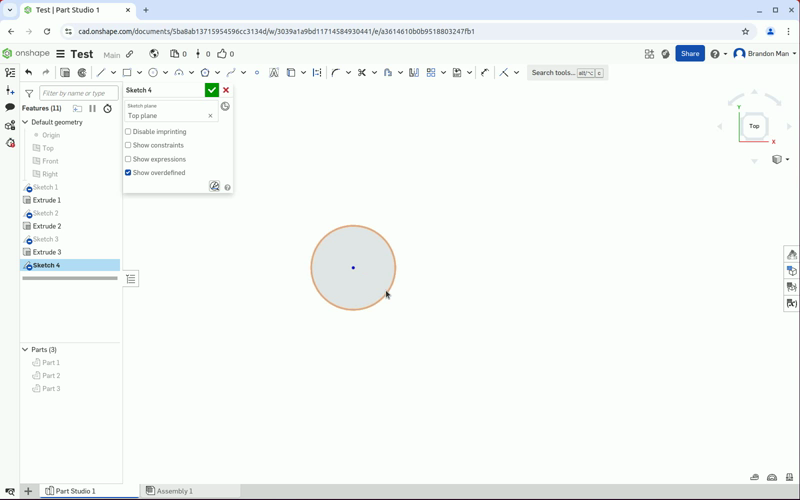
scroll(6)
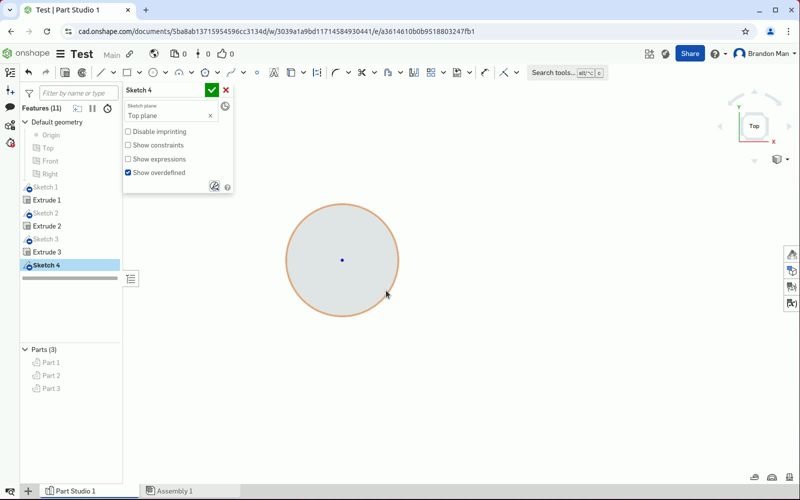
scroll(6)
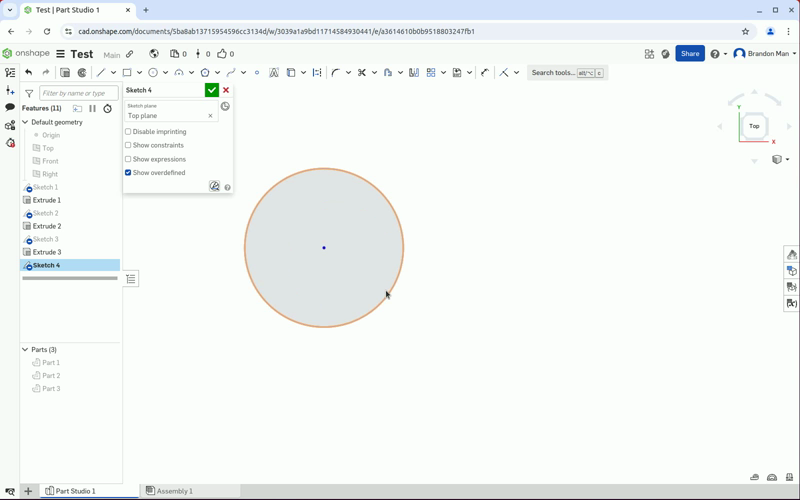
scroll(6)
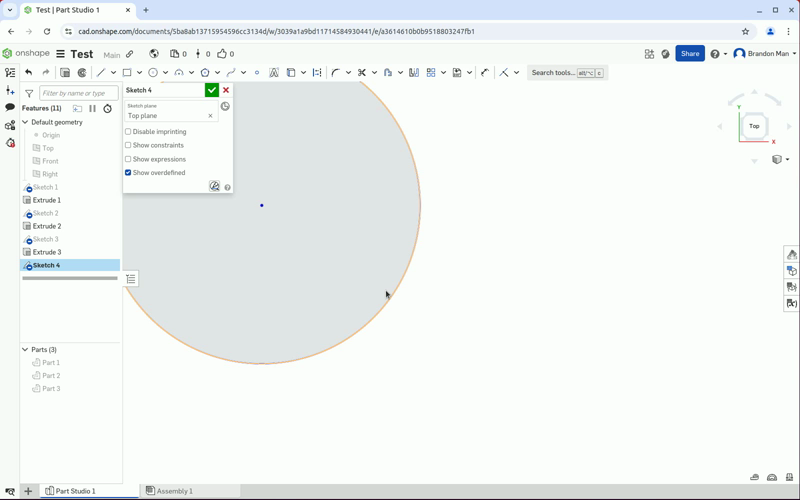
click(386, 290)
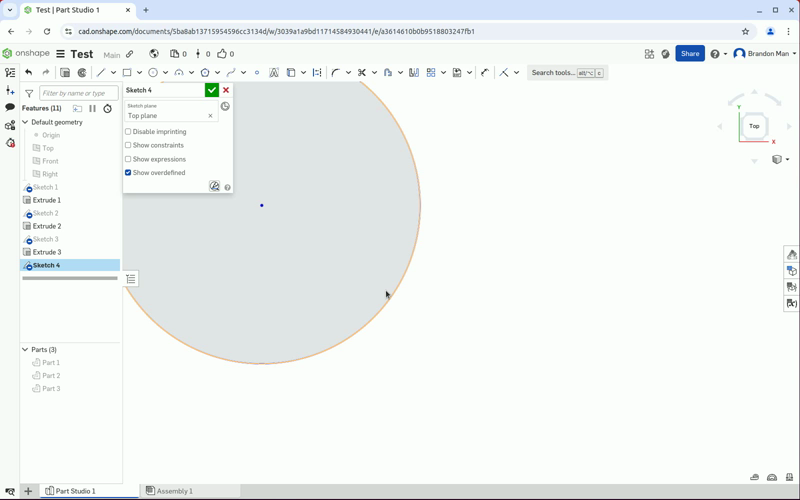
scroll(-6)
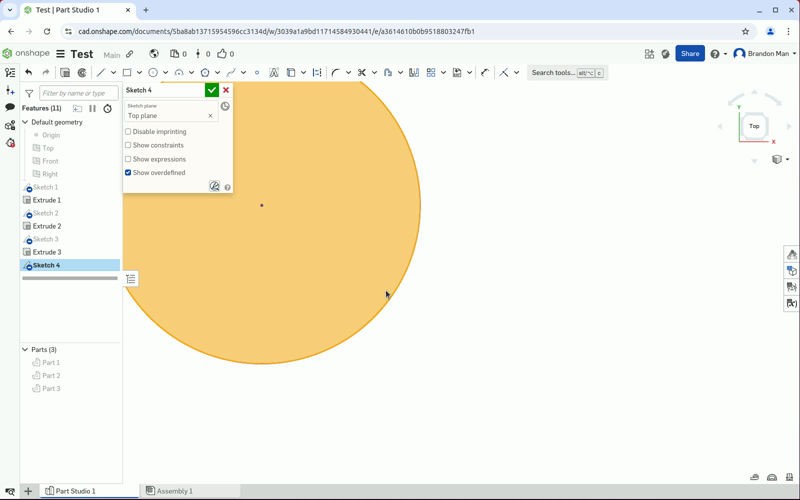
scroll(-6)
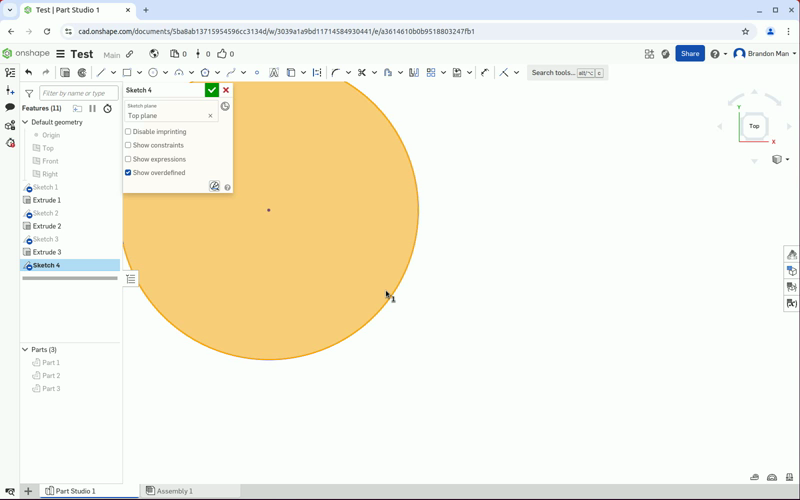
scroll(-6)
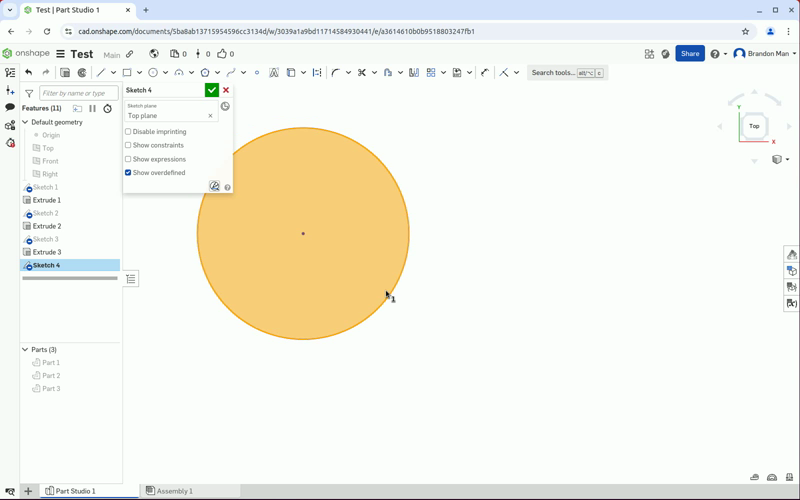
scroll(-6)
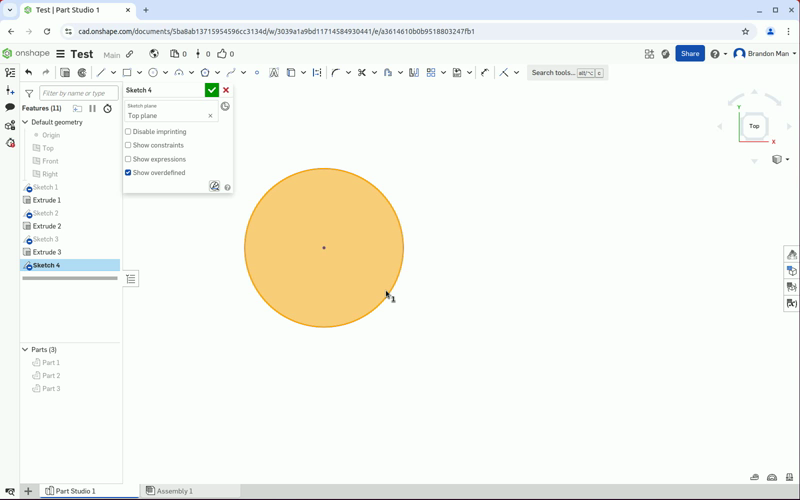
scroll(-6)
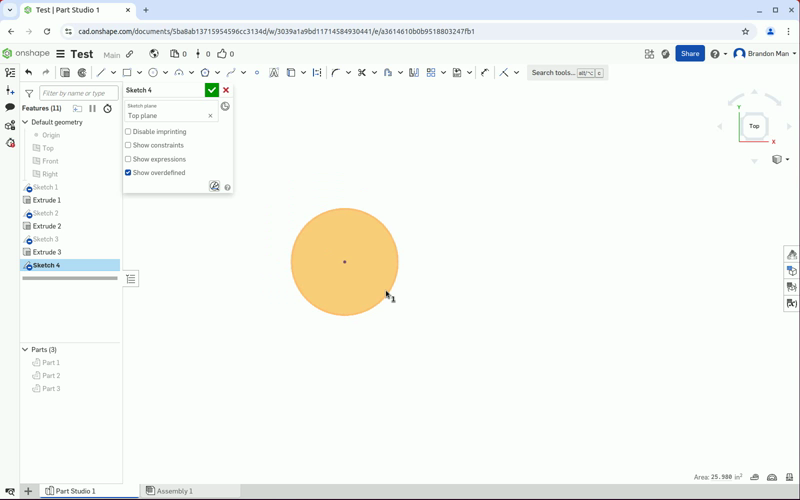
scroll(-6)
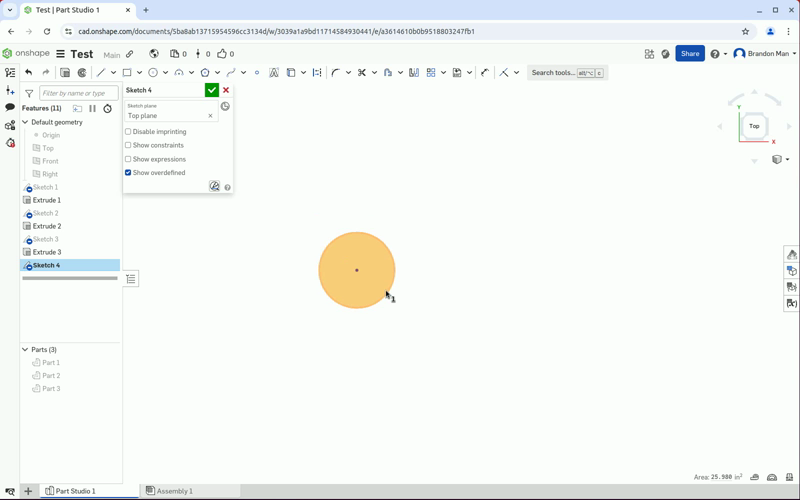
scroll(-6)
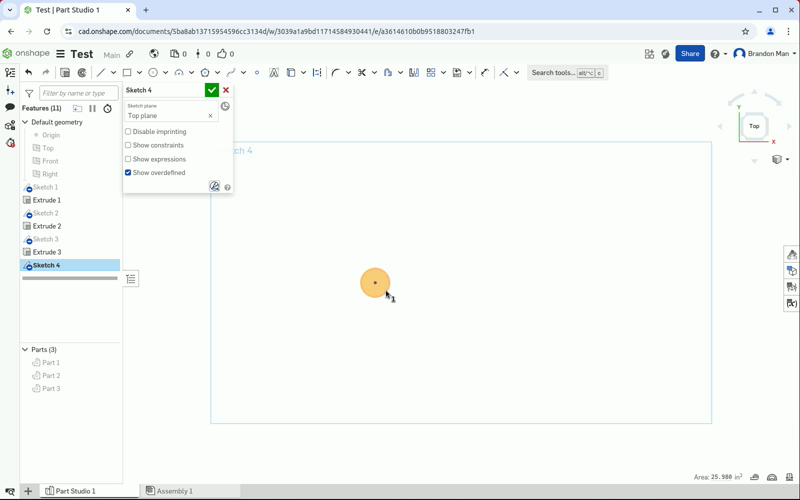
mouse_move(73, 352)
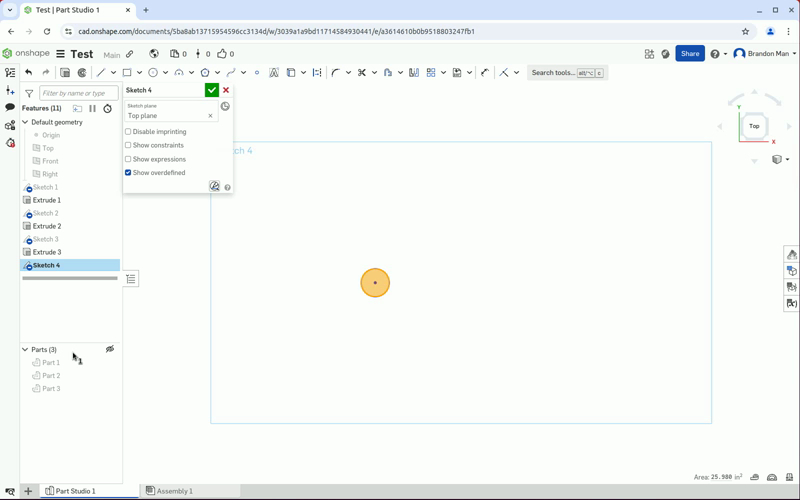
key(shift+y)
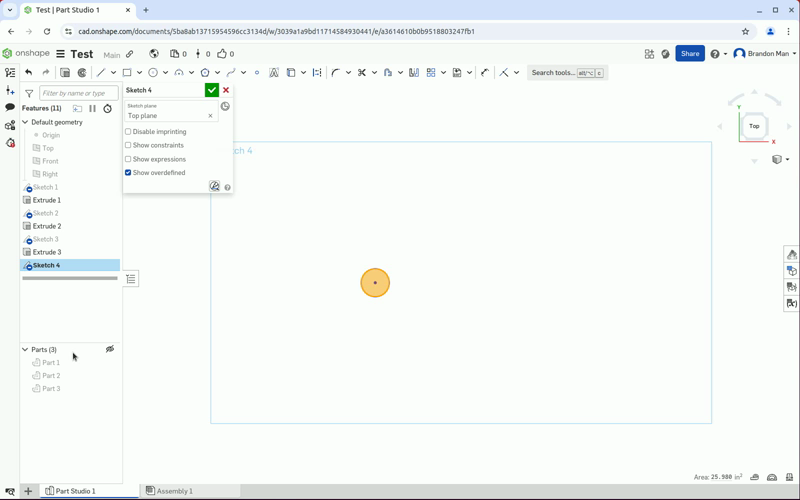
key(shift+e)
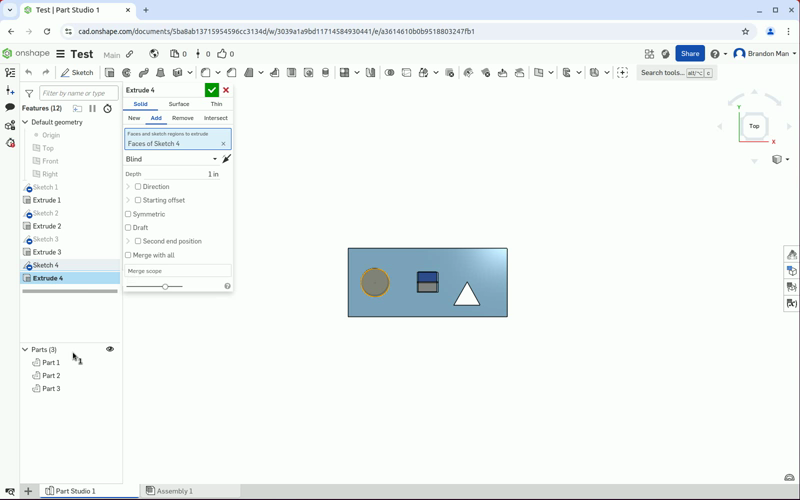
mouse_move(143, 106)
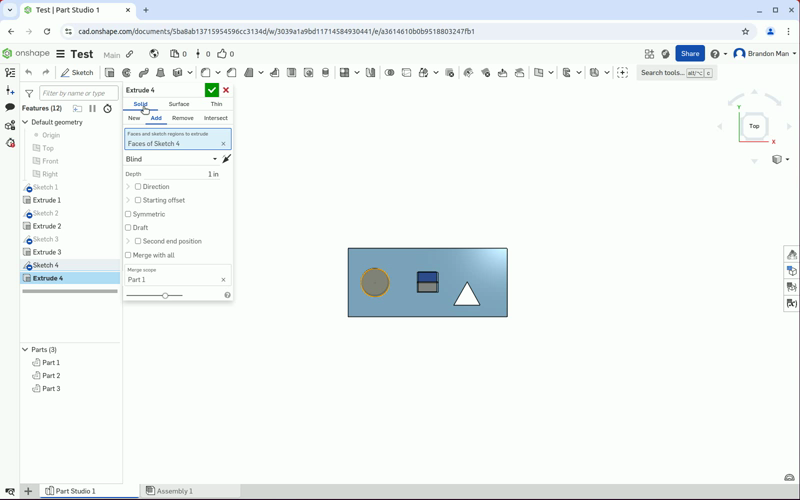
click(143, 106)
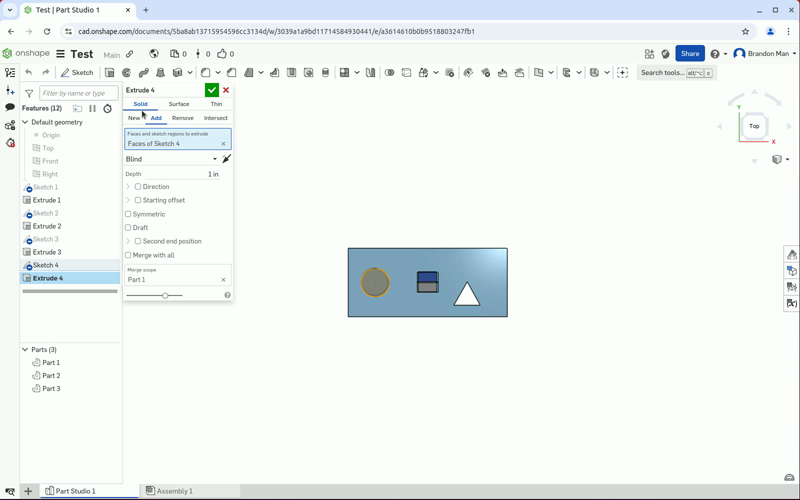
mouse_move(137, 120)
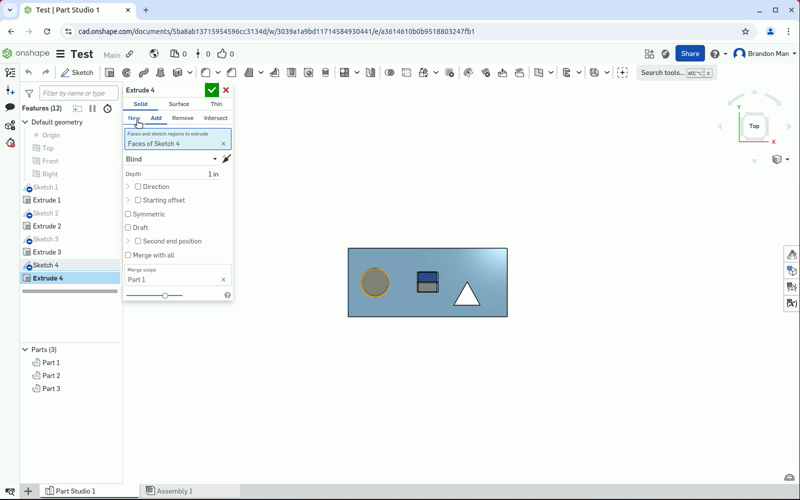
click(137, 120)
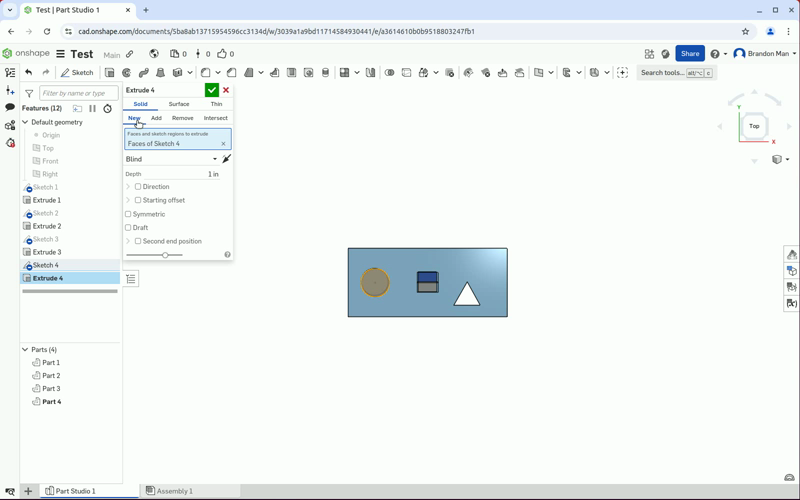
key(tab, 4)
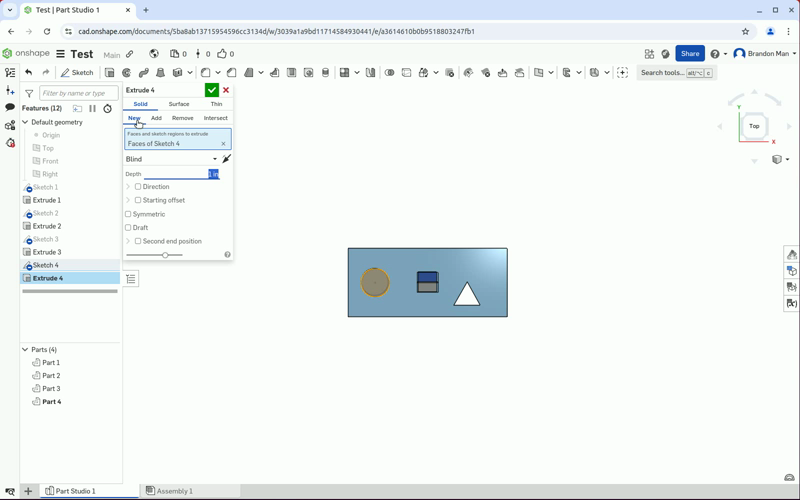
text(-11.073)
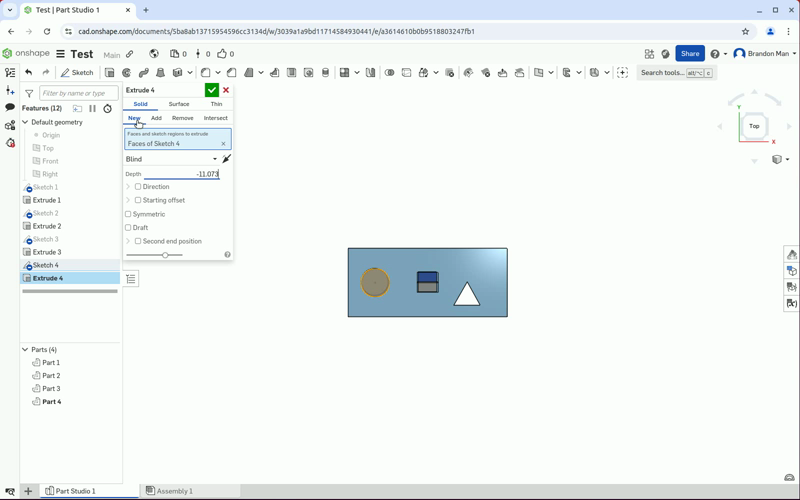
key(enter)
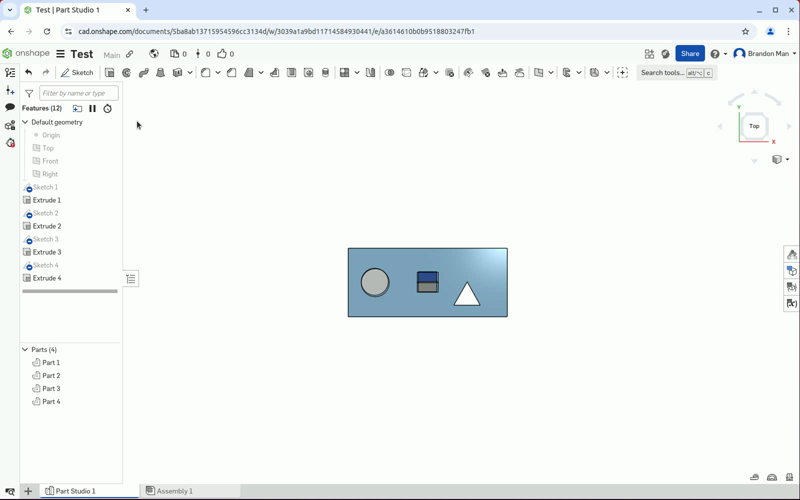
key(shift+h)
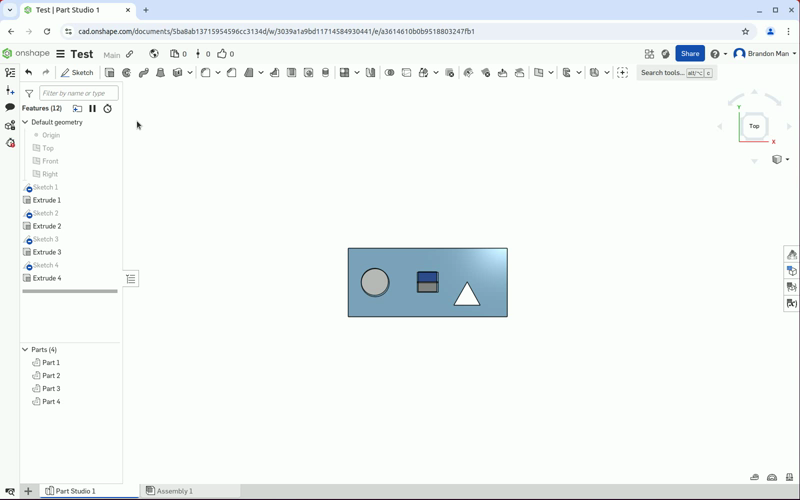
key(shift+h)
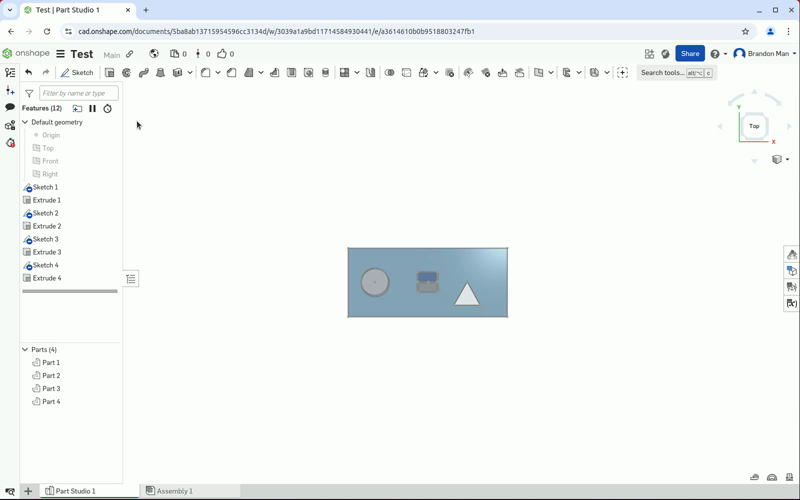
key(shift+7)
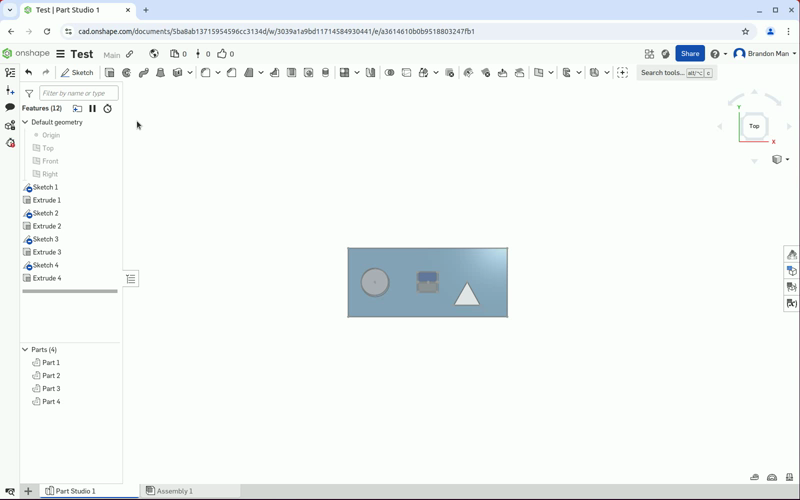
key(up, 3)
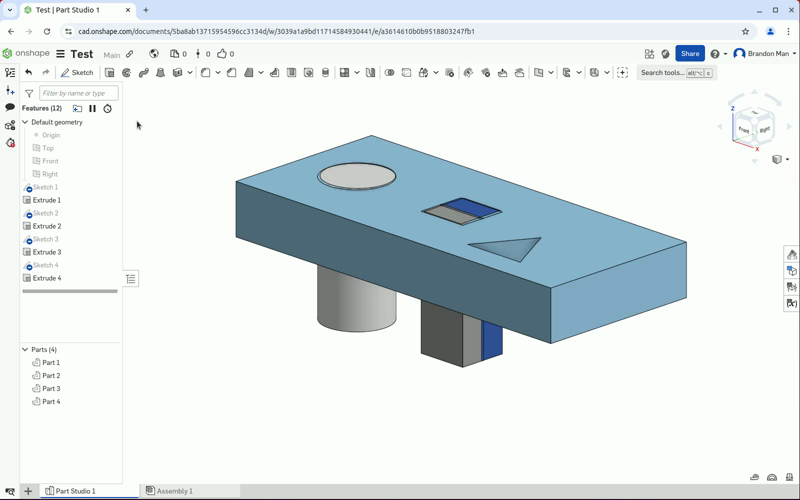
key(left, 3)
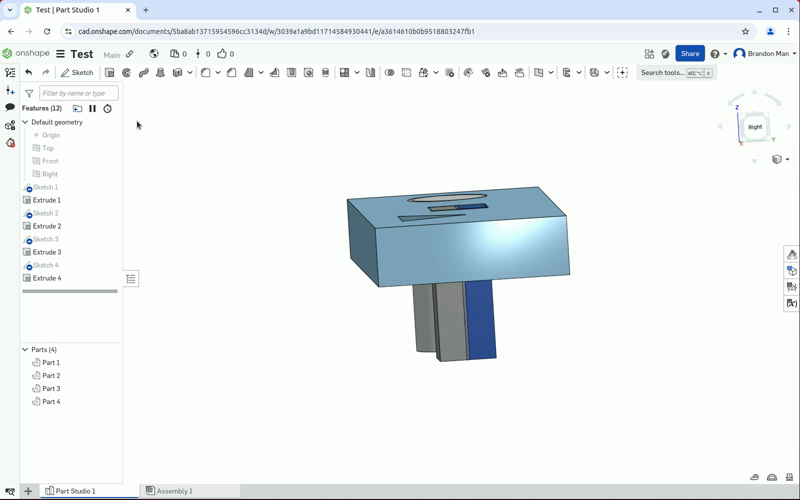
key(right, 3)
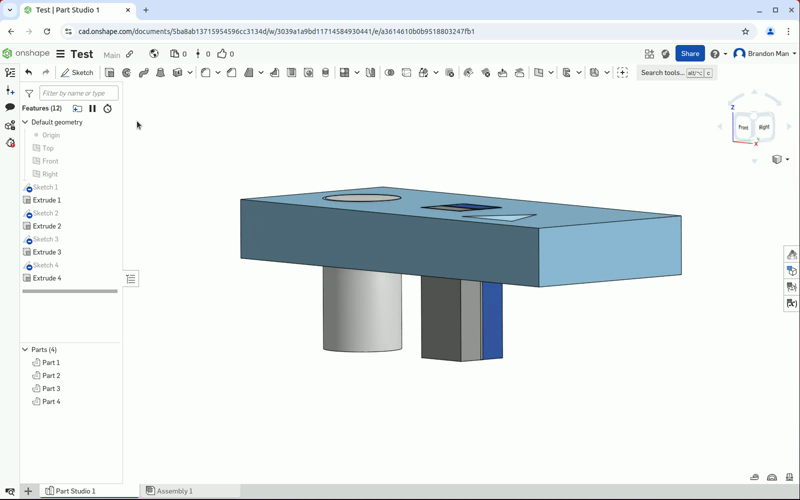
key(down, 3)
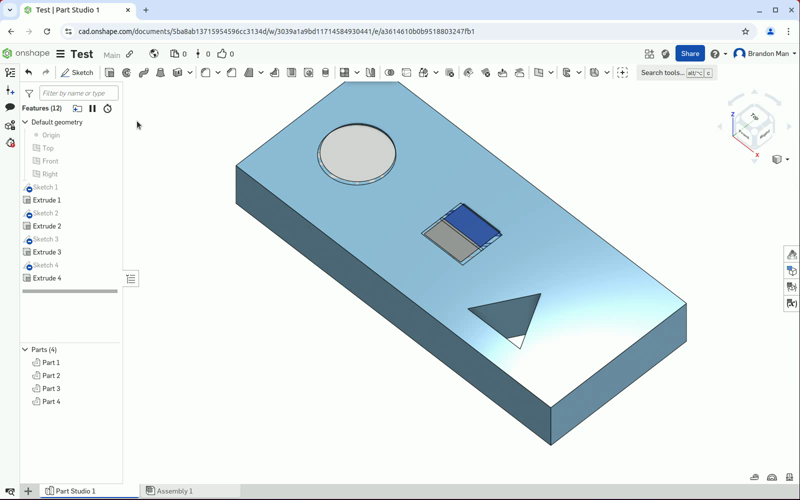
mouse_move(73, 189)
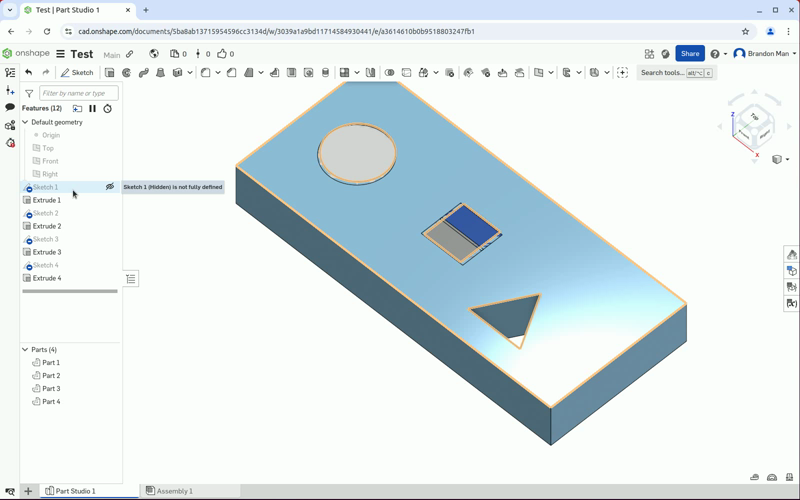
click(73, 189)